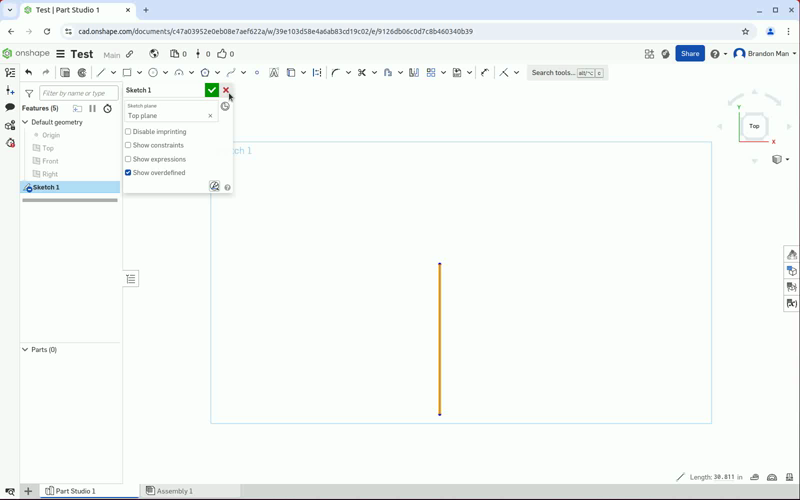
key(shift+h)
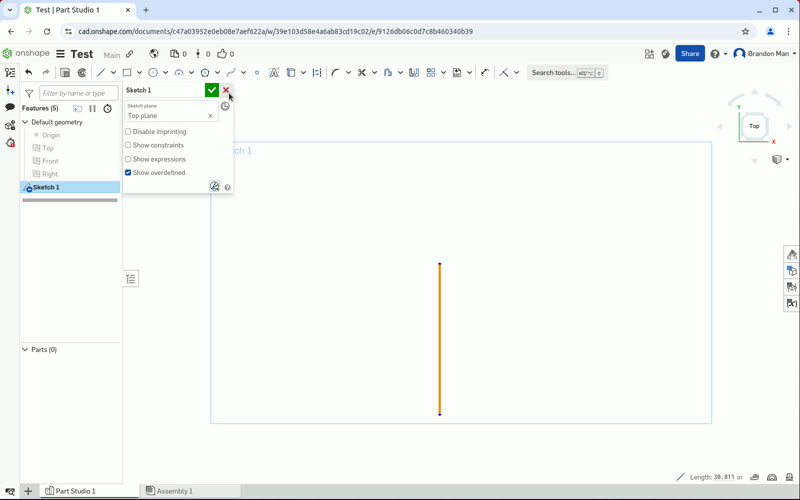
key(shift+s)
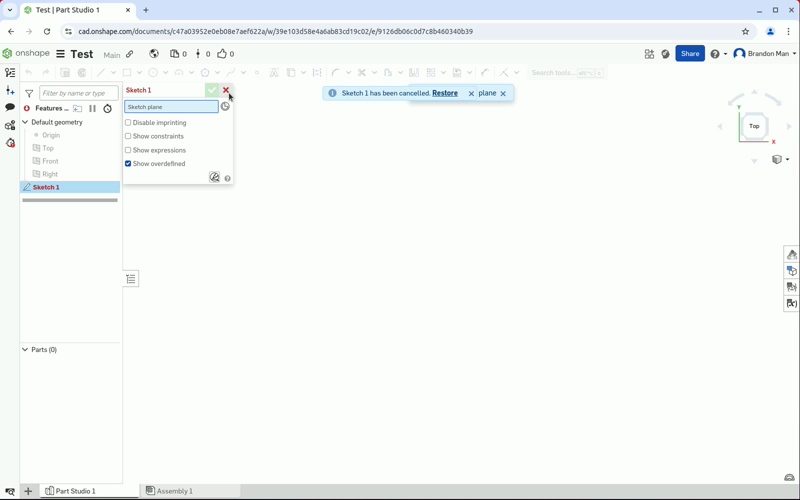
mouse_move(73, 150)
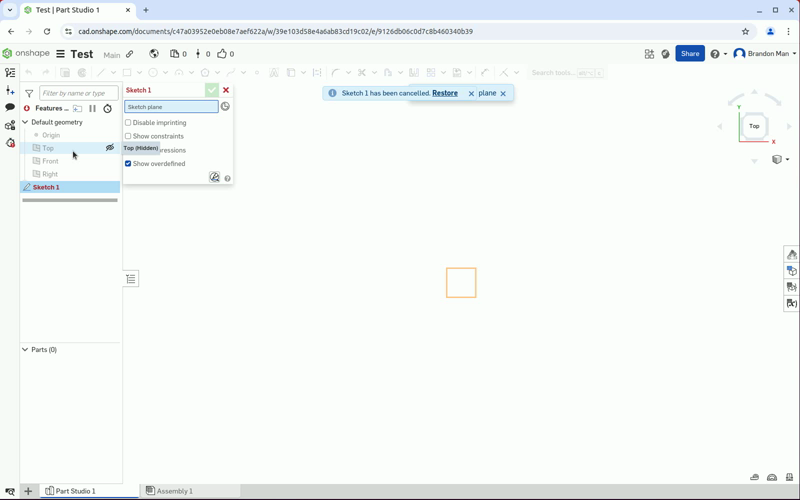
click(73, 150)
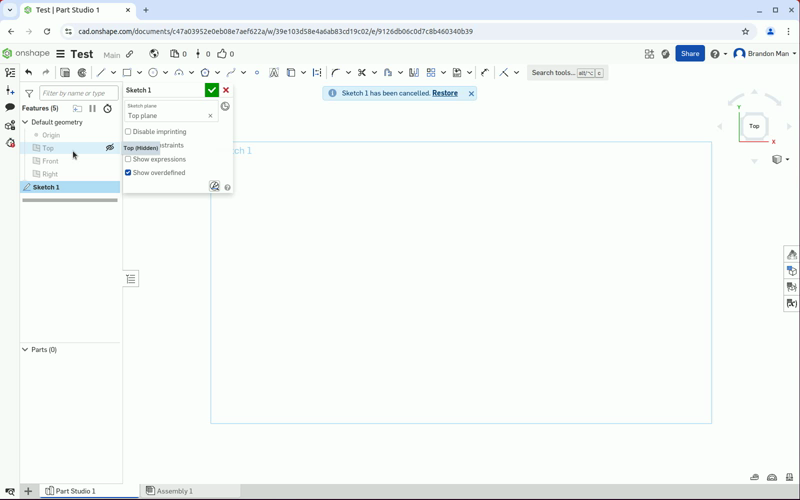
mouse_move(73, 352)
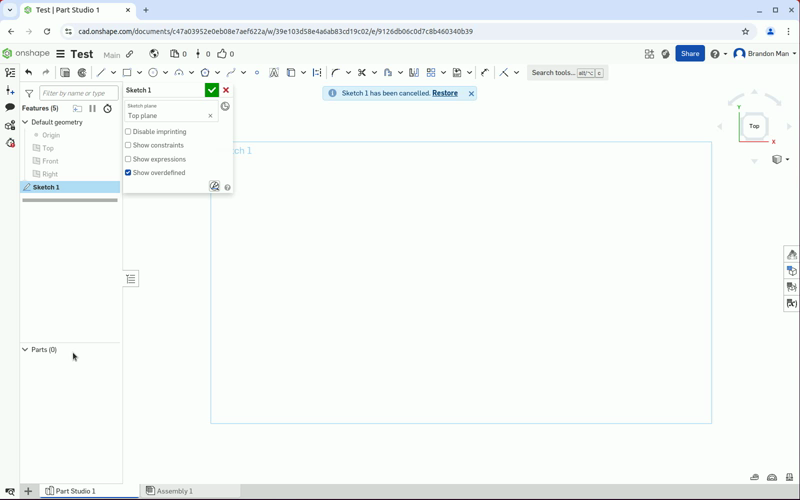
key(y)
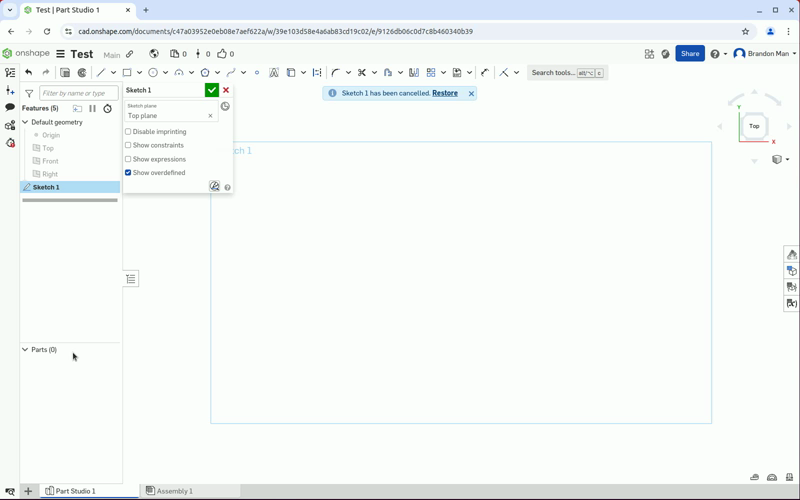
key(l)
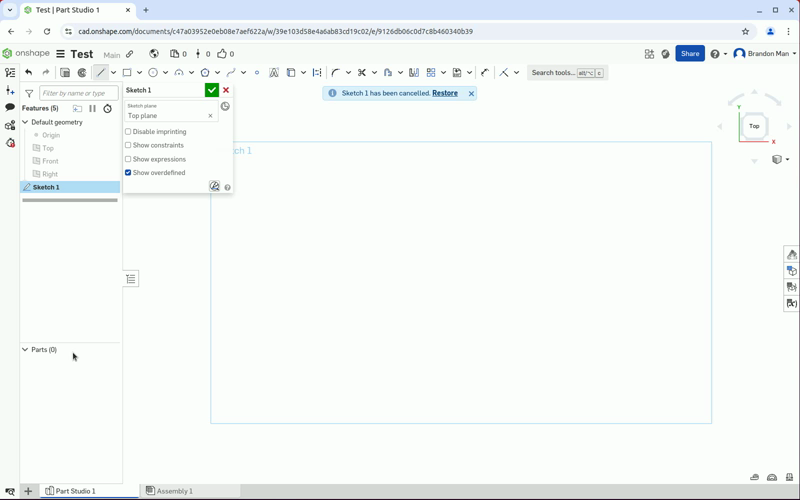
key_down(shift)
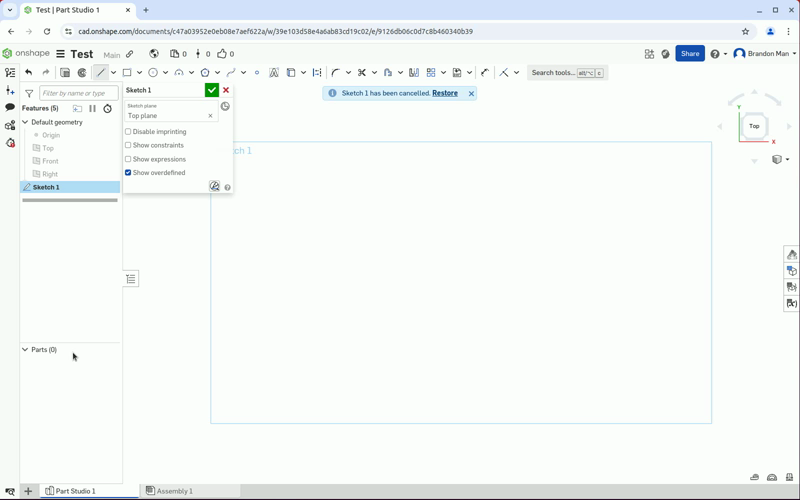
mouse_move(348, 330)
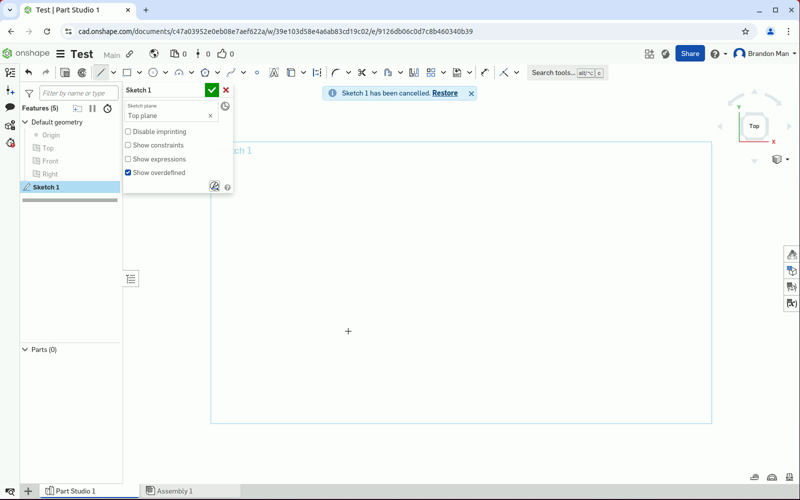
click(348, 330)
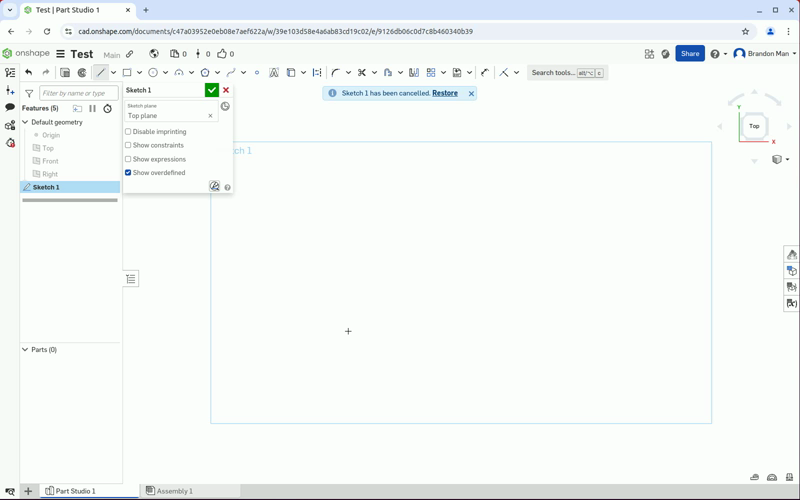
key_up(shift)
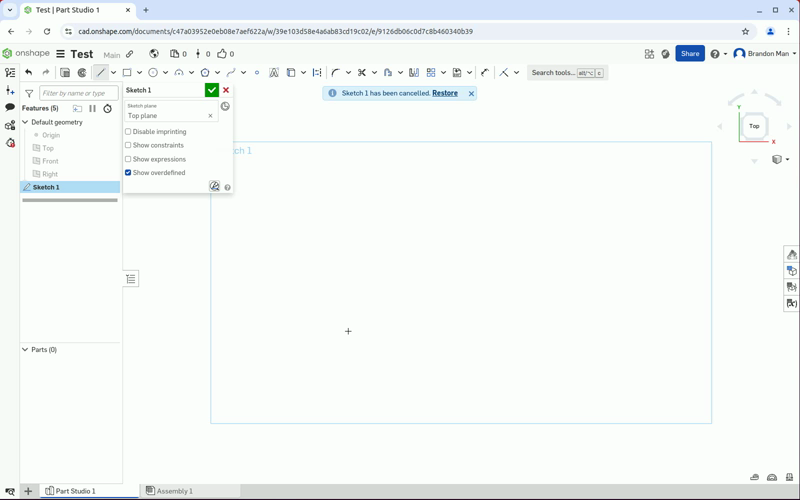
key_down(shift)
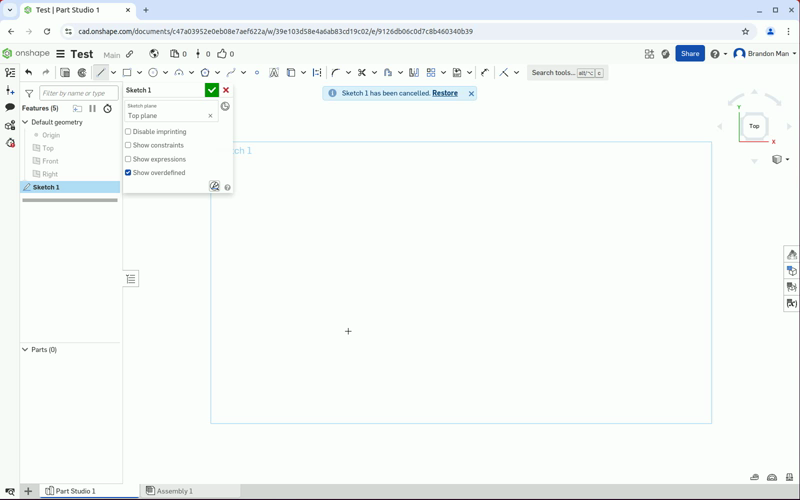
mouse_move(572, 330)
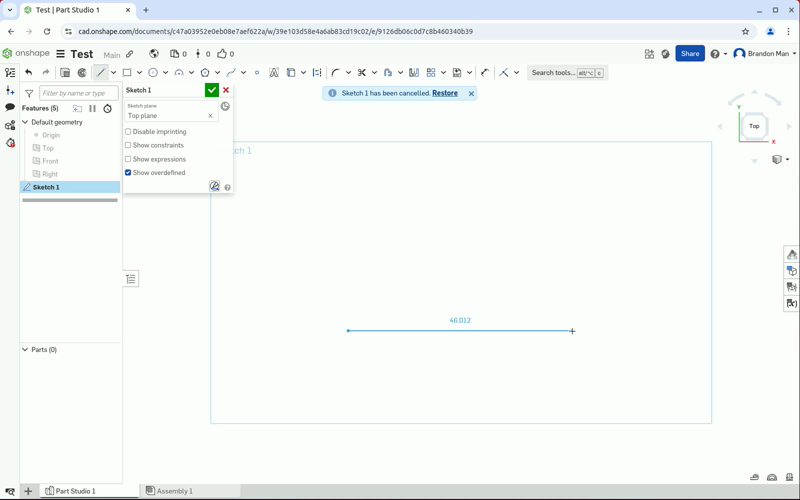
click(572, 330)
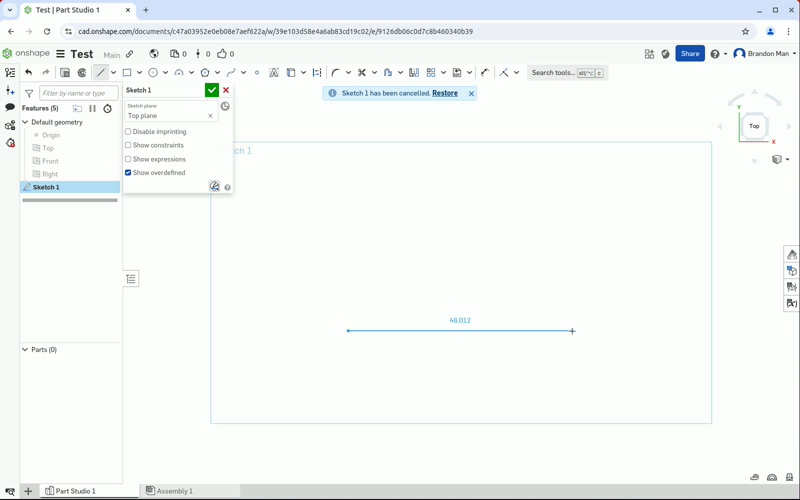
key_up(shift)
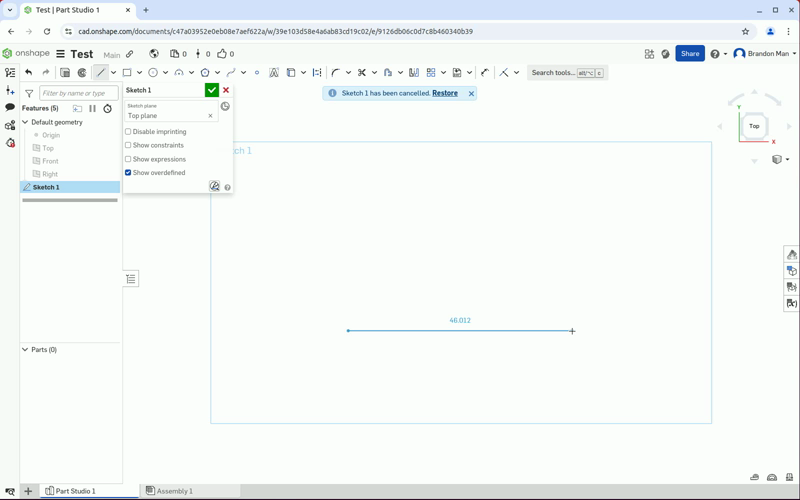
key_down(shift)
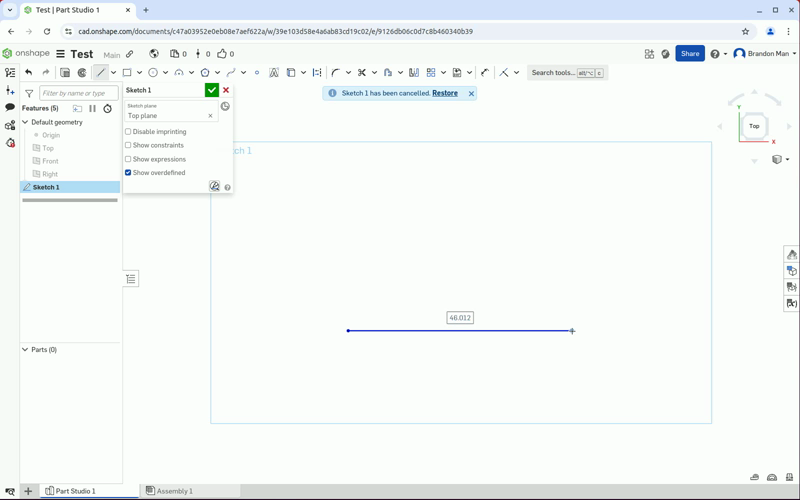
mouse_move(572, 234)
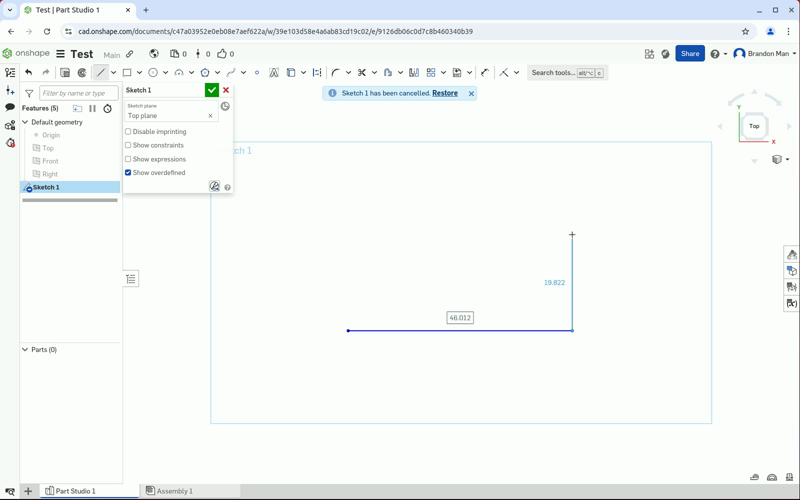
click(572, 234)
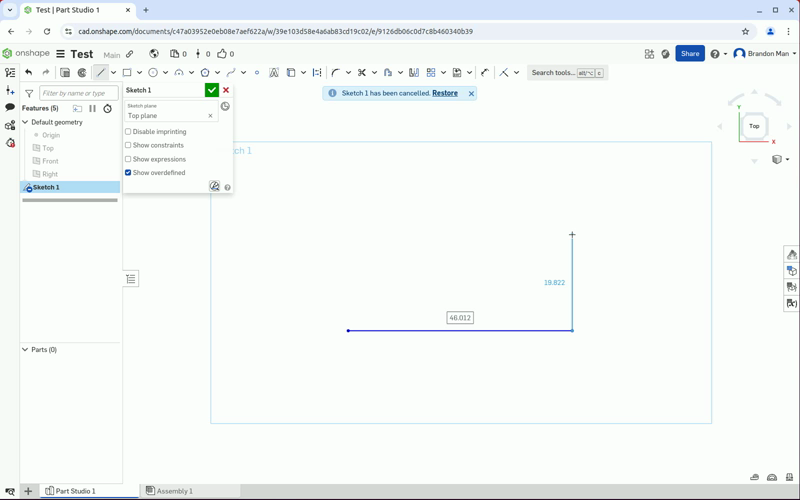
key_up(shift)
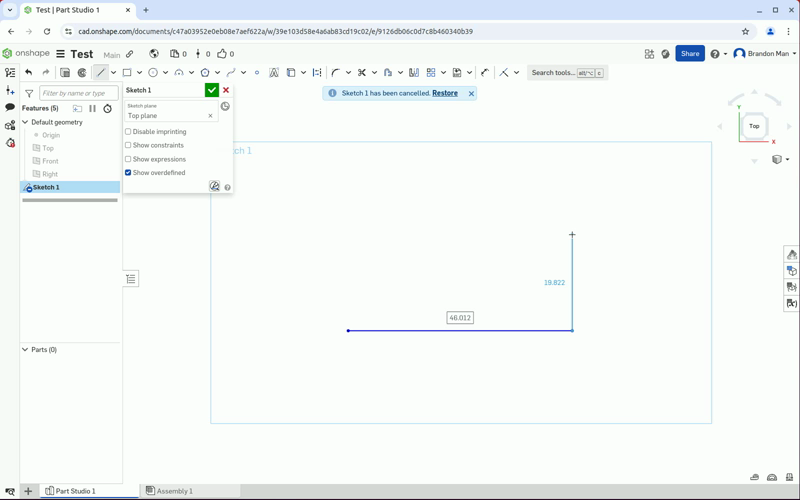
key_down(shift)
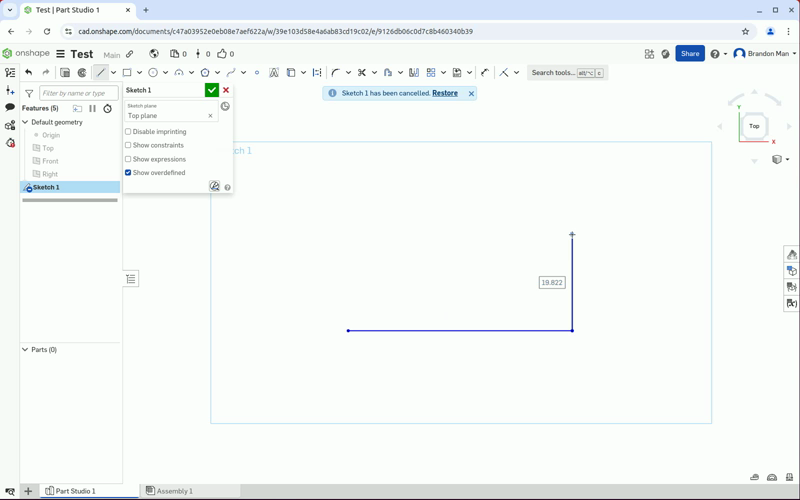
mouse_move(348, 234)
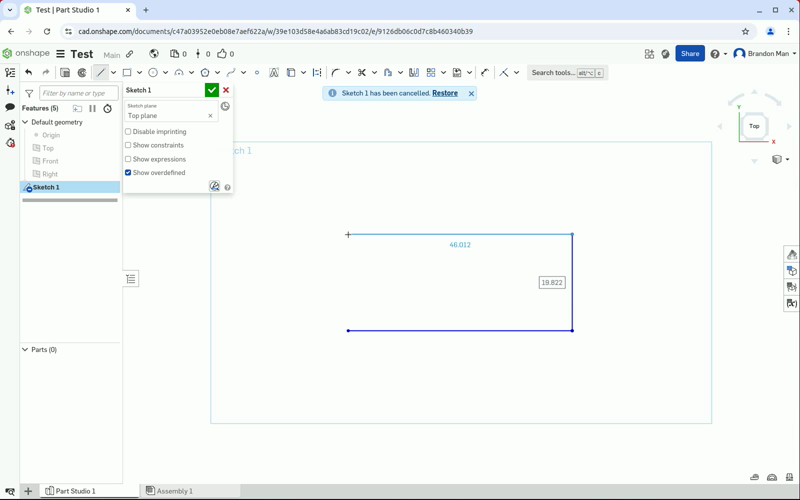
click(348, 234)
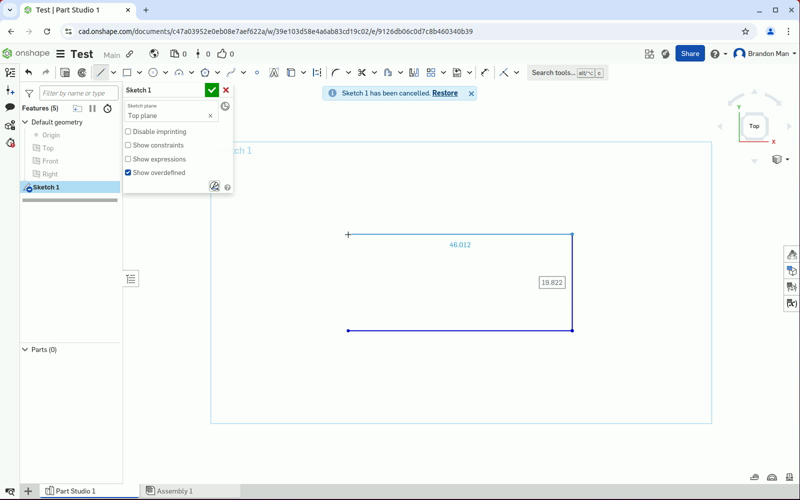
key_up(shift)
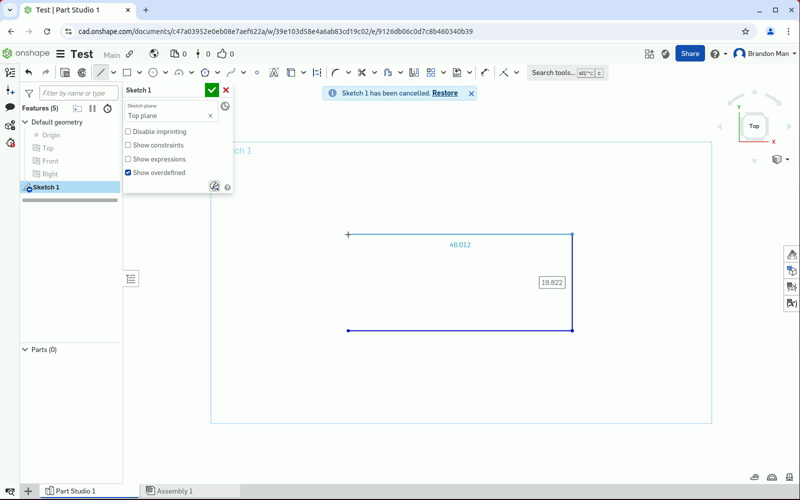
key_down(shift)
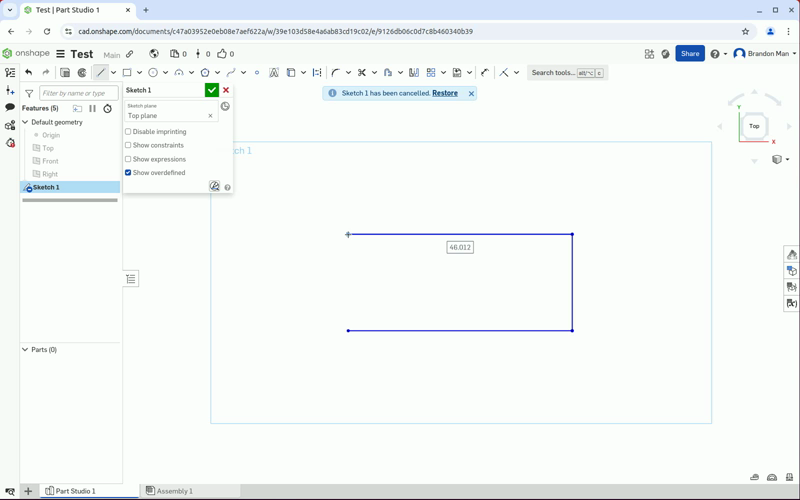
mouse_move(348, 330)
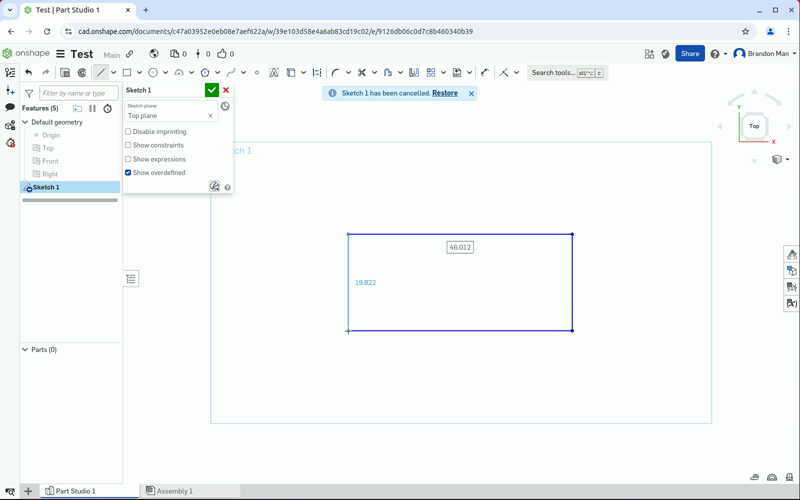
key_up(shift)
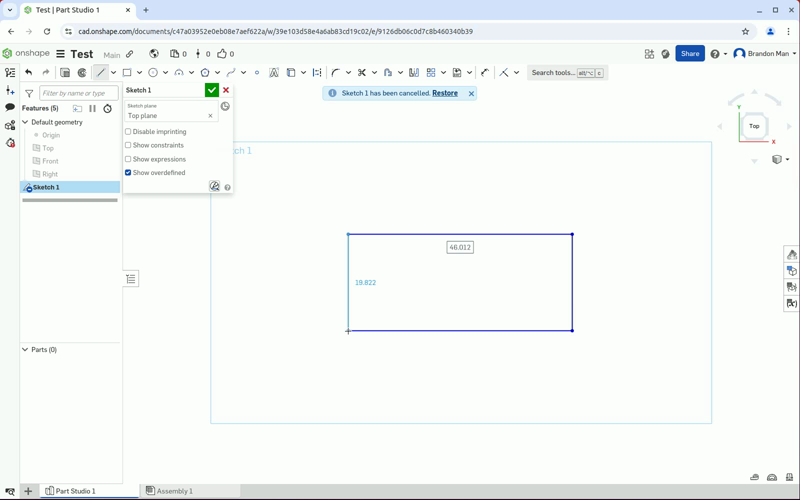
click(348, 330)
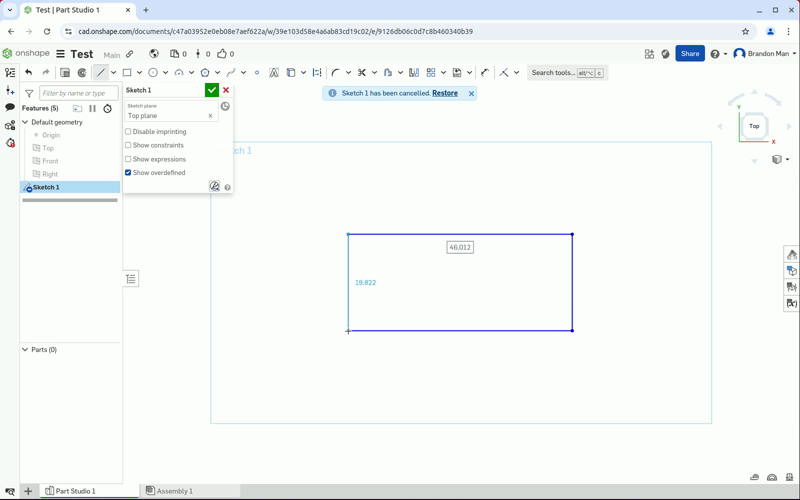
key(esc)
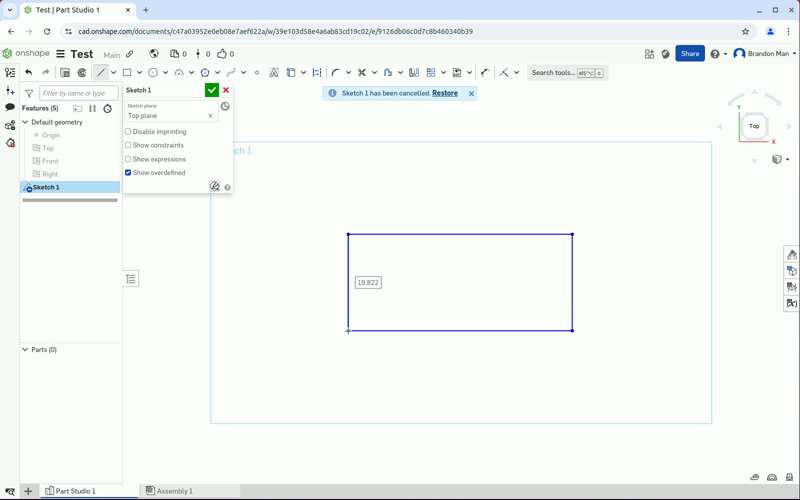
mouse_move(458, 266)
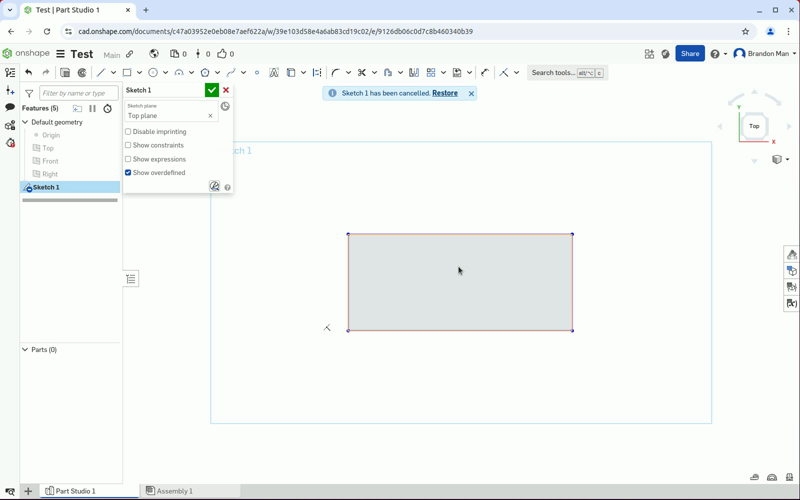
click(458, 266)
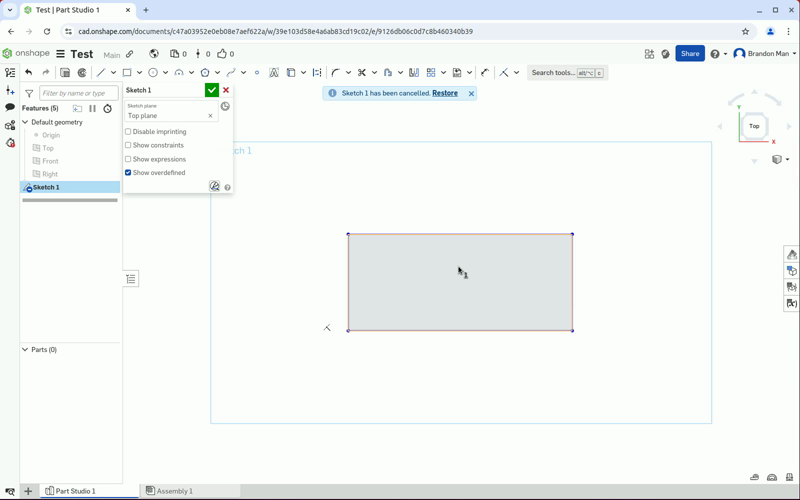
mouse_move(73, 352)
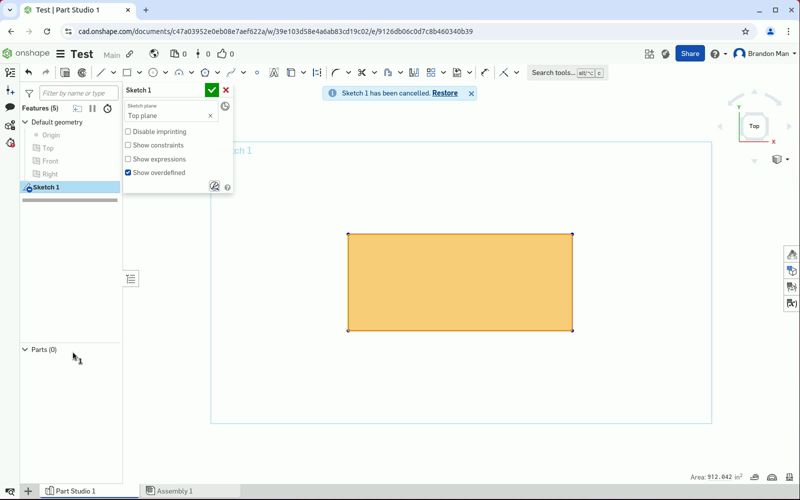
key(shift+y)
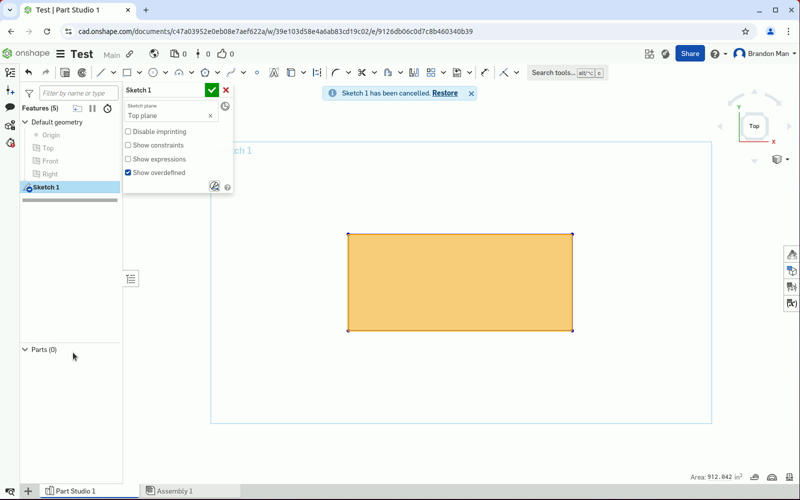
key(shift+e)
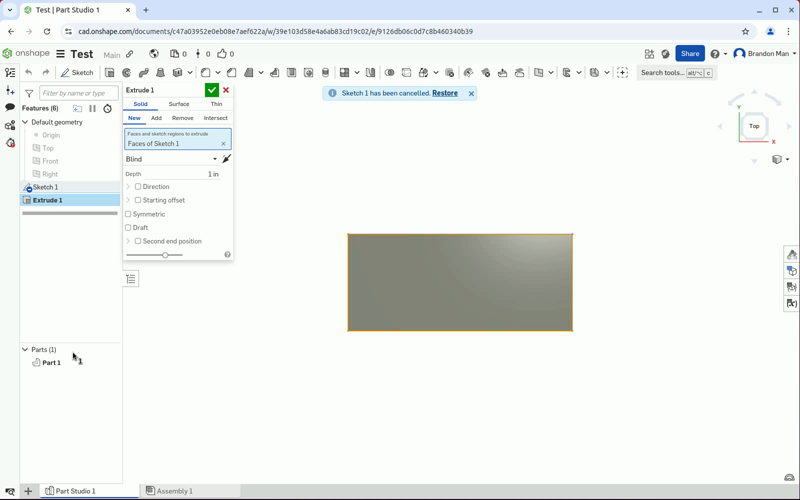
mouse_move(143, 106)
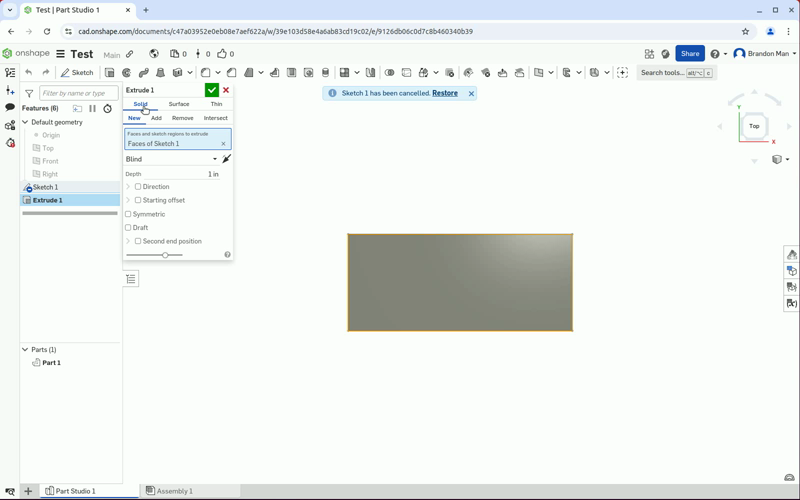
click(143, 106)
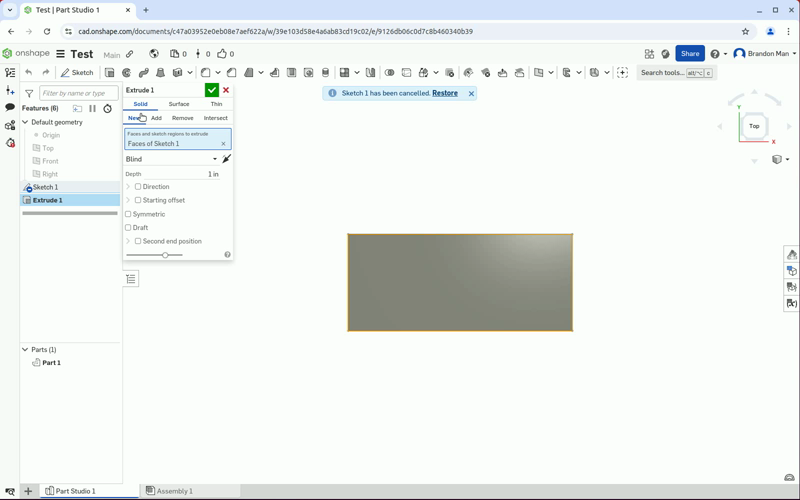
mouse_move(137, 120)
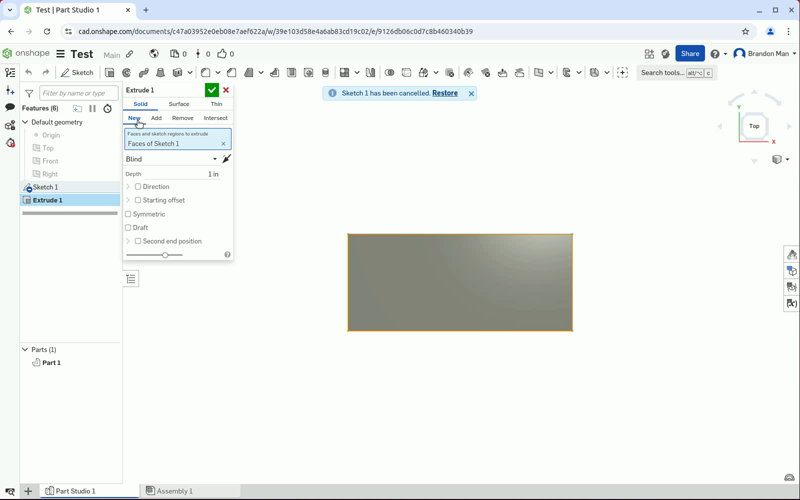
click(137, 120)
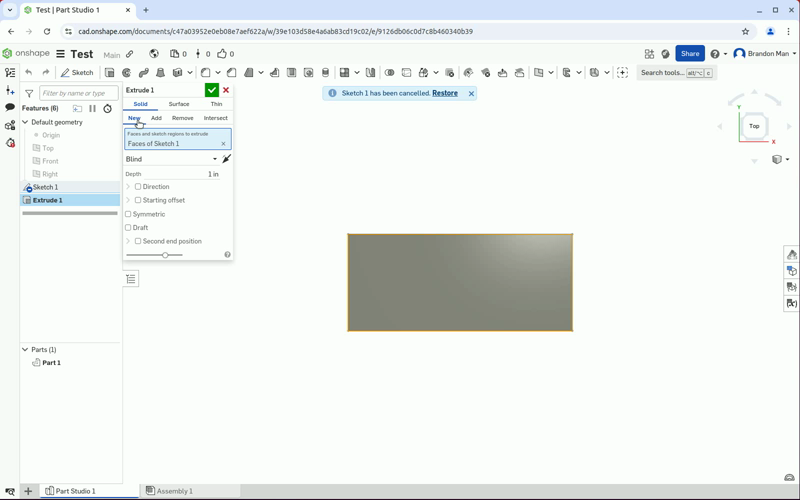
key(tab, 4)
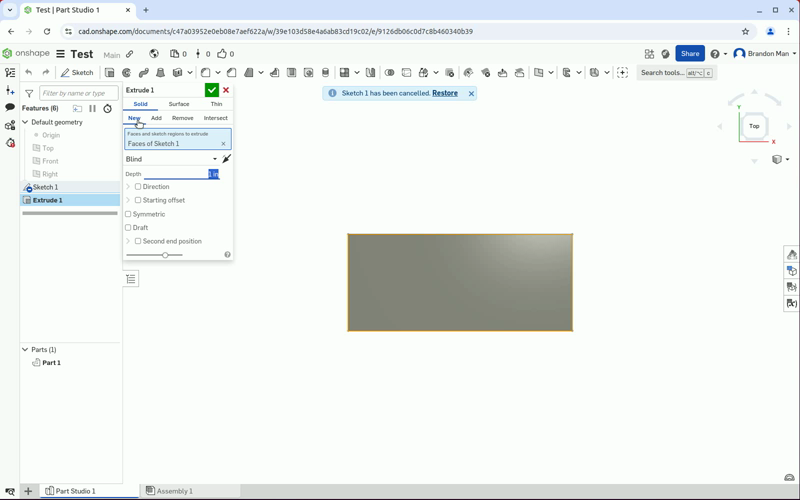
text(18.053)
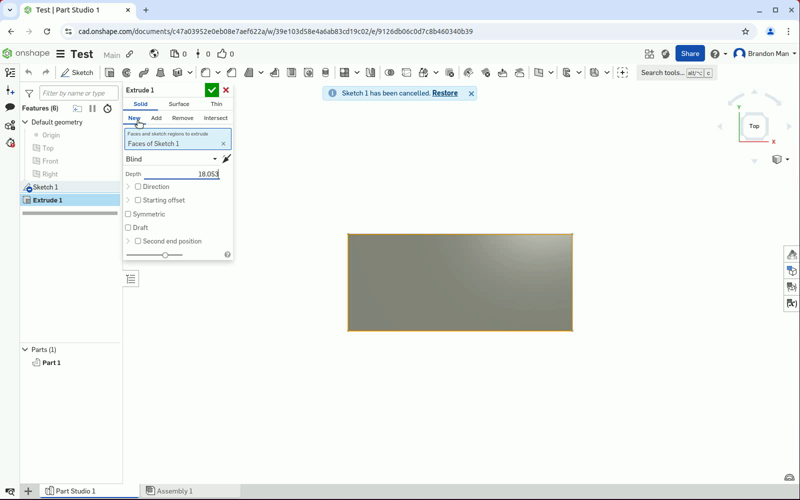
key(enter)
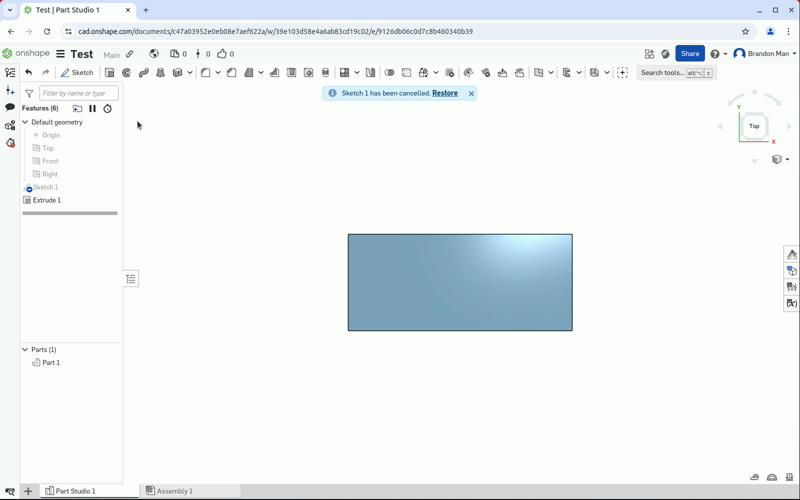
key(shift+h)
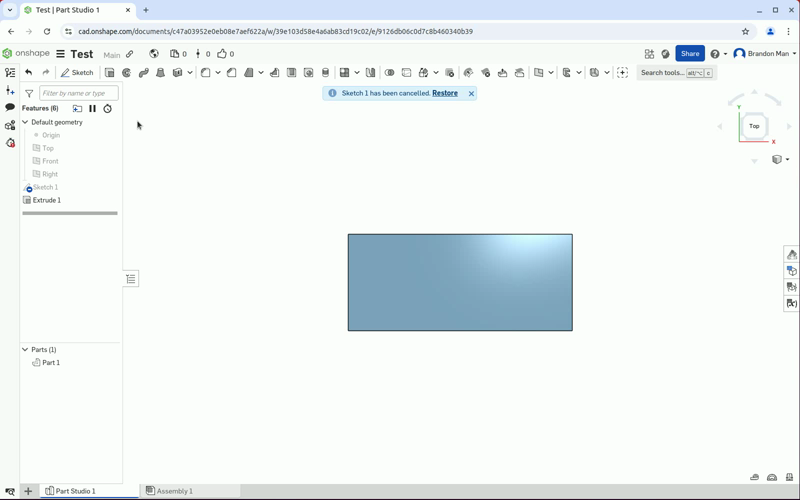
key(shift+h)
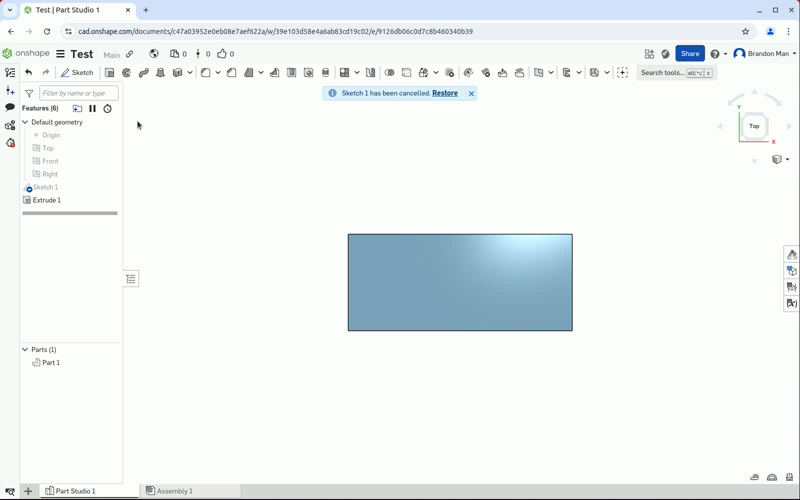
mouse_move(73, 189)
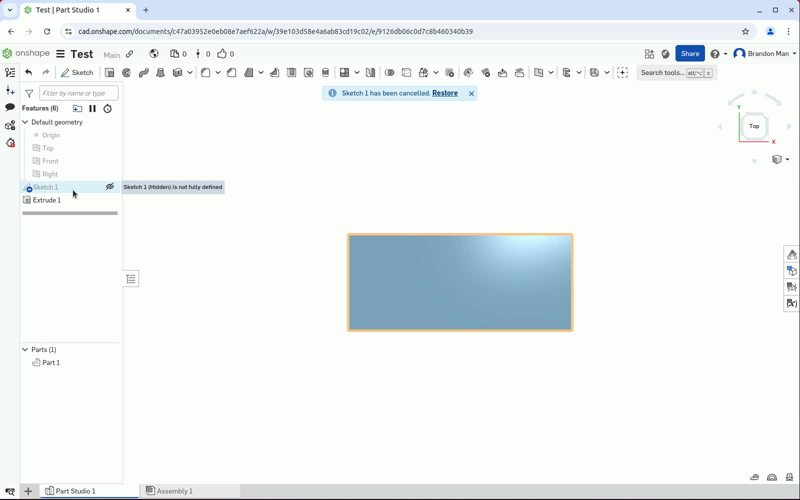
click(73, 189)
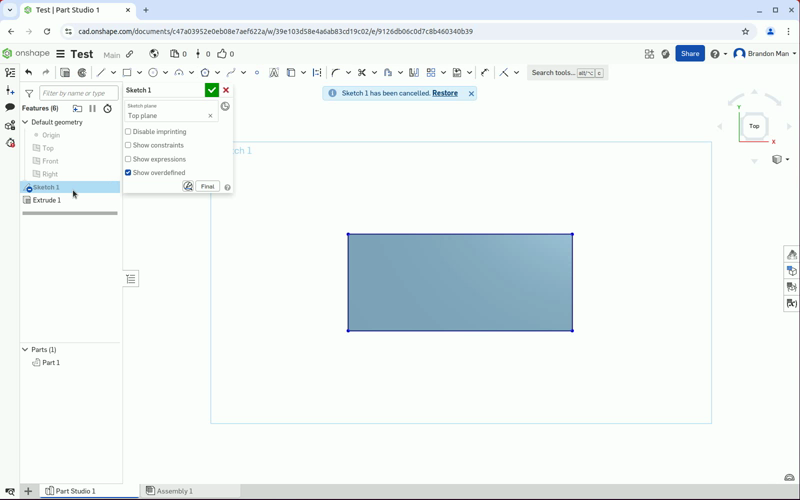
mouse_move(229, 92)
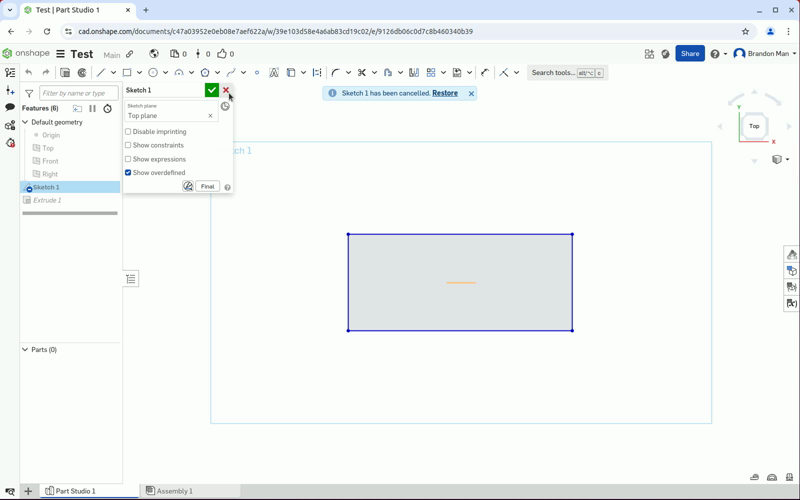
click(229, 92)
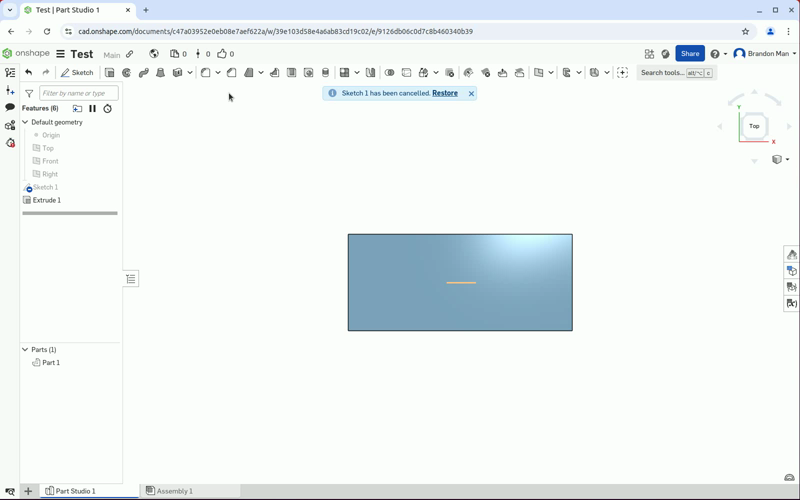
mouse_move(73, 352)
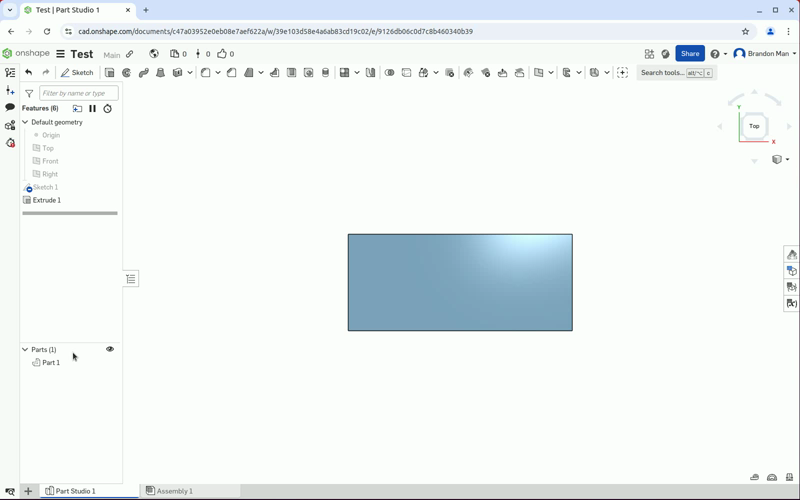
key(y)
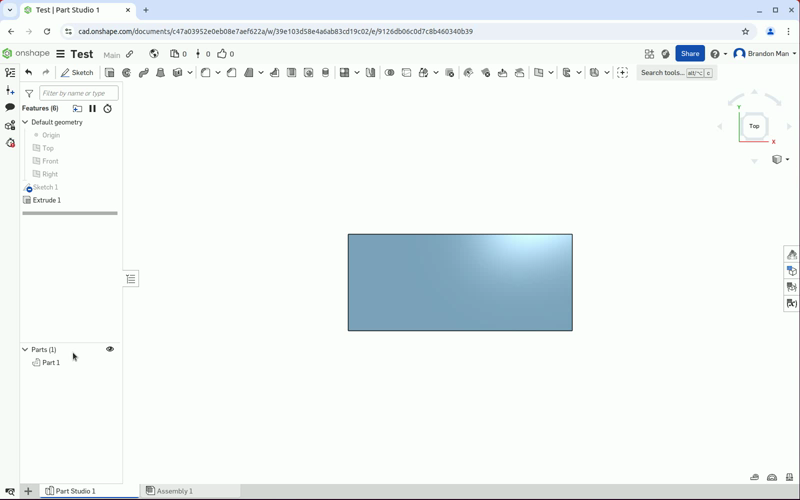
key(shift+p)
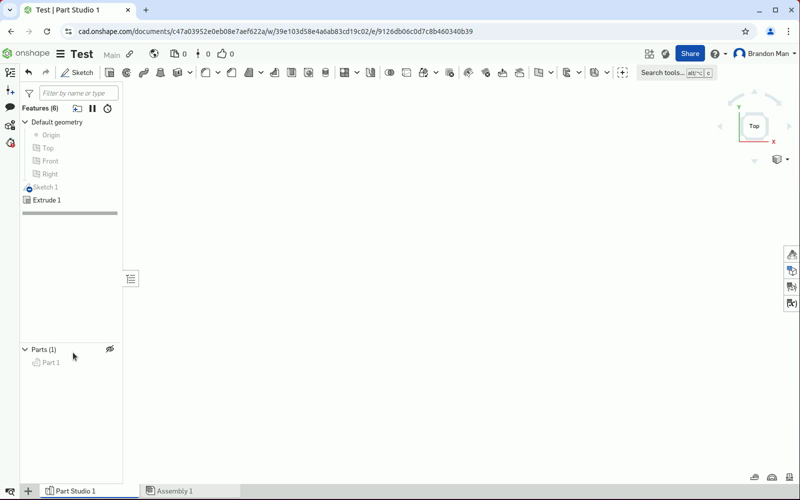
key(space)
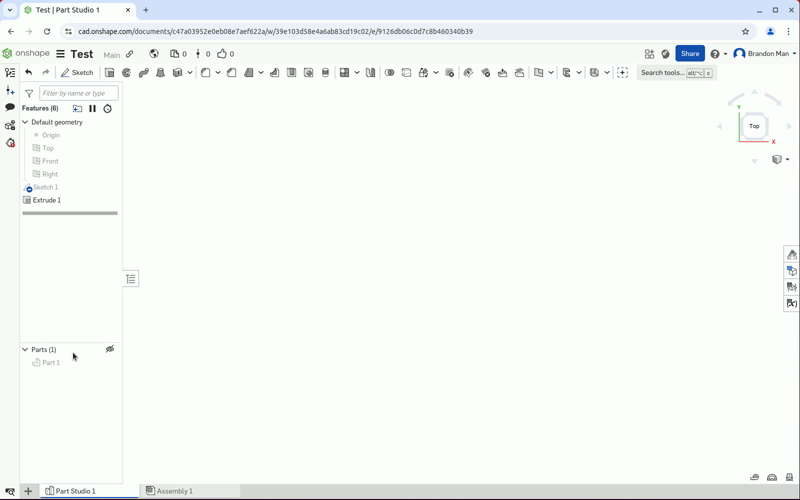
key_down(shift)
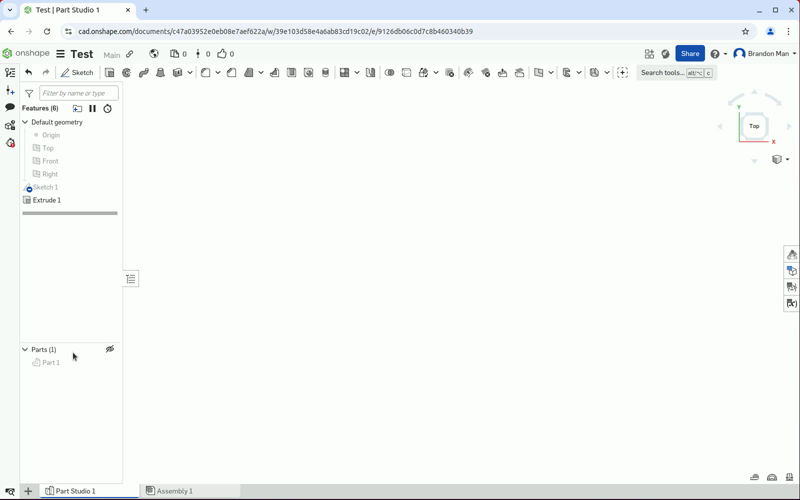
key(up)
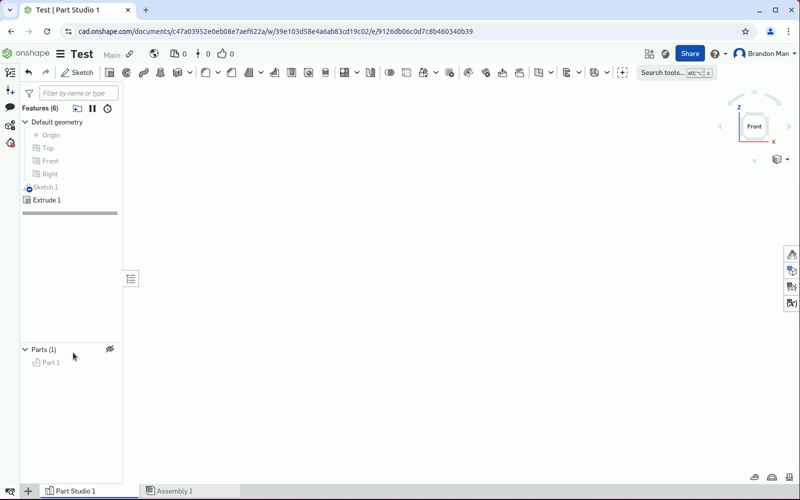
key_up(shift)
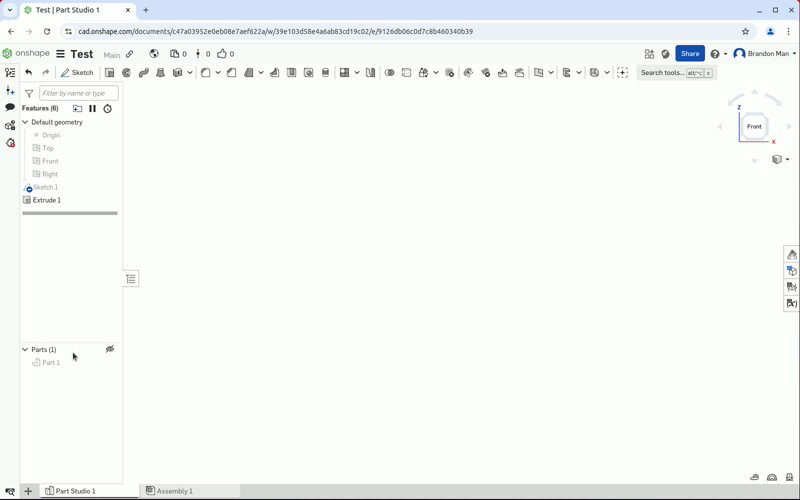
mouse_move(73, 352)
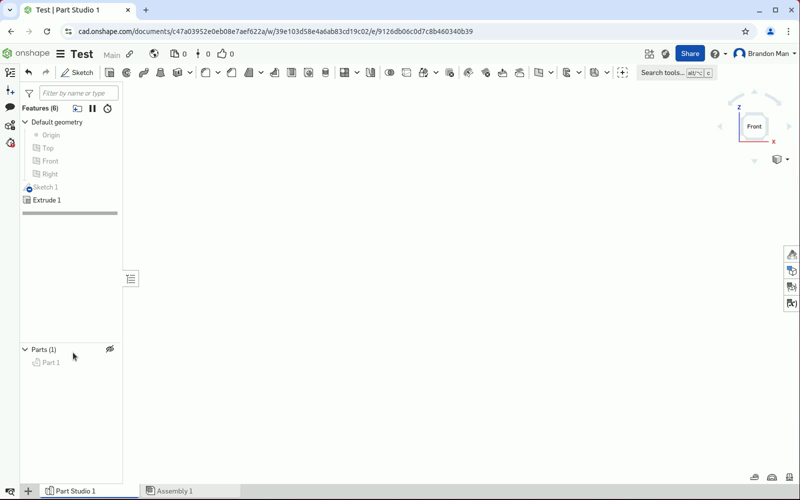
key(shift+y)
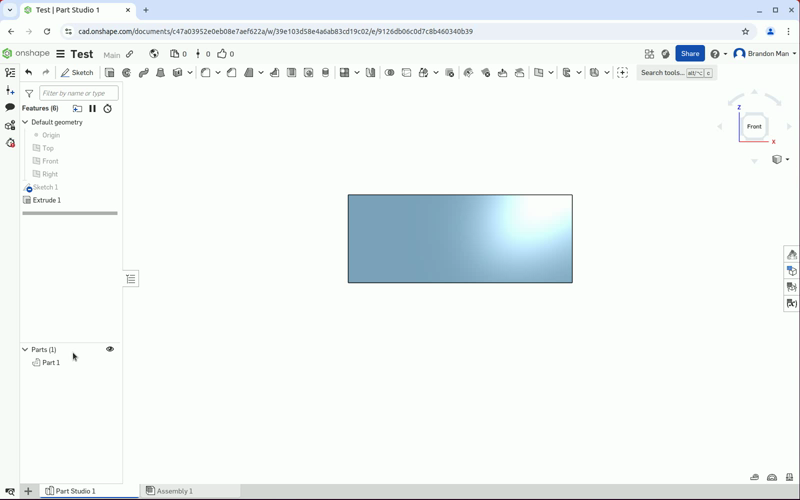
mouse_move(541, 75)
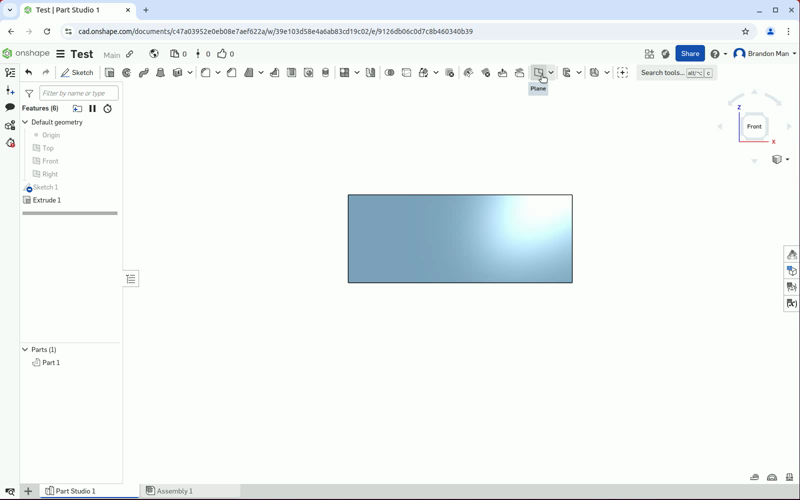
click(541, 75)
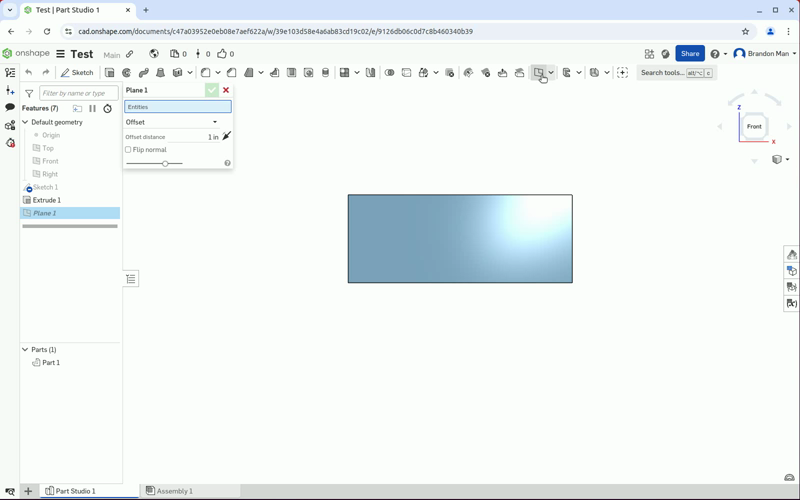
mouse_move(73, 163)
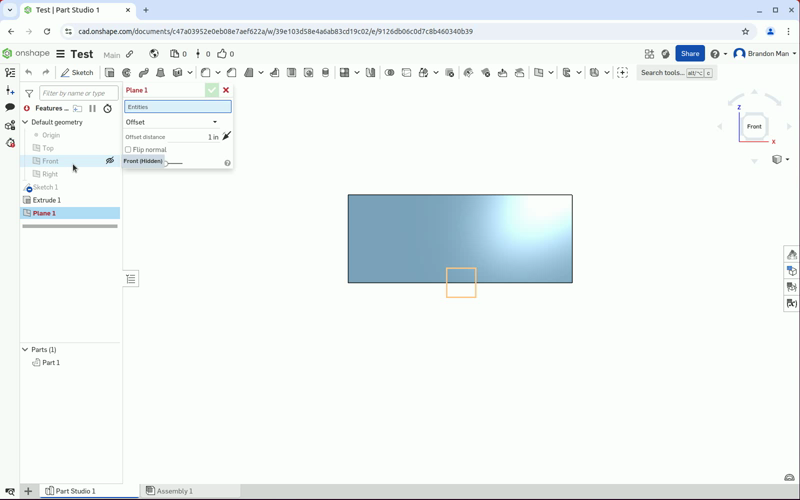
click(73, 163)
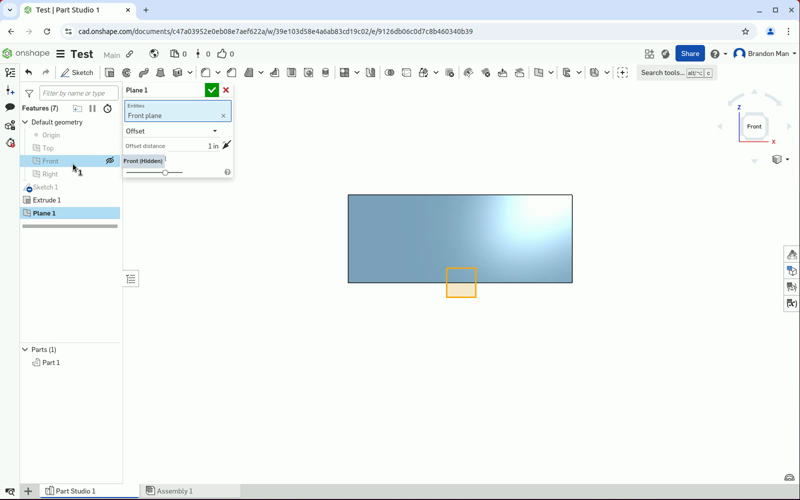
key(tab, 2)
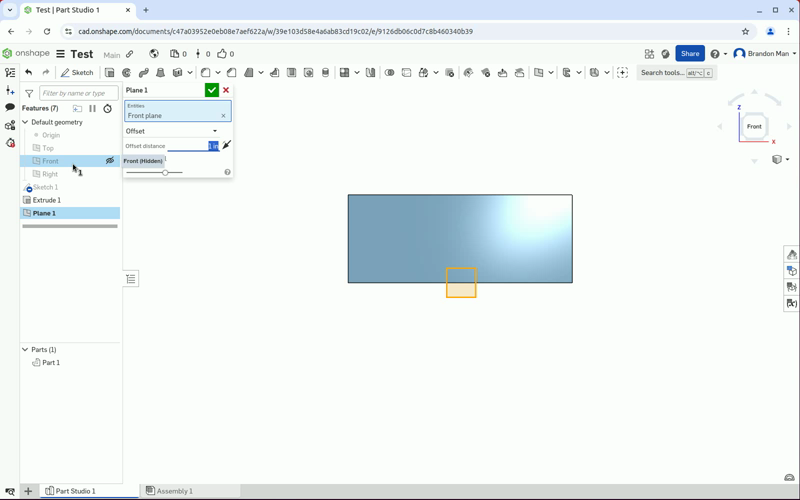
text(9.86)
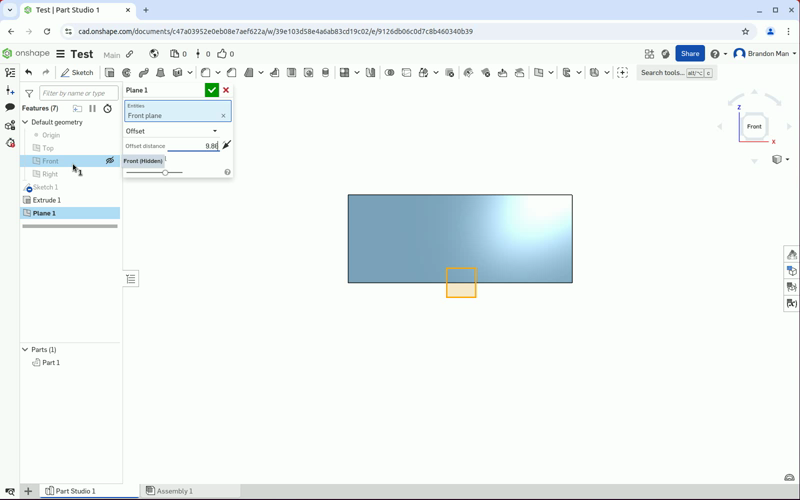
key(enter, 2)
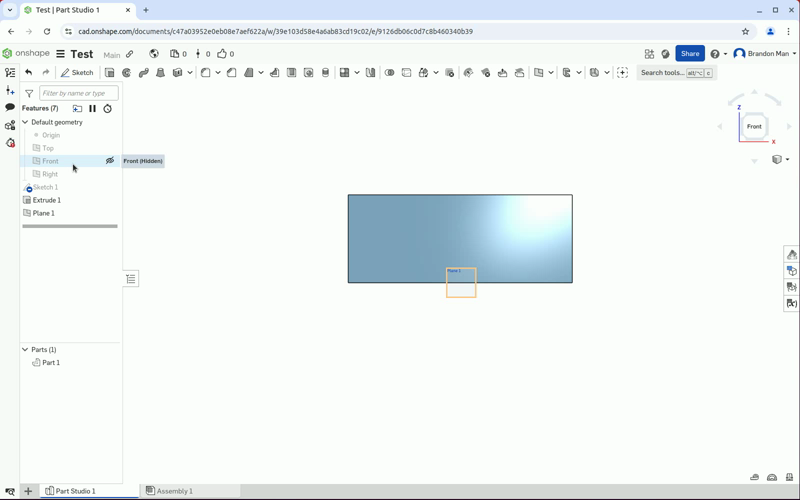
key(shift+s)
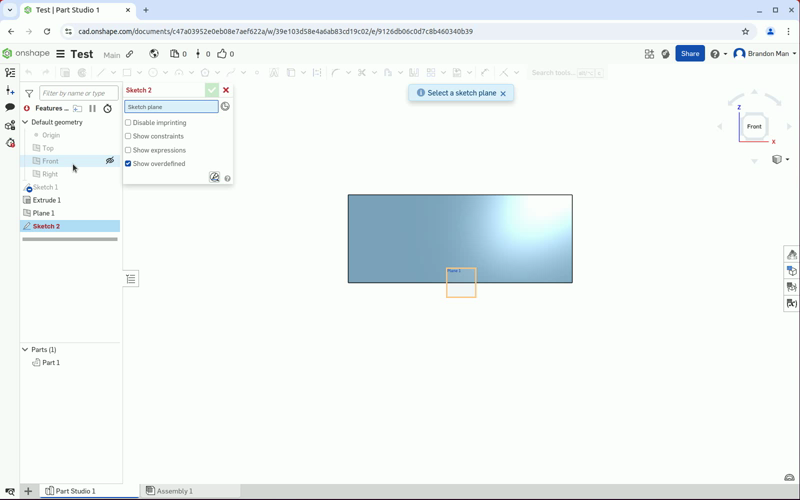
mouse_move(73, 215)
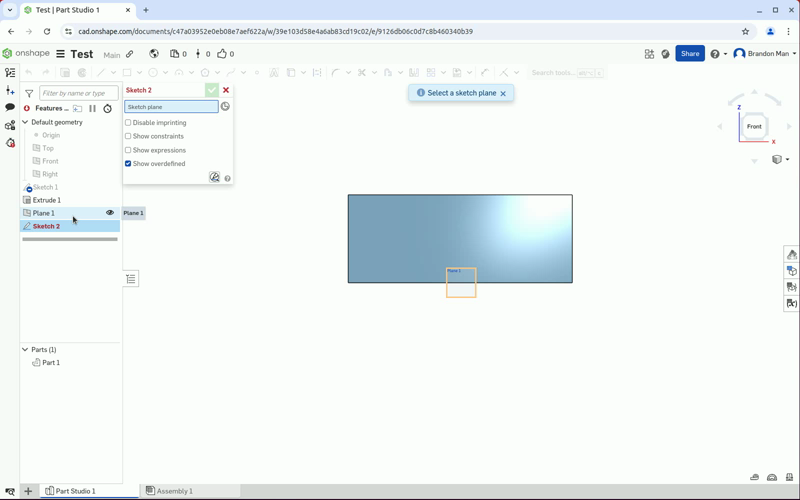
click(73, 215)
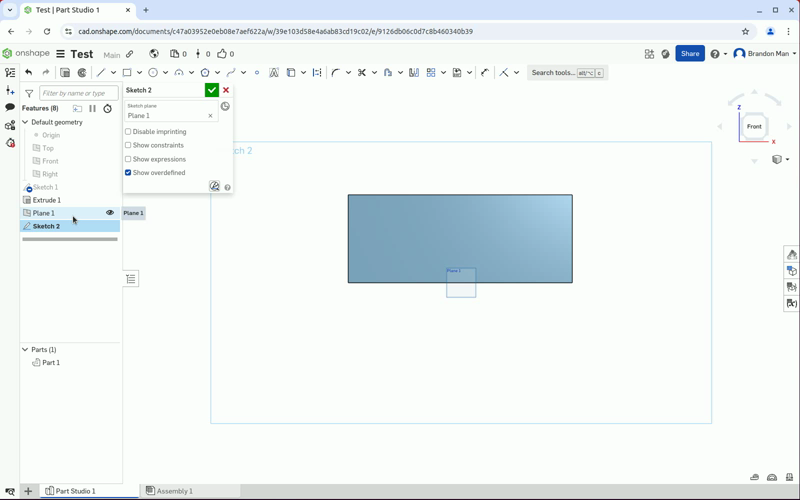
mouse_move(73, 352)
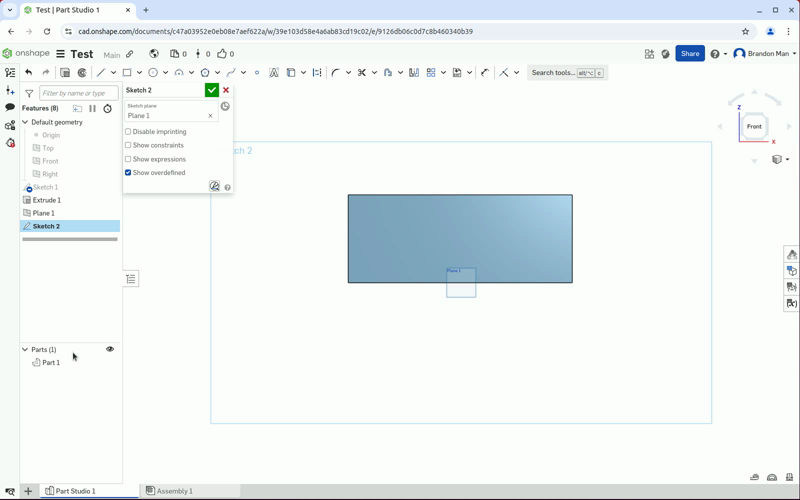
key(y)
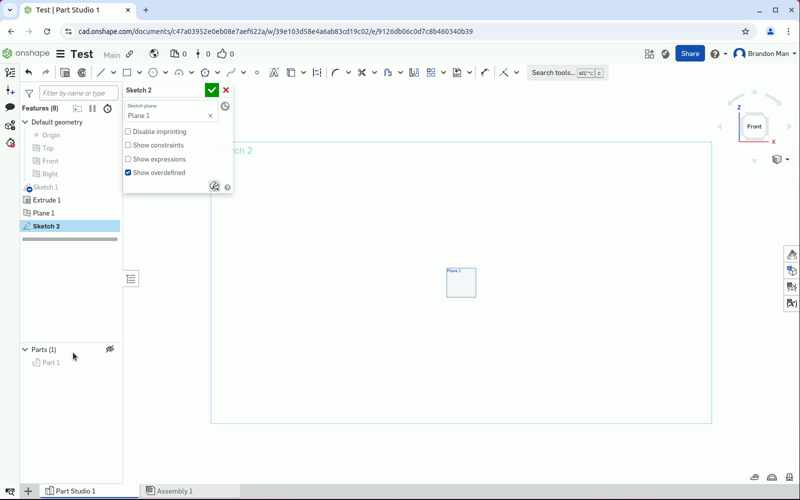
key(l)
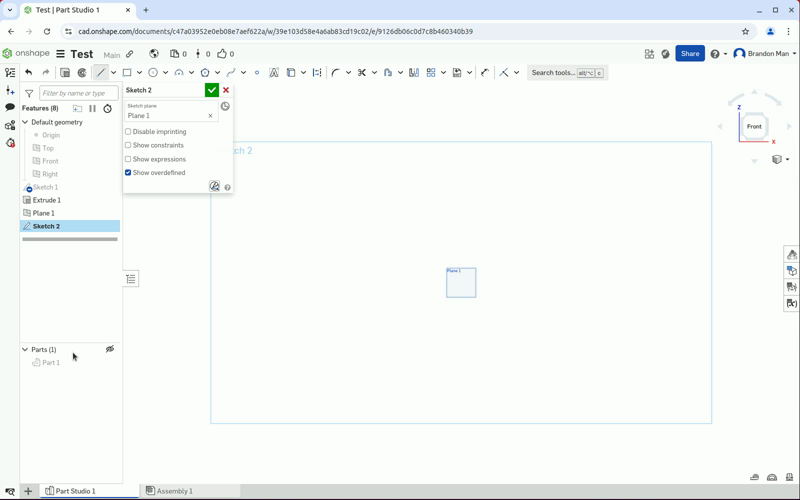
key_down(shift)
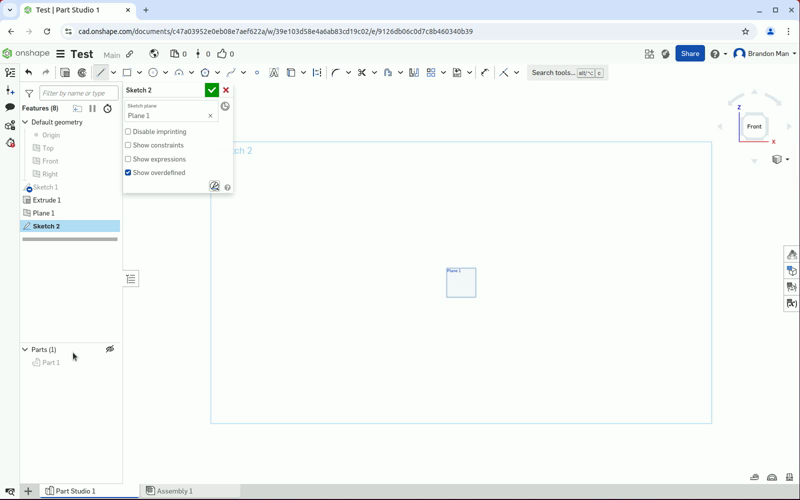
mouse_move(429, 251)
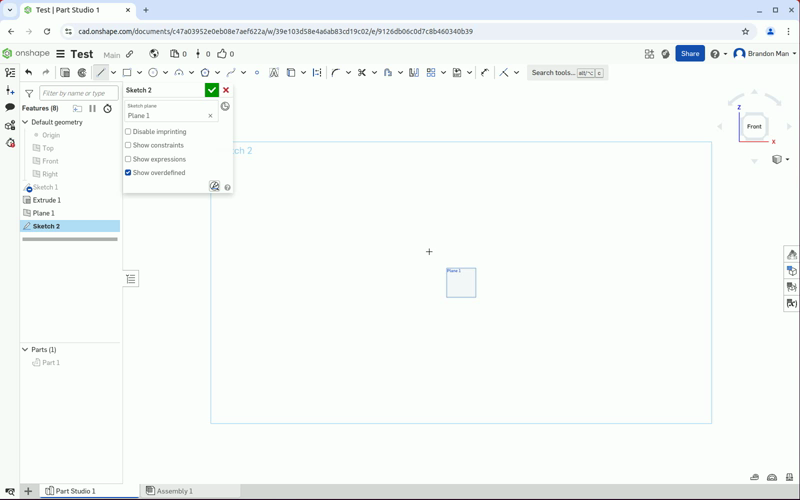
click(429, 251)
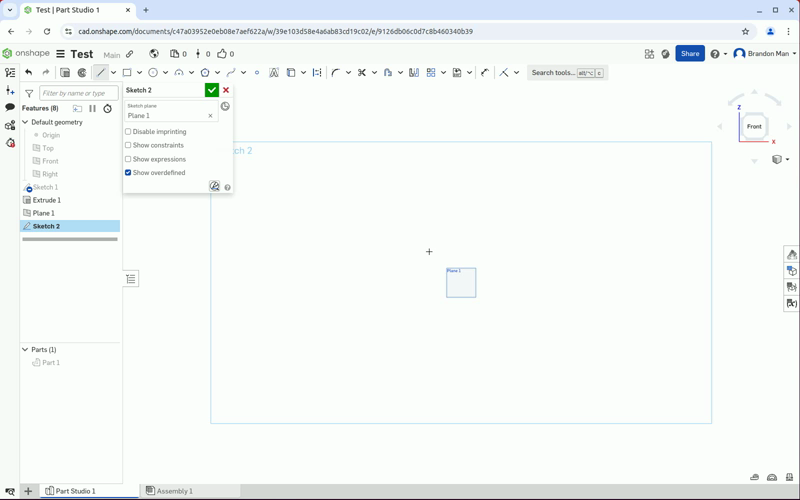
key_up(shift)
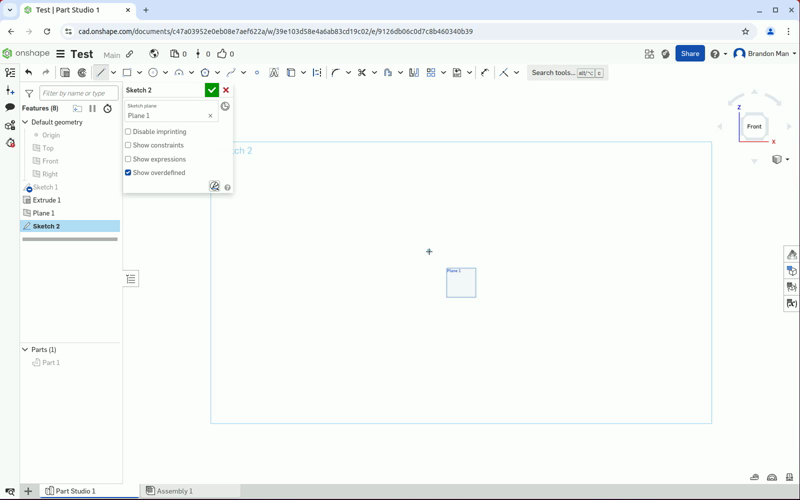
key_down(shift)
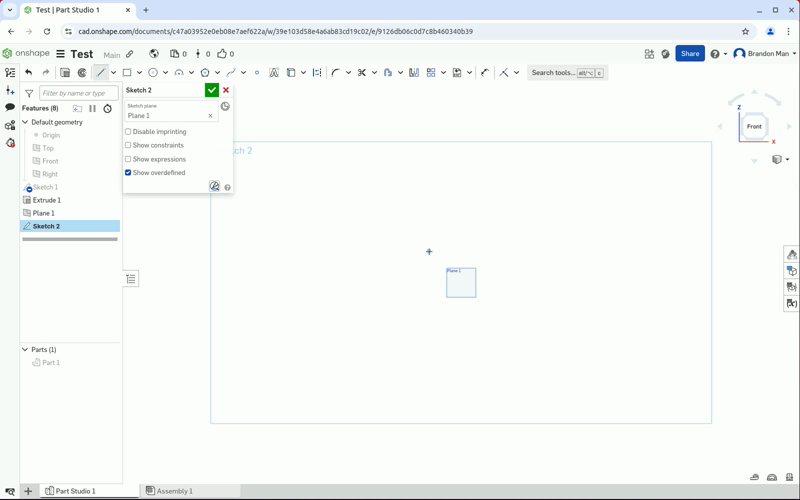
mouse_move(494, 251)
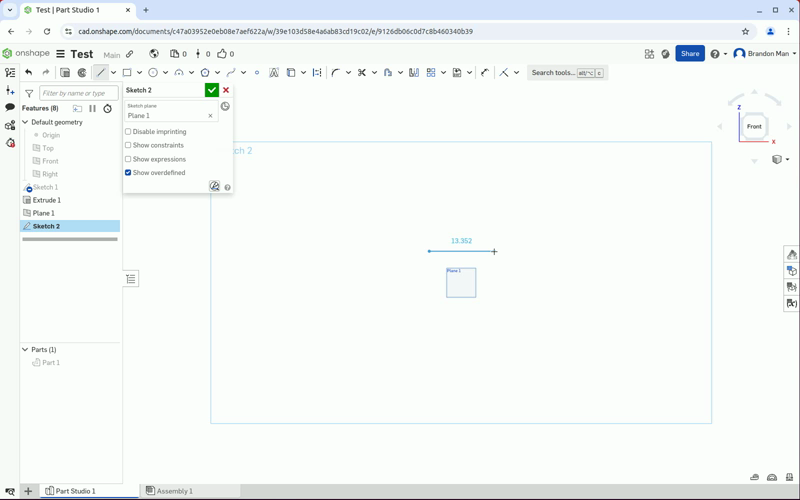
click(494, 251)
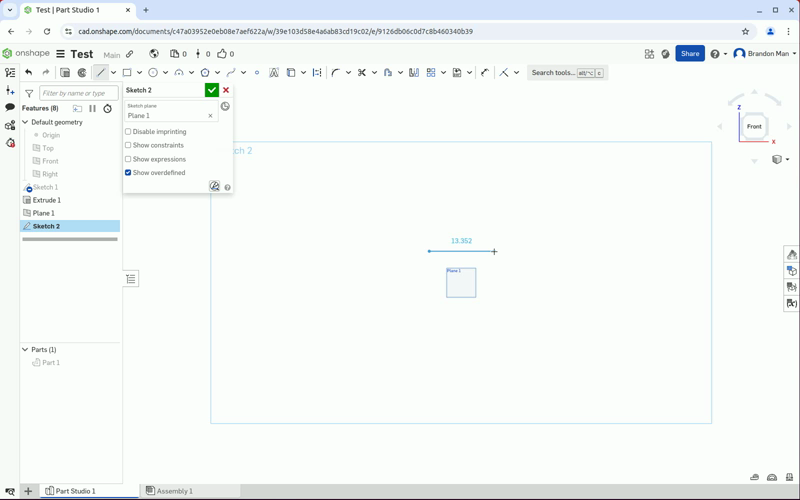
key_up(shift)
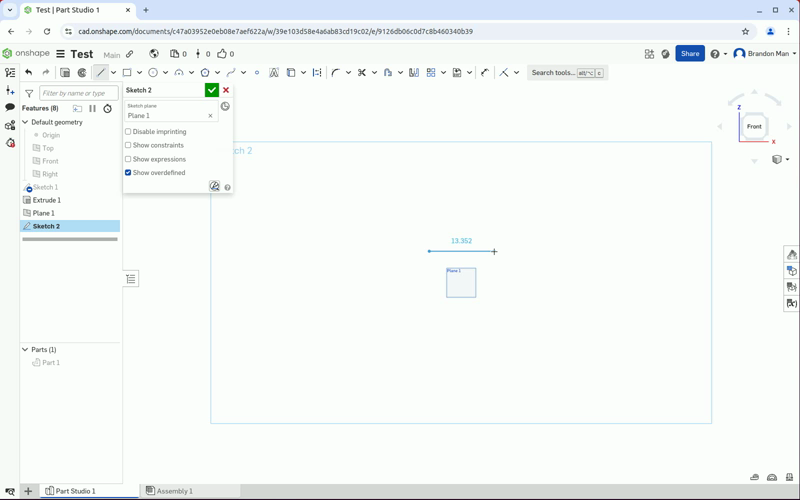
key_down(shift)
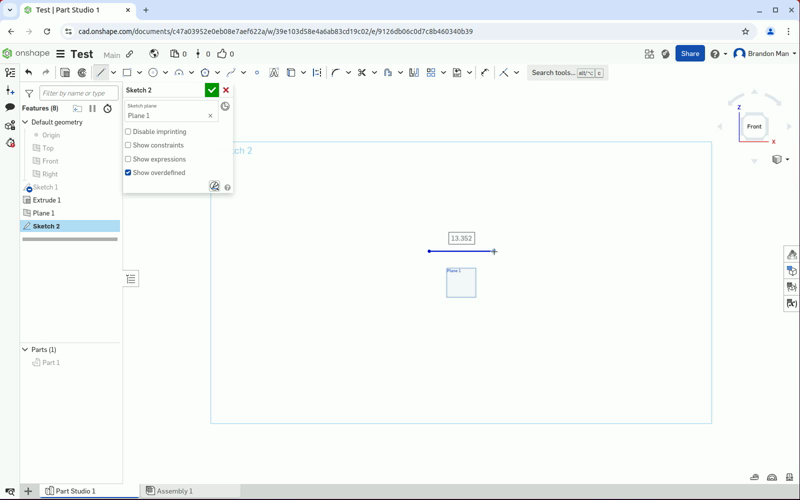
mouse_move(524, 251)
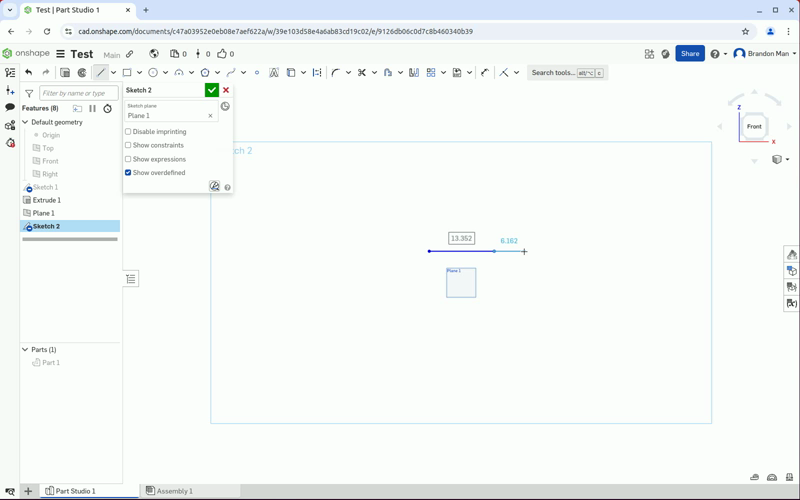
mouse_move(494, 225)
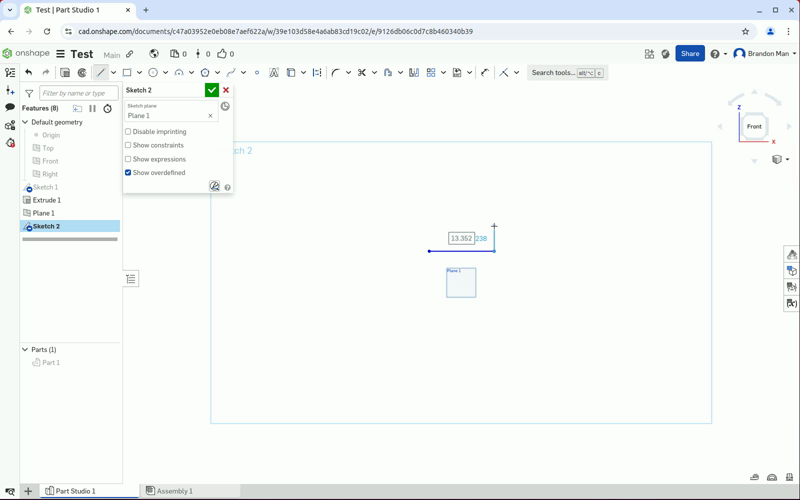
click(494, 225)
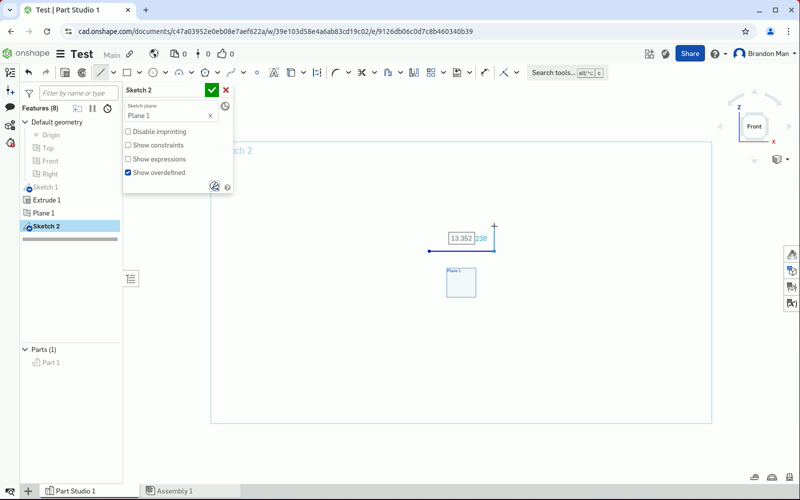
key_up(shift)
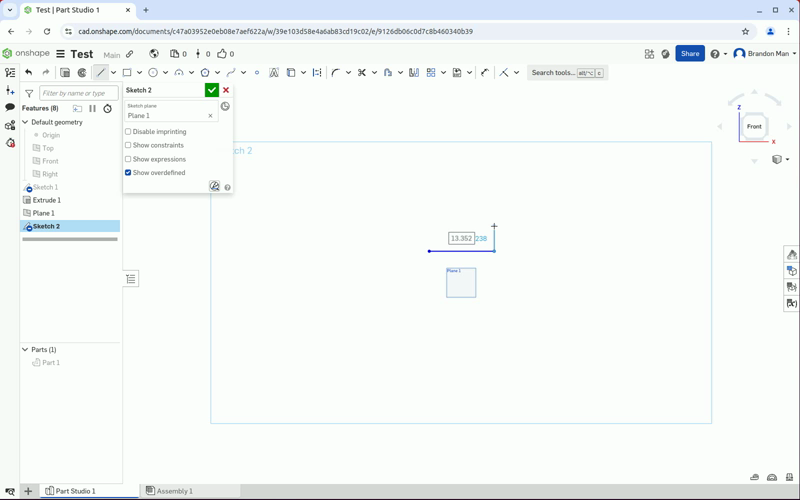
key_down(shift)
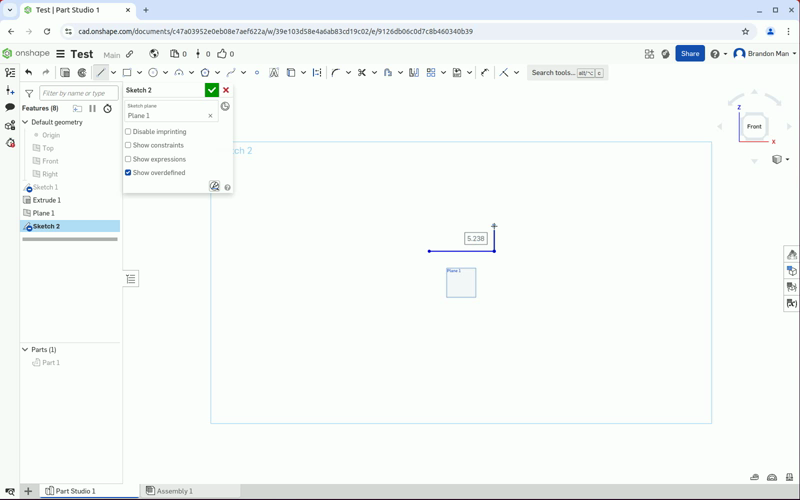
mouse_move(429, 225)
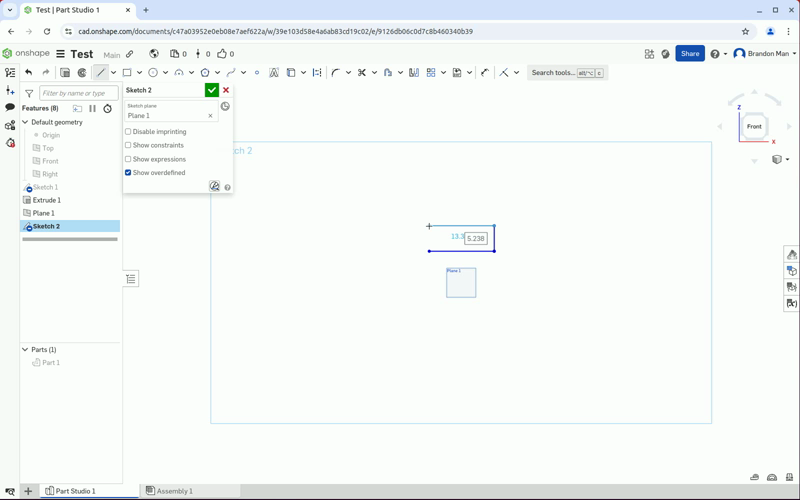
click(429, 225)
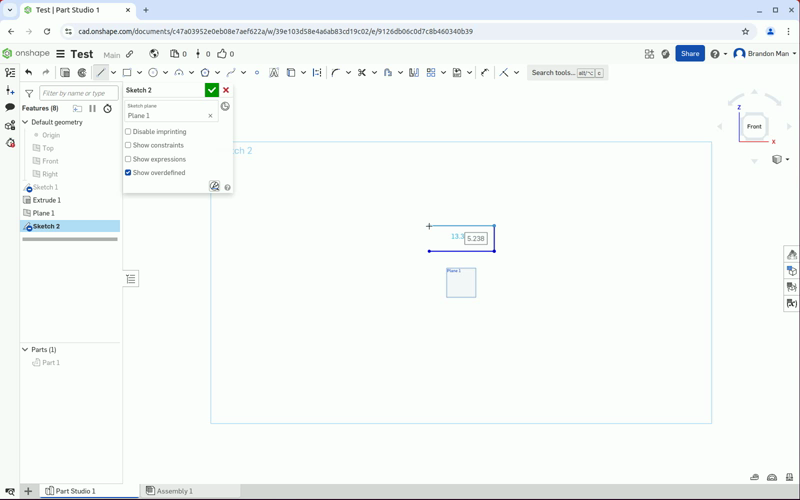
key_up(shift)
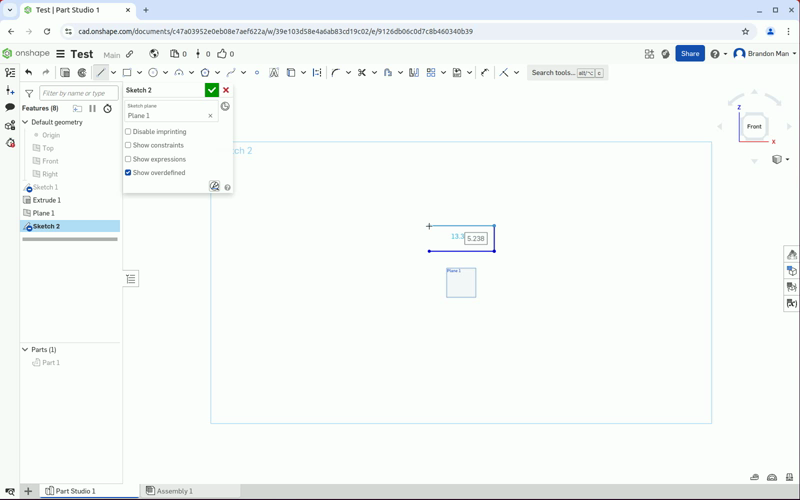
mouse_move(459, 225)
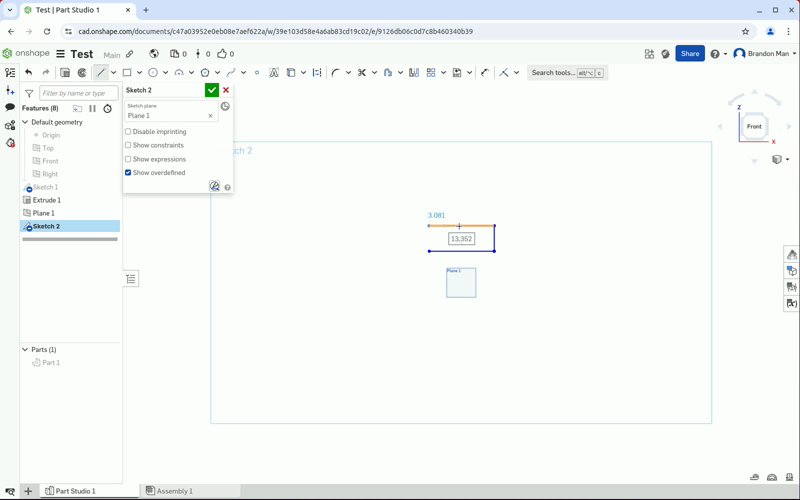
key_down(shift)
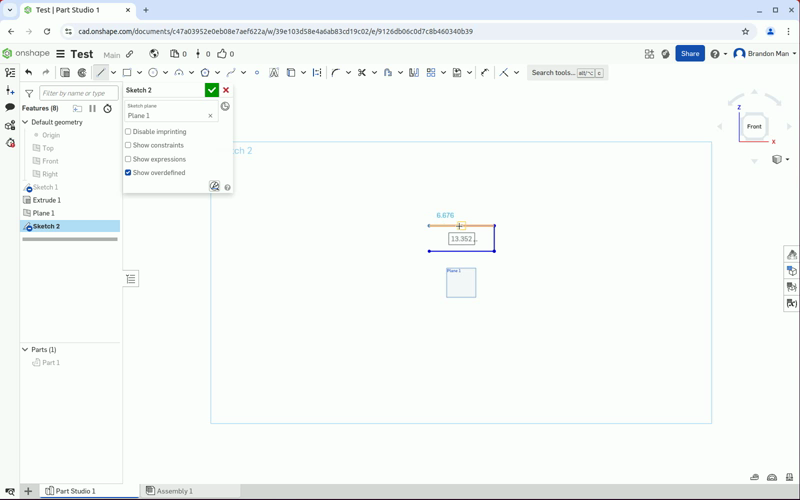
mouse_move(429, 251)
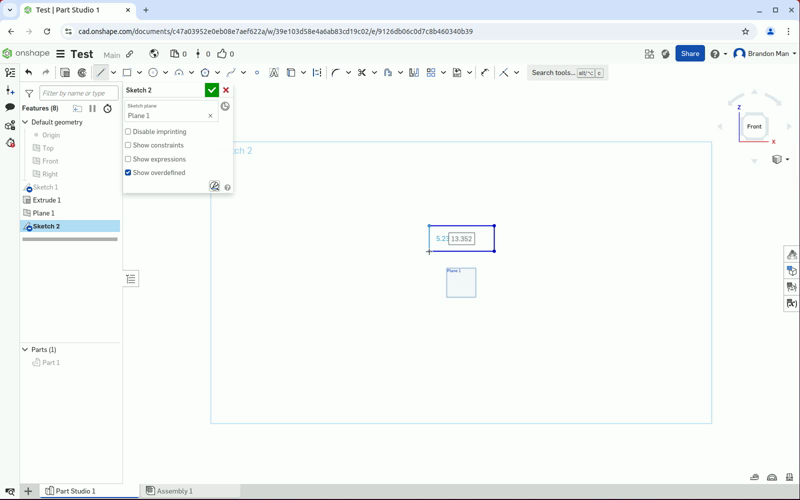
key_up(shift)
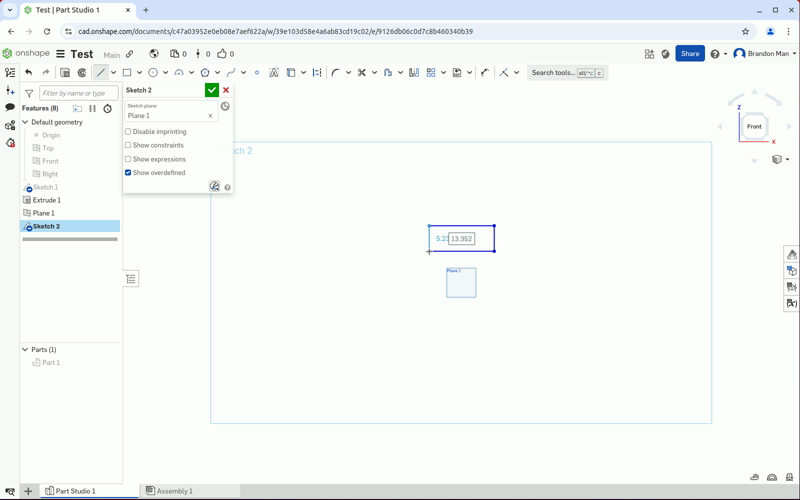
click(429, 251)
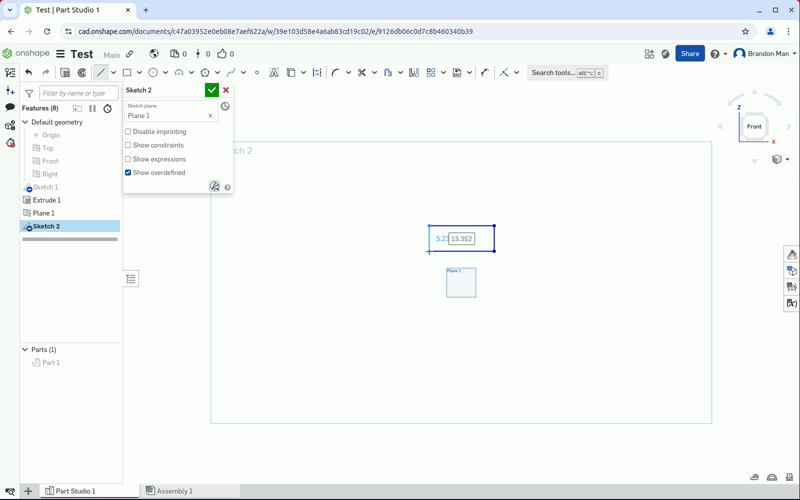
key(esc)
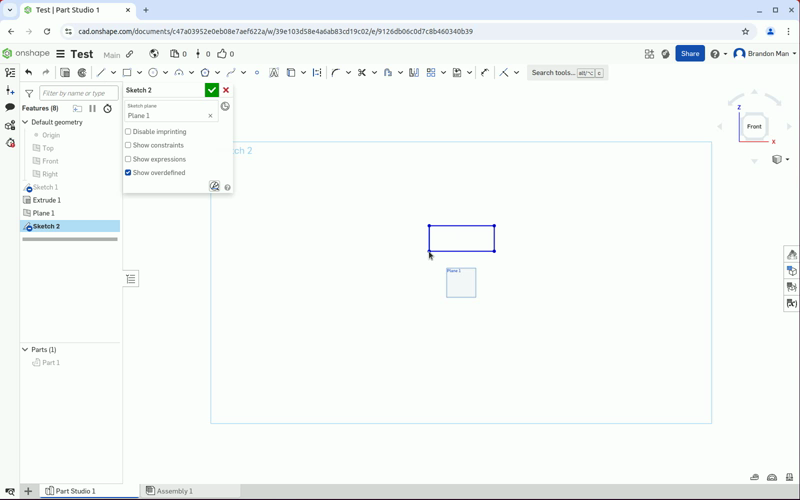
mouse_move(457, 242)
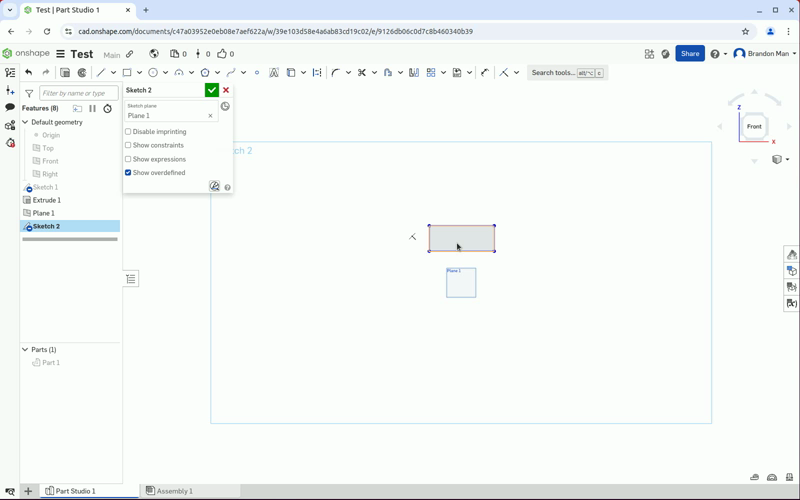
scroll(6)
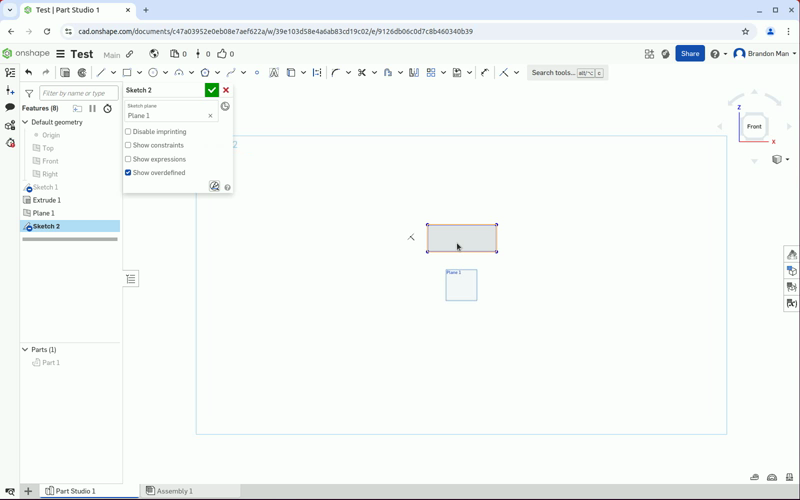
scroll(6)
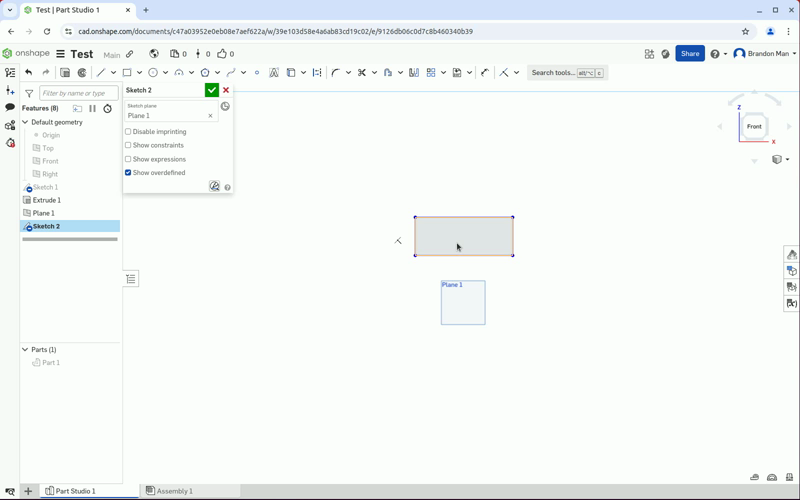
scroll(6)
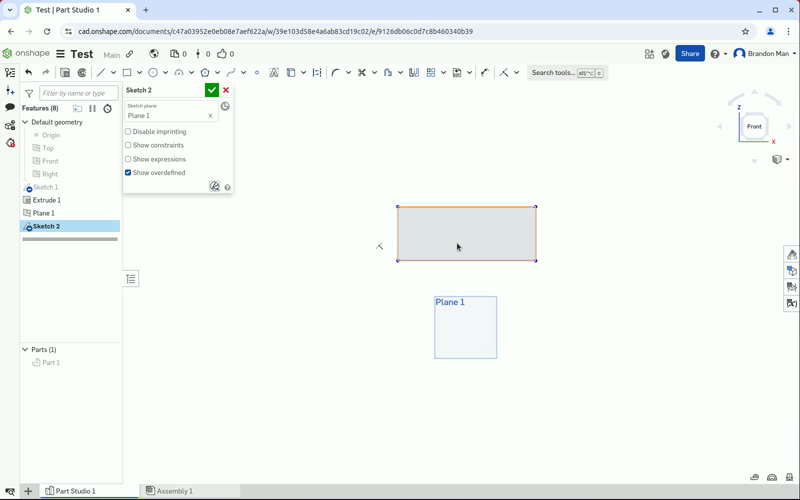
scroll(6)
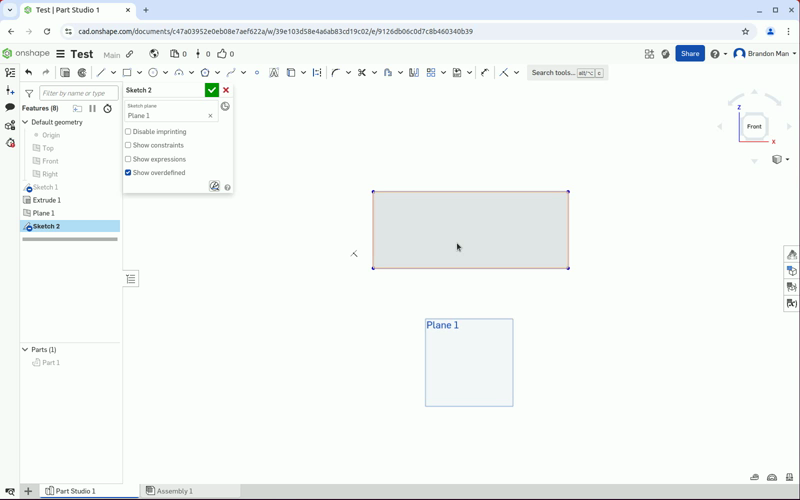
scroll(6)
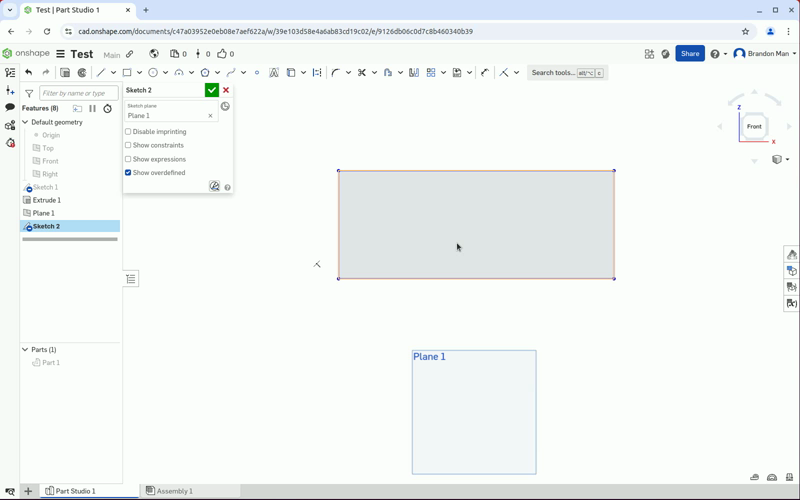
scroll(6)
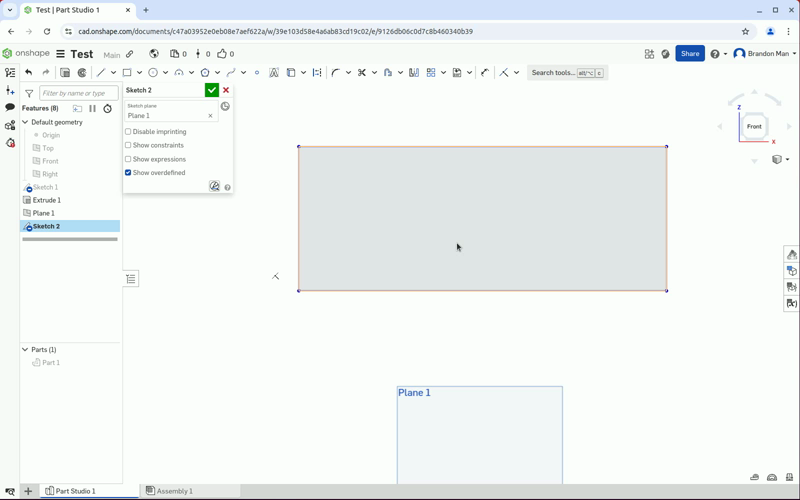
scroll(6)
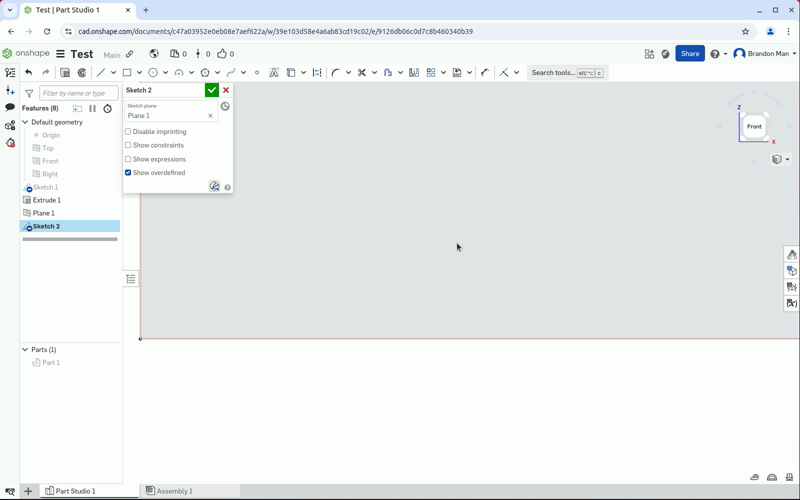
click(457, 242)
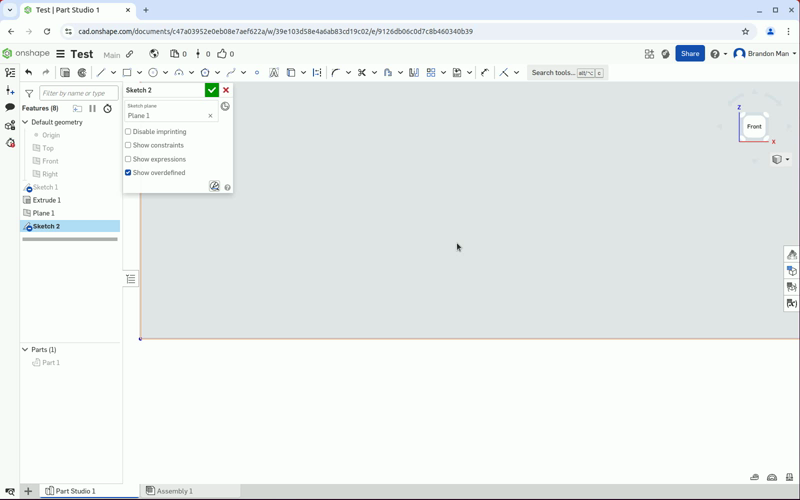
scroll(-6)
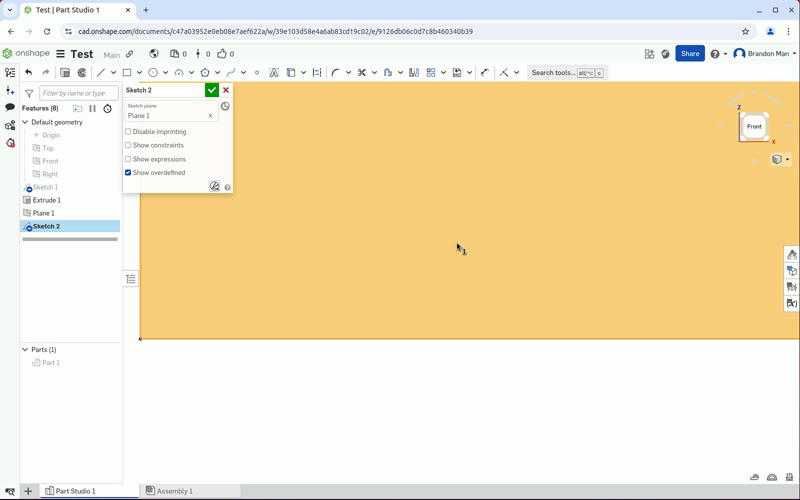
scroll(-6)
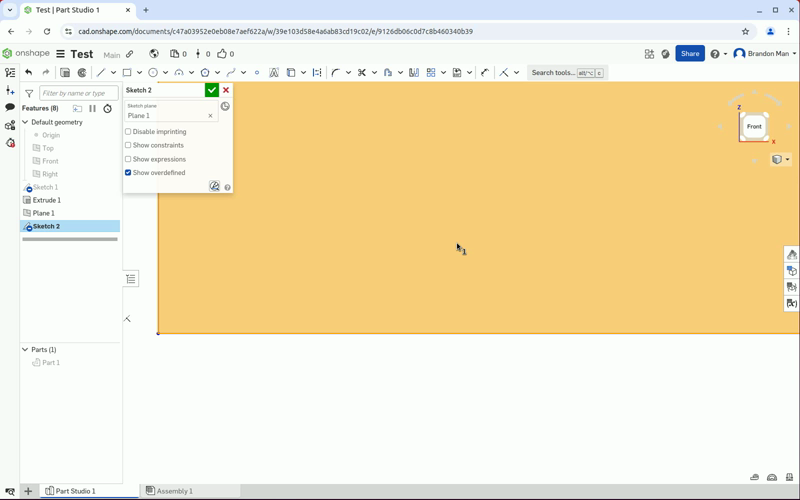
scroll(-6)
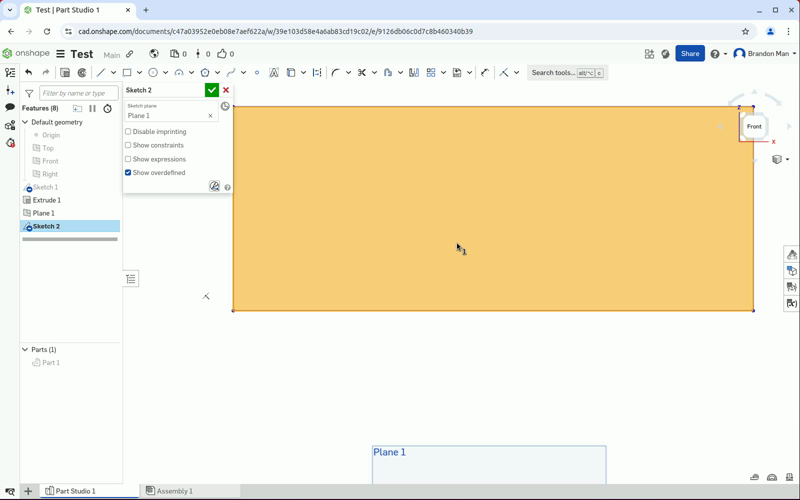
scroll(-6)
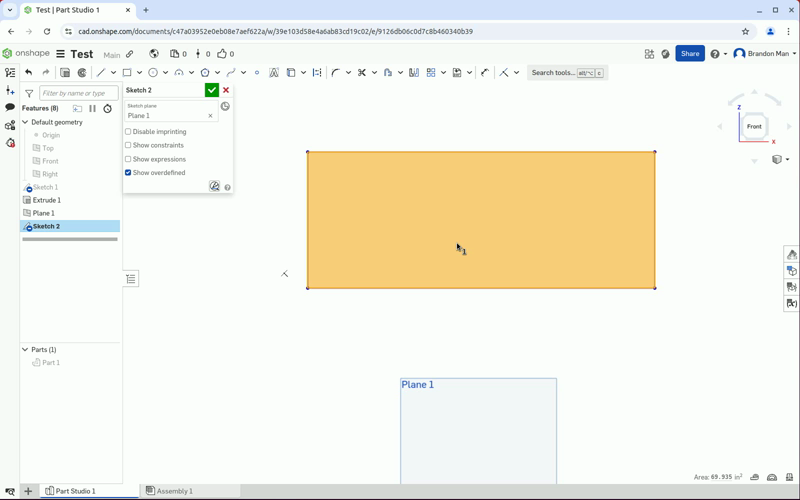
scroll(-6)
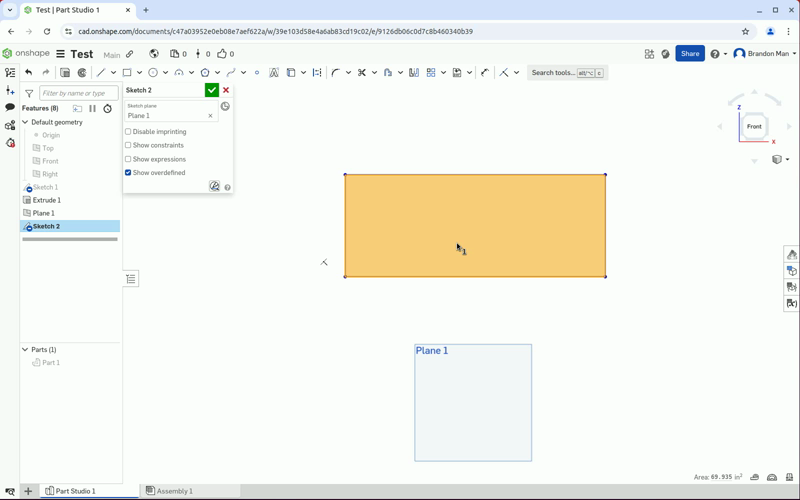
scroll(-6)
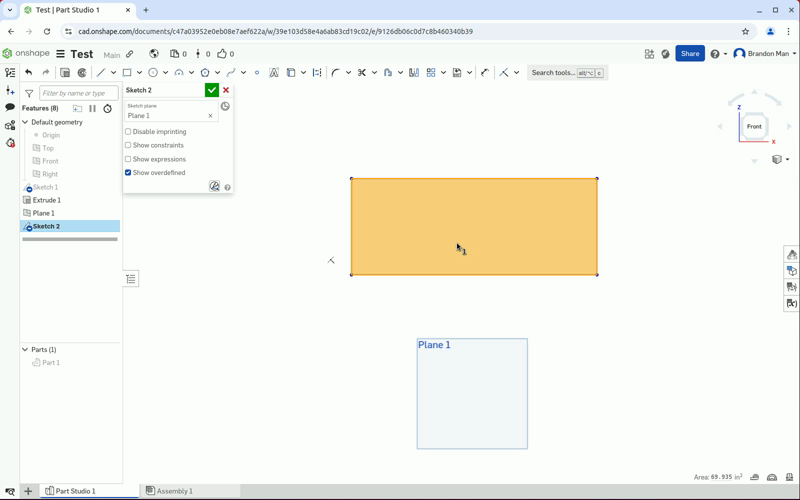
scroll(-6)
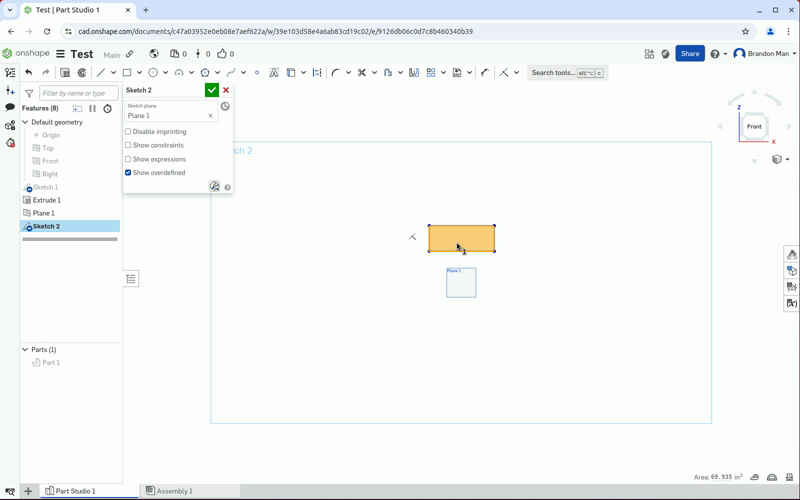
mouse_move(73, 352)
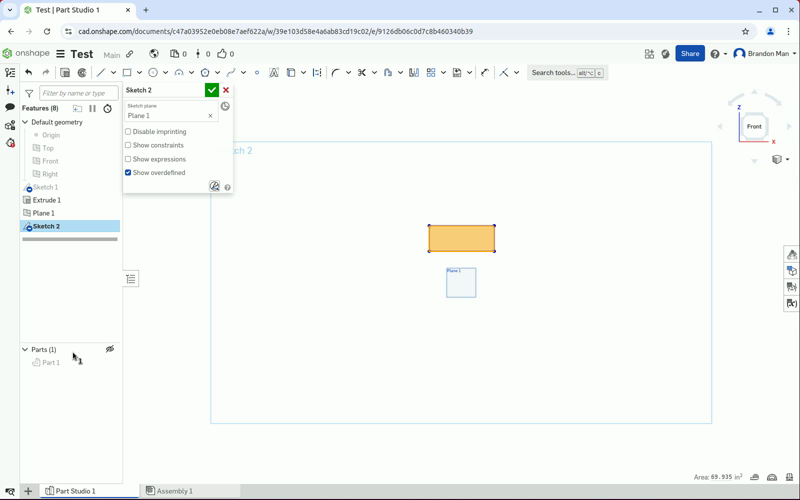
key(shift+y)
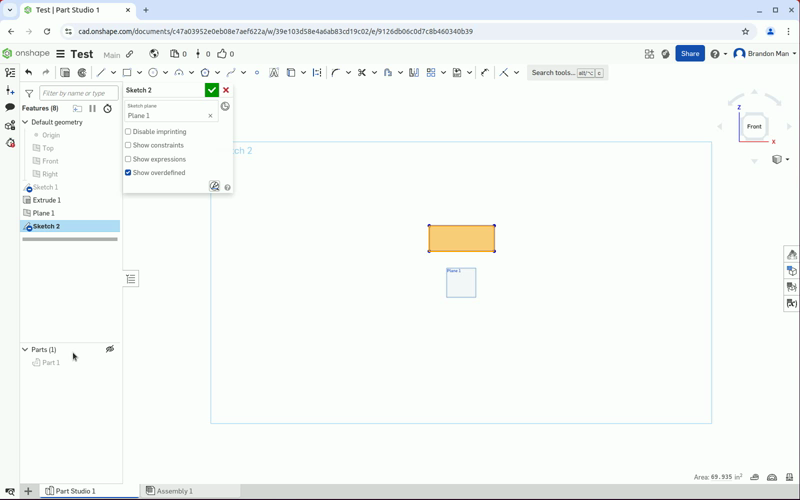
key(shift+e)
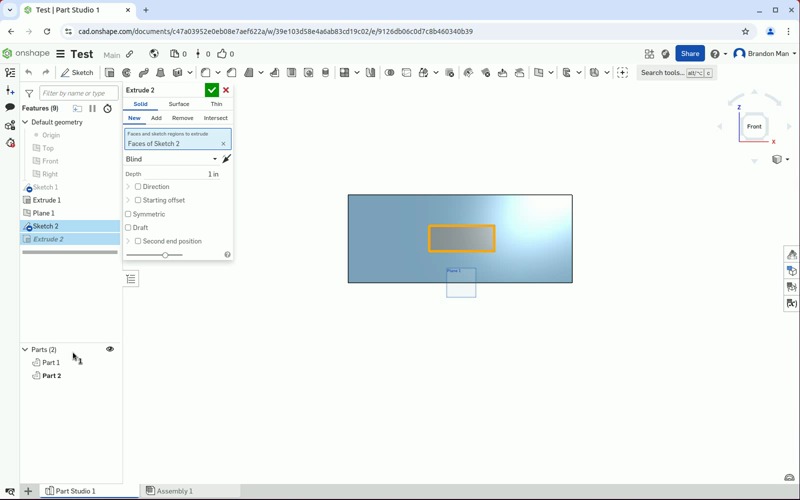
mouse_move(143, 106)
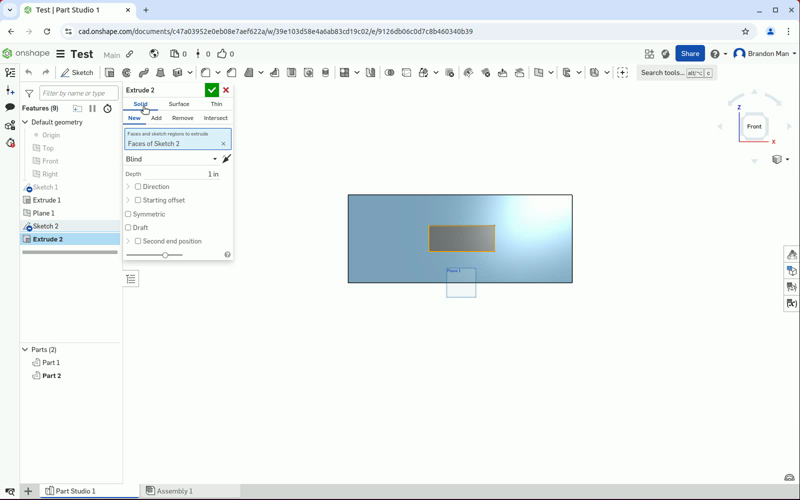
click(143, 106)
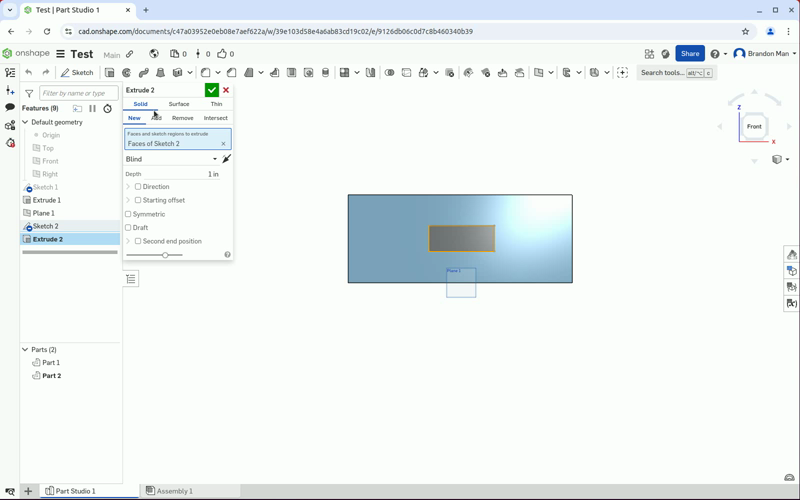
mouse_move(186, 120)
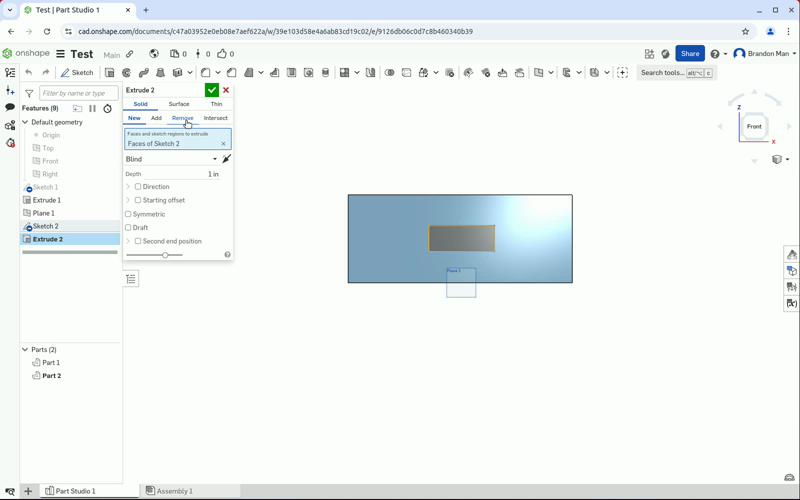
click(186, 120)
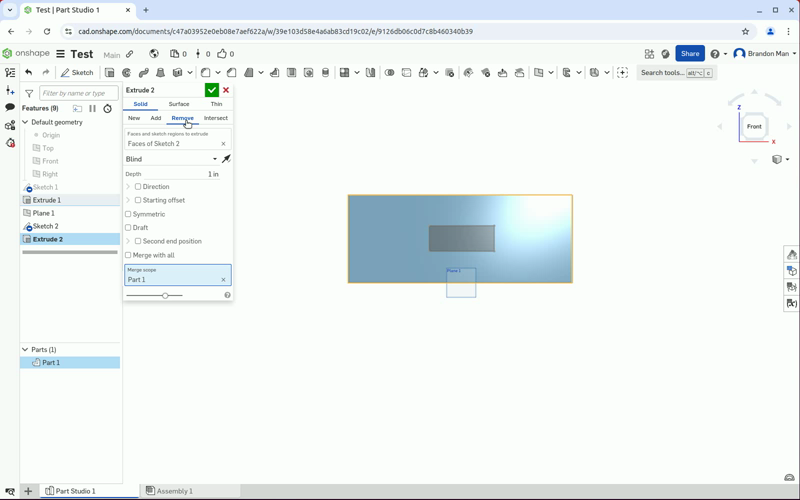
key(tab, 4)
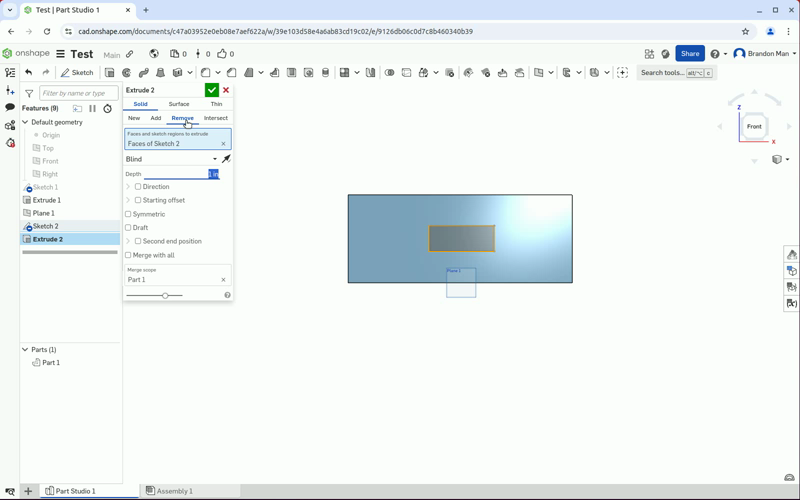
text(19.738)
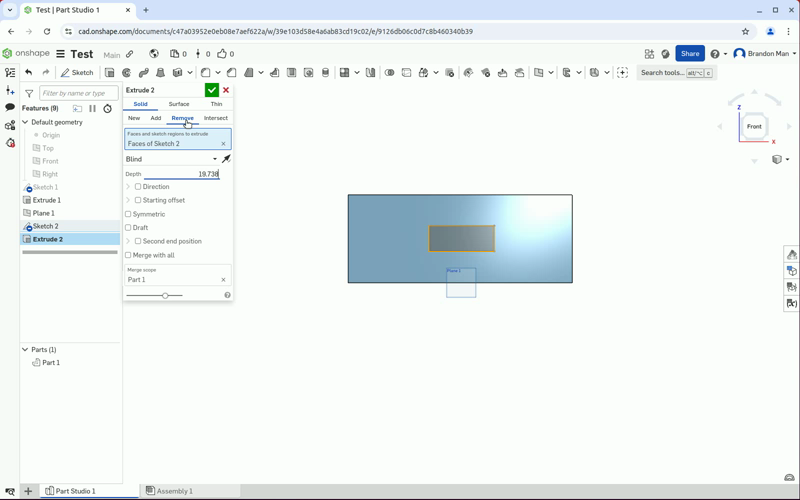
key(tab, 6)
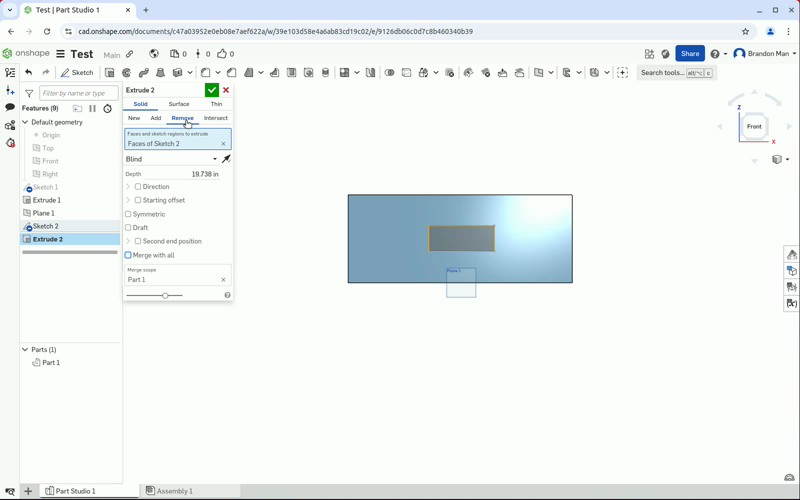
key(space)
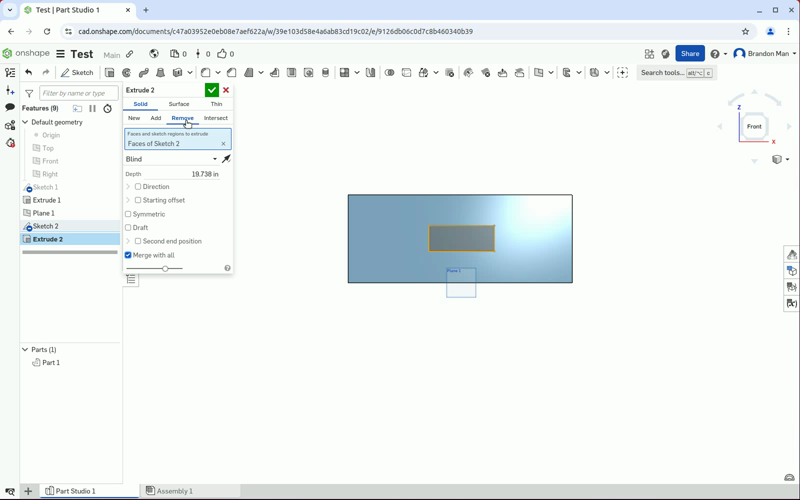
key(enter)
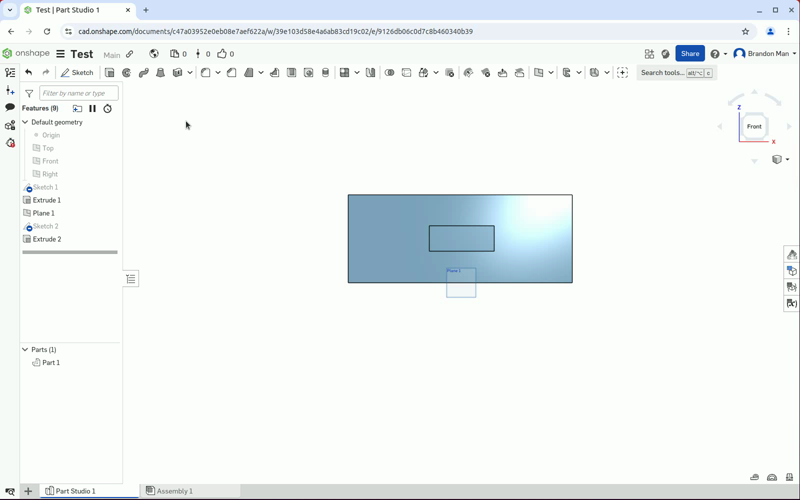
key(shift+h)
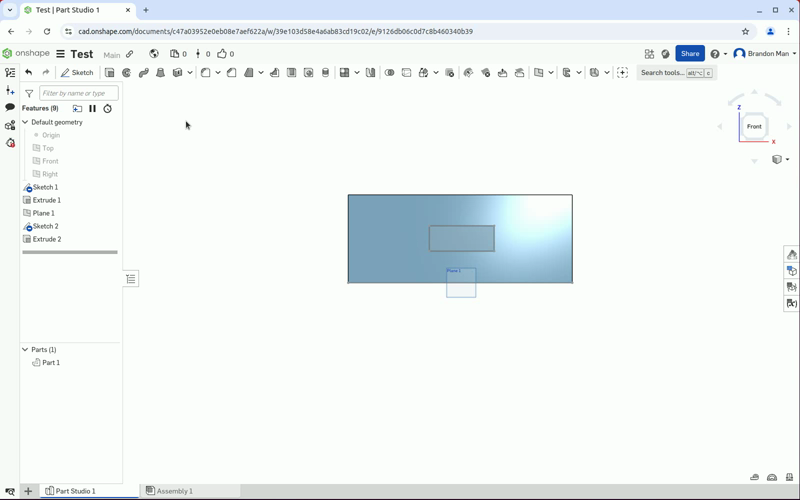
key(shift+h)
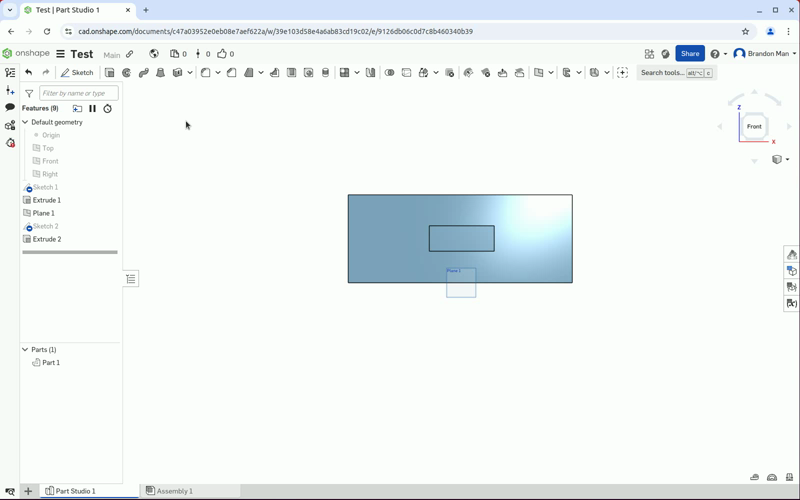
mouse_move(73, 189)
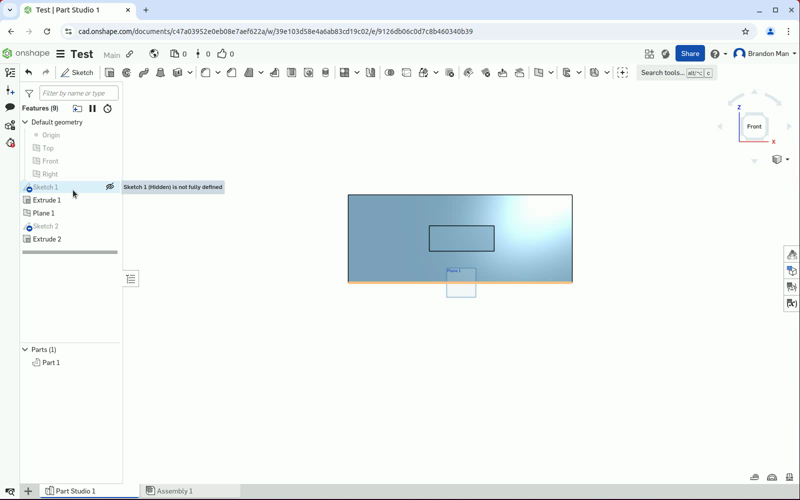
click(73, 189)
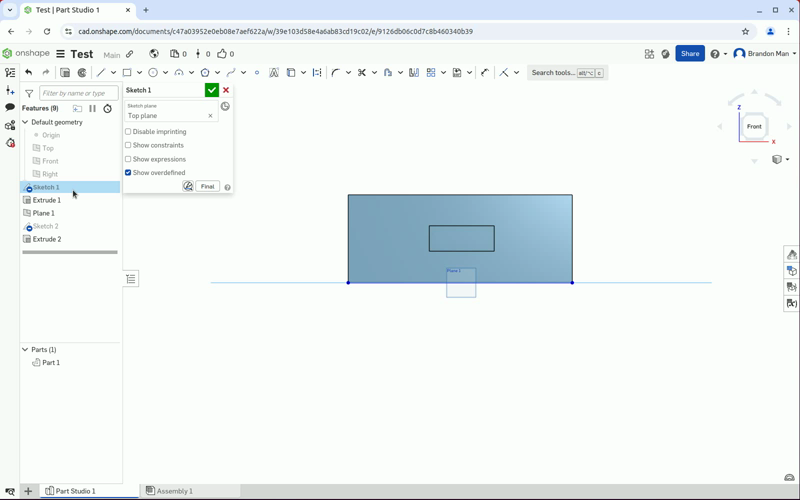
mouse_move(229, 92)
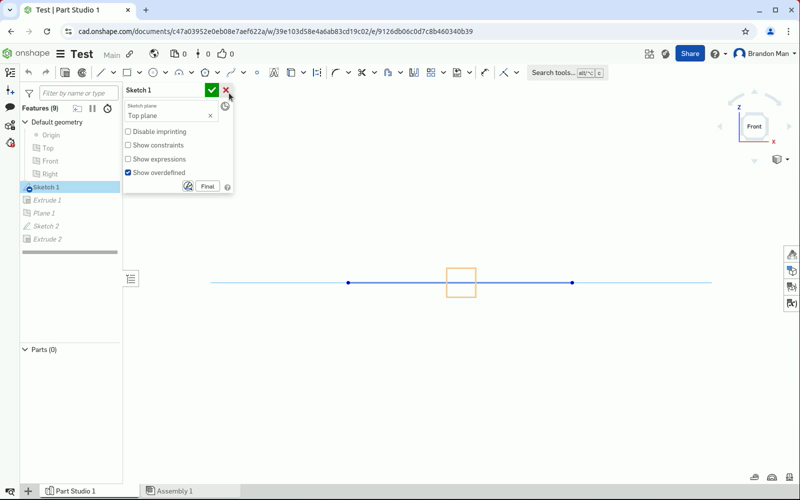
click(229, 92)
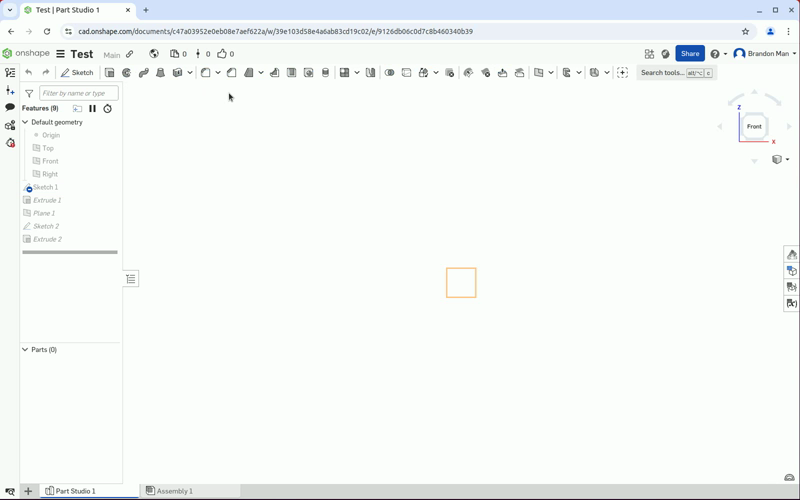
key(shift+s)
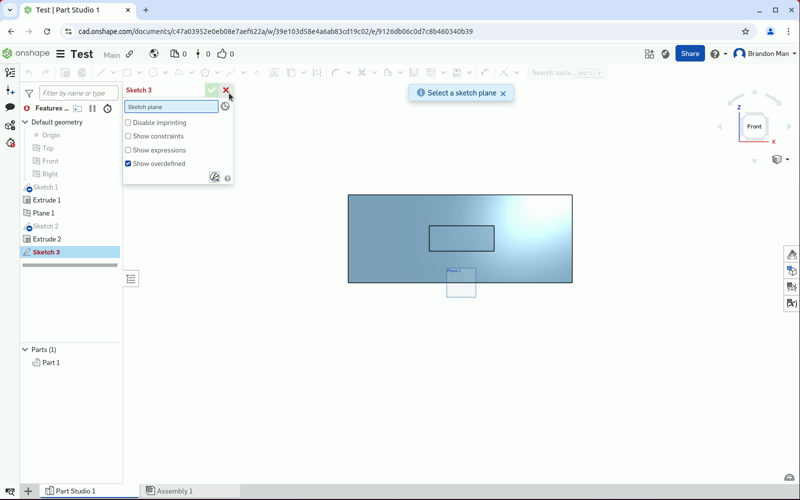
mouse_move(73, 215)
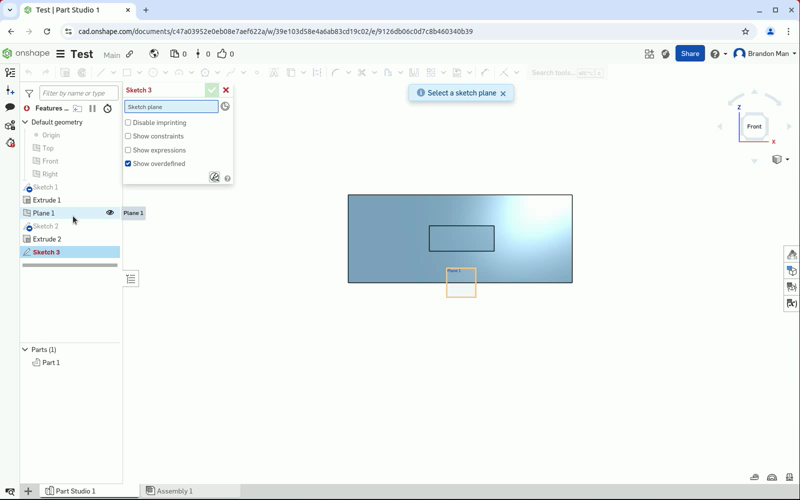
click(73, 215)
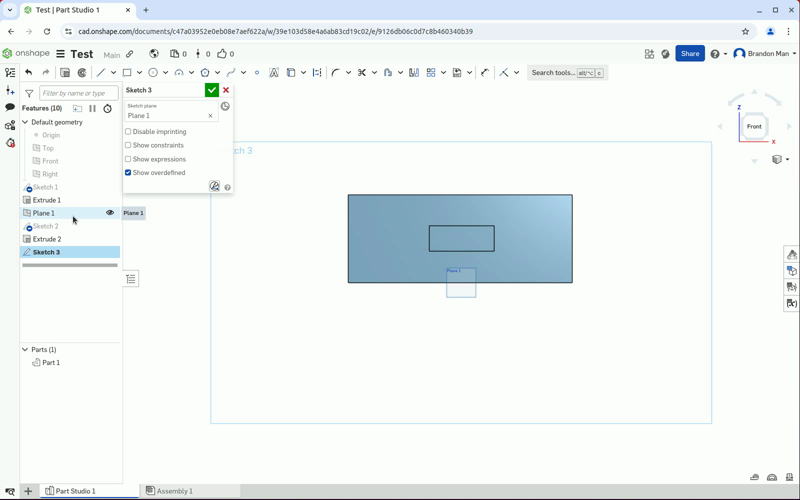
mouse_move(73, 352)
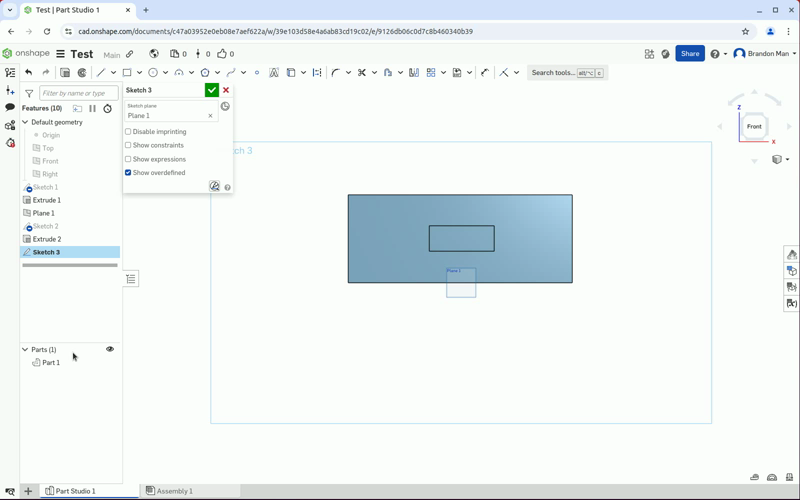
key(y)
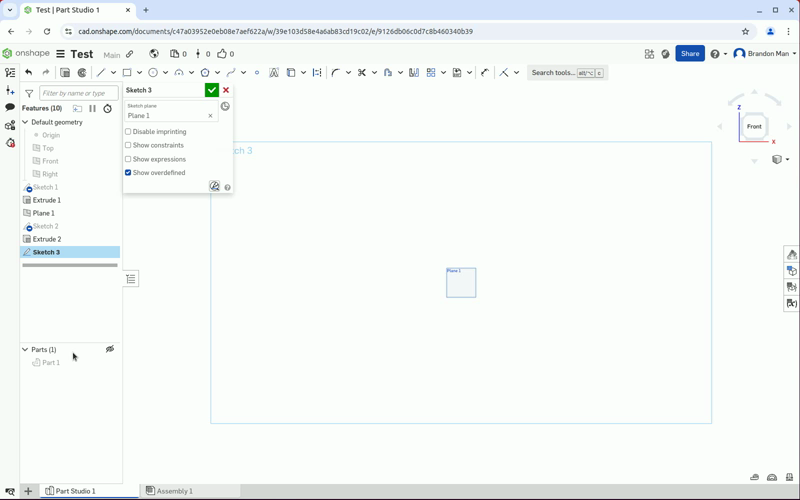
key(l)
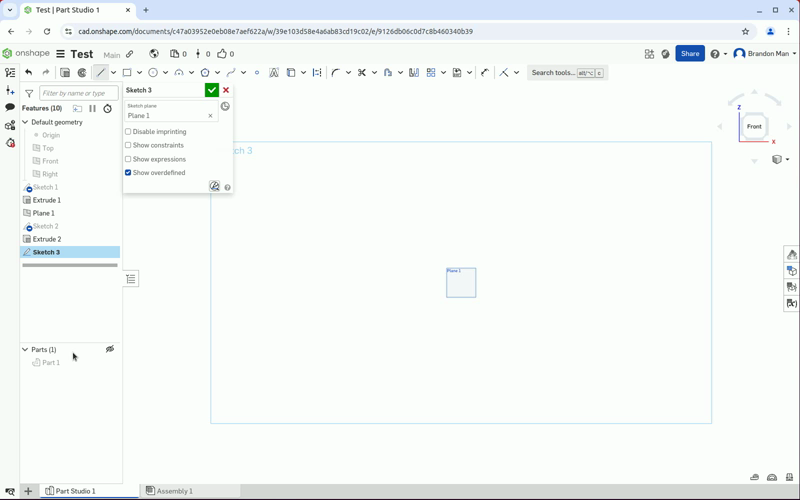
key_down(shift)
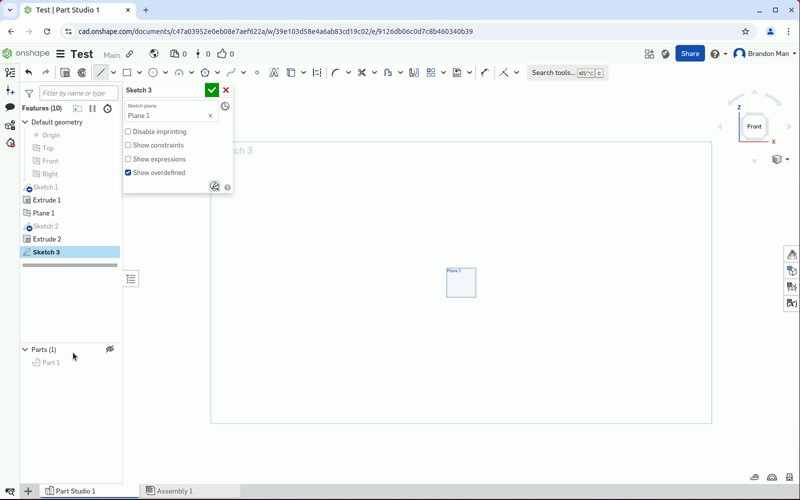
mouse_move(429, 223)
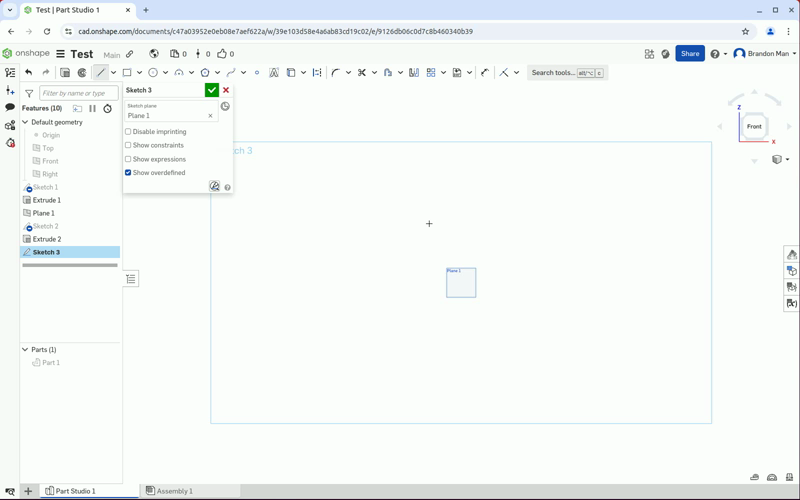
click(429, 223)
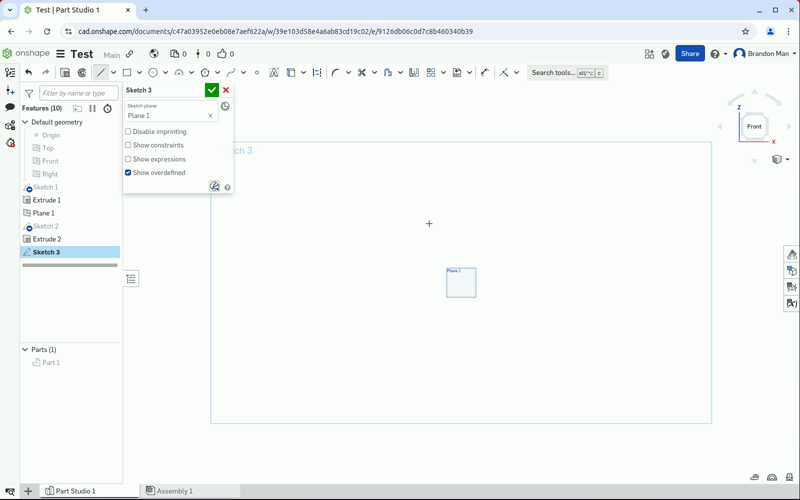
key_up(shift)
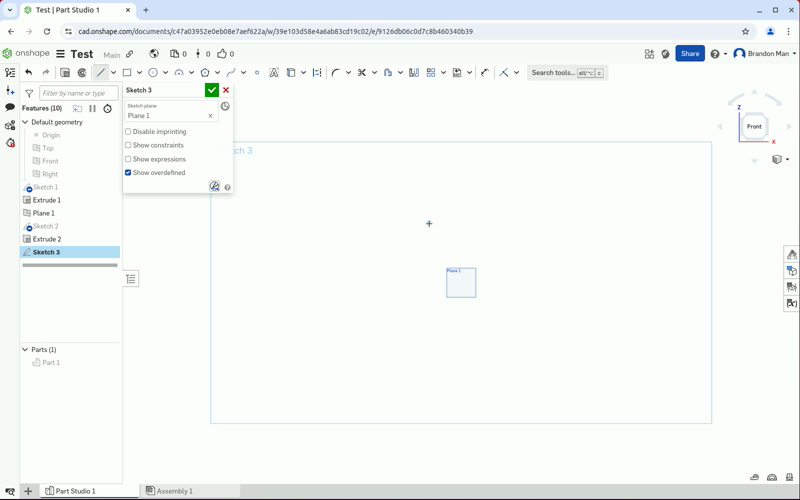
key_down(shift)
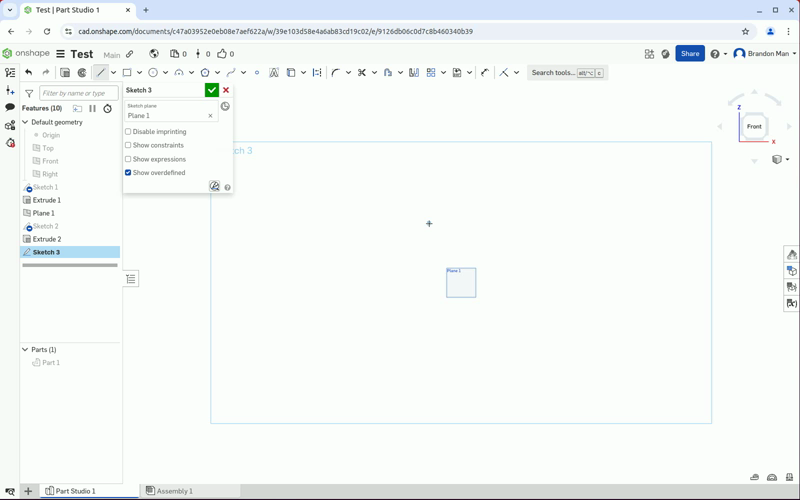
mouse_move(494, 223)
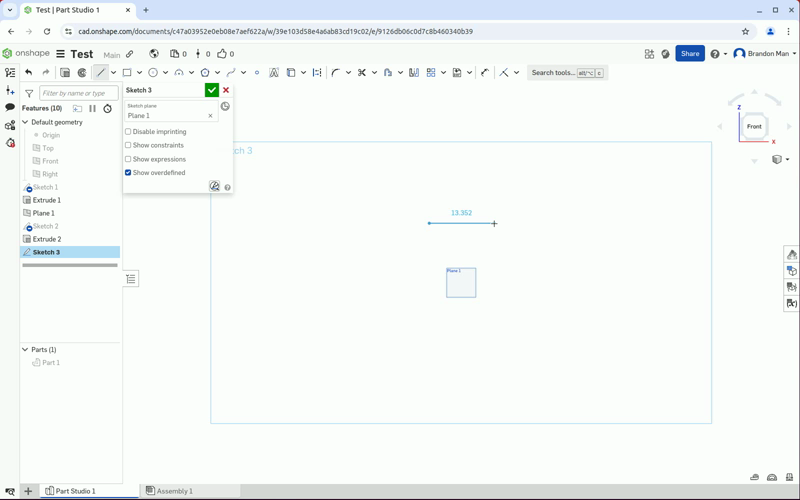
click(494, 223)
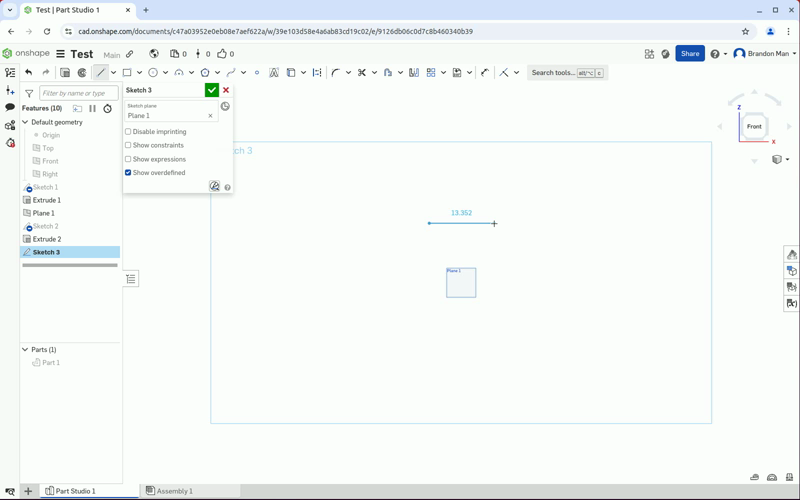
key_up(shift)
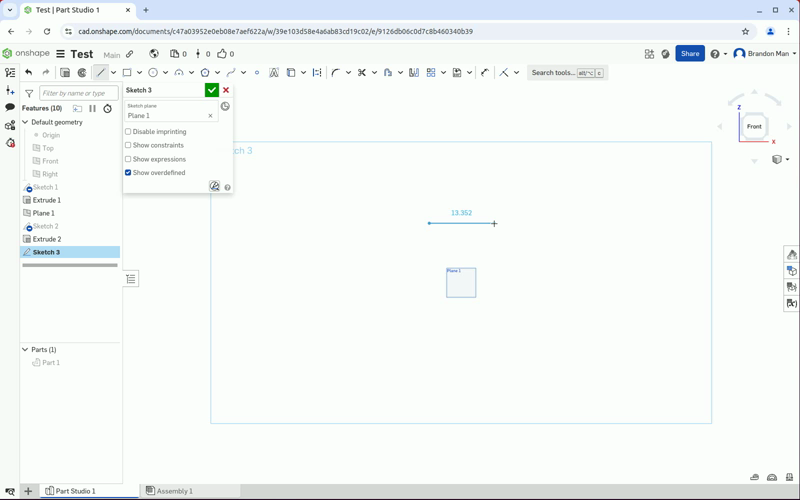
key_down(shift)
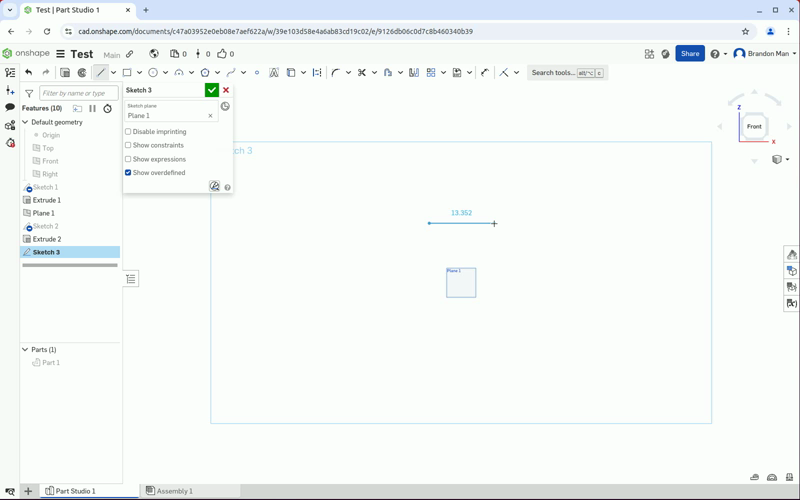
mouse_move(524, 223)
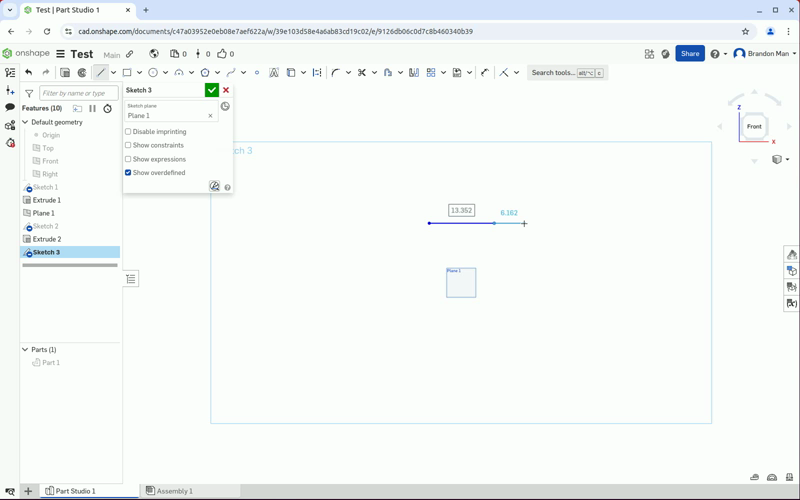
mouse_move(494, 198)
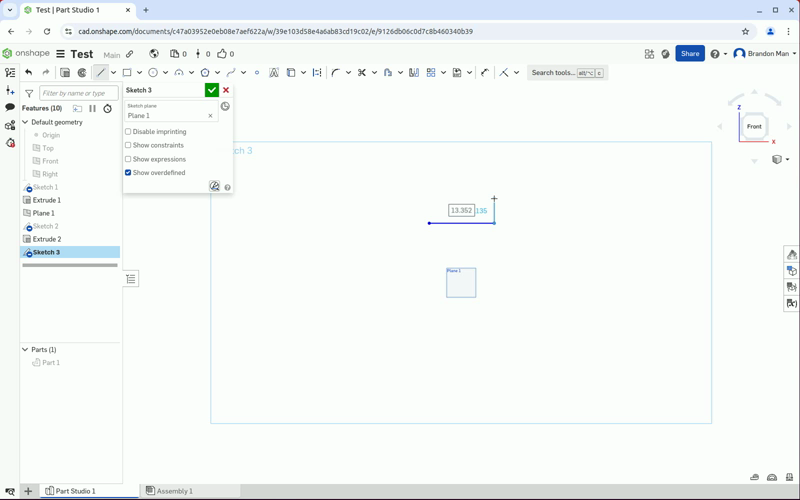
click(494, 198)
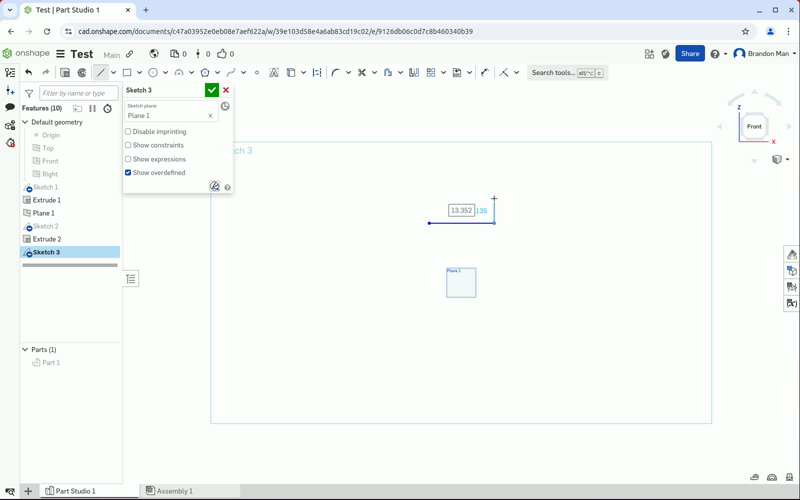
key_up(shift)
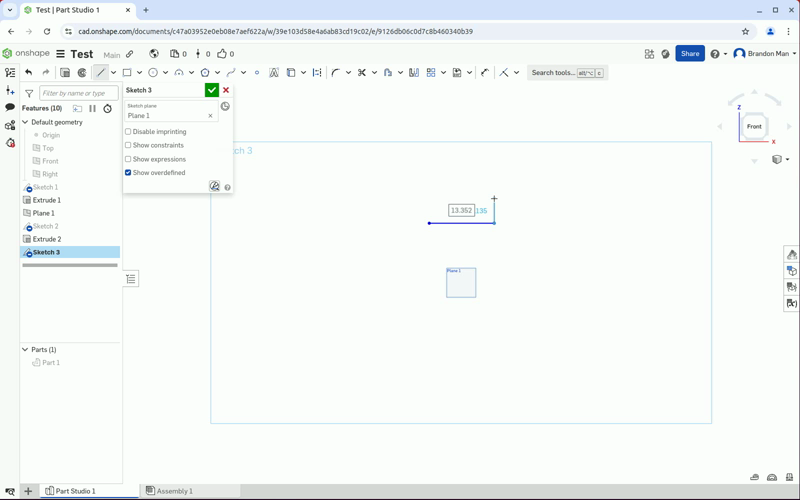
key_down(shift)
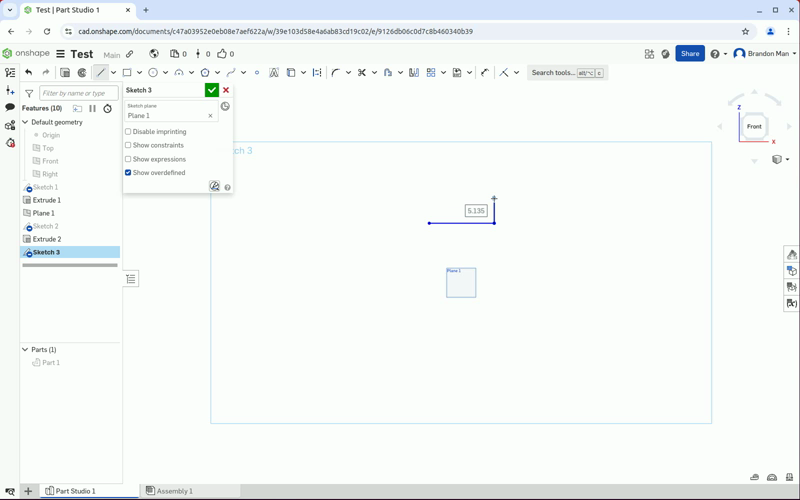
mouse_move(429, 198)
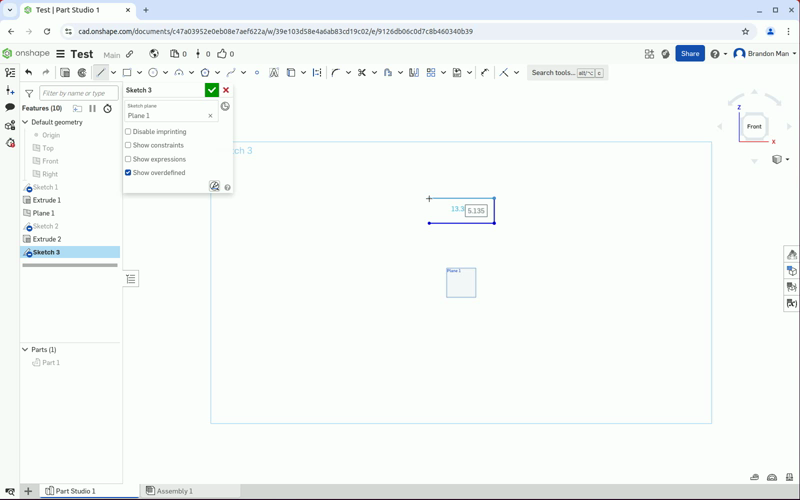
click(429, 198)
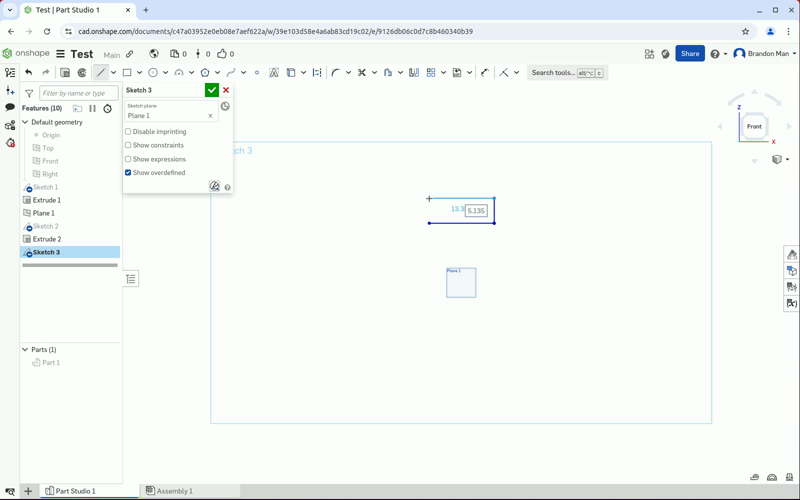
key_up(shift)
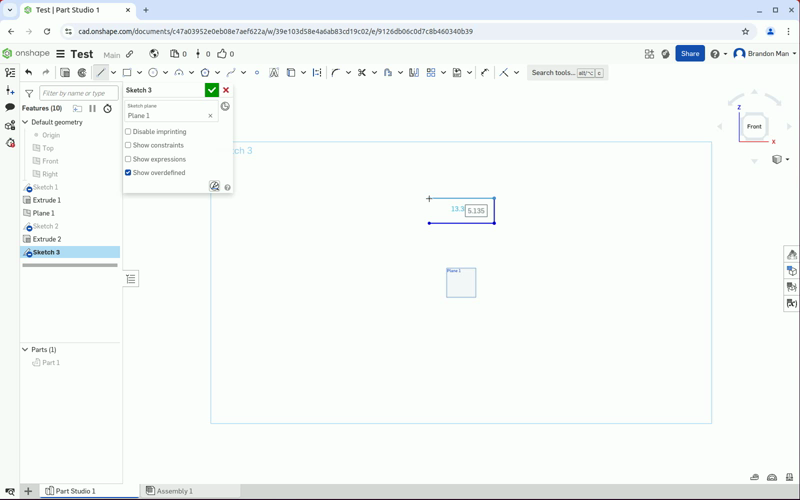
mouse_move(459, 198)
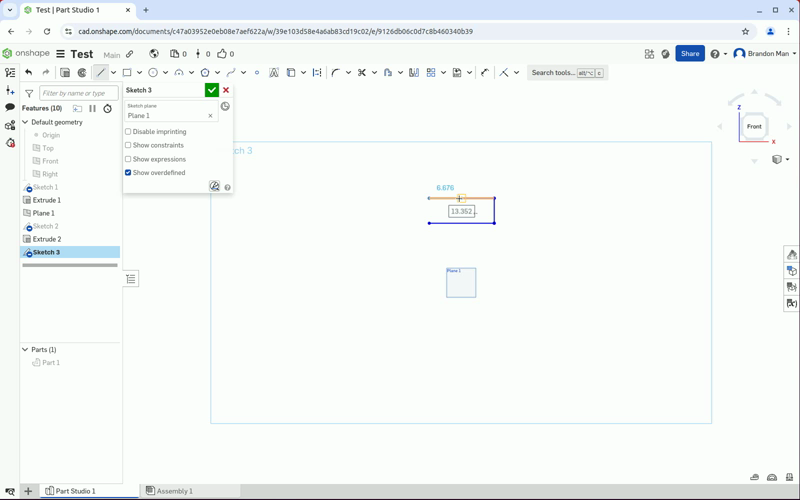
key_down(shift)
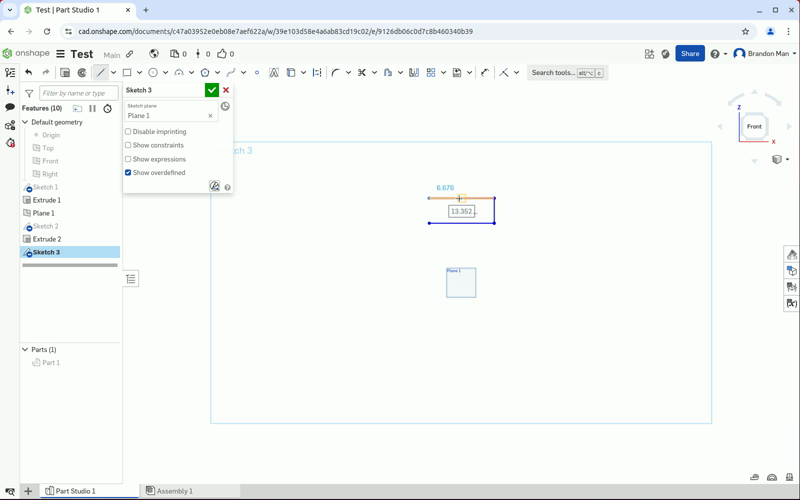
mouse_move(429, 223)
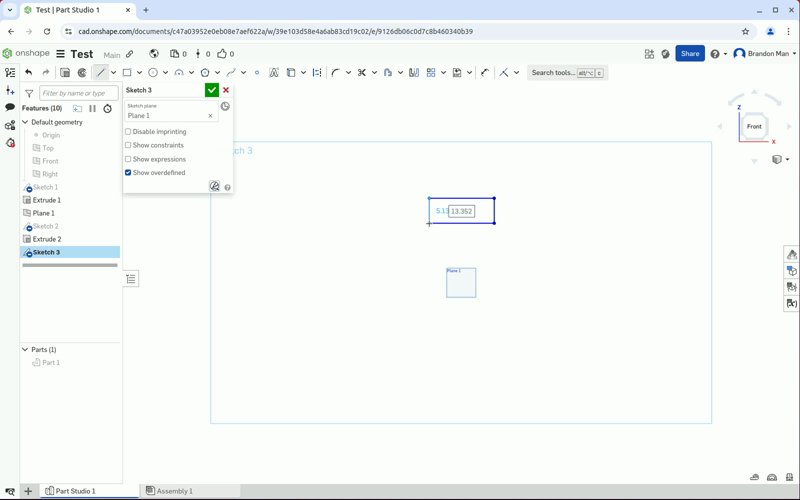
key_up(shift)
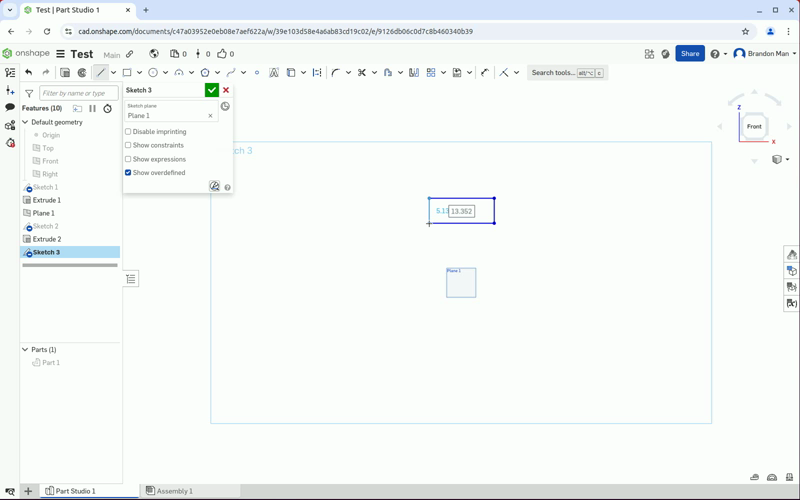
click(429, 223)
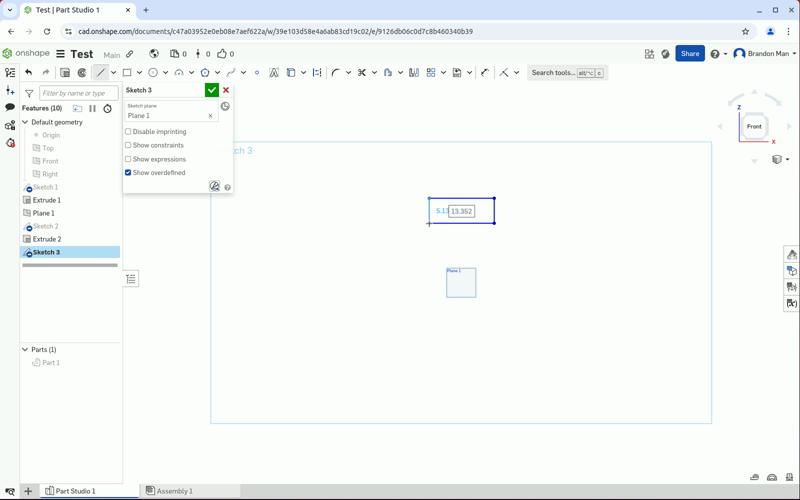
key(esc)
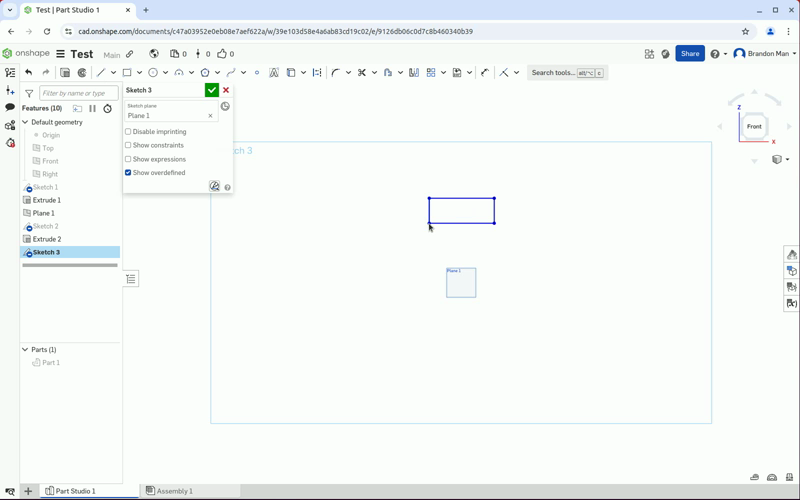
mouse_move(457, 209)
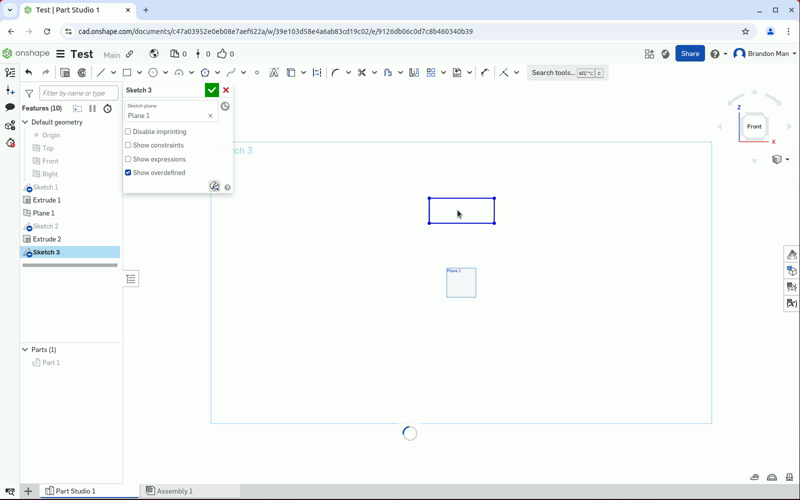
scroll(6)
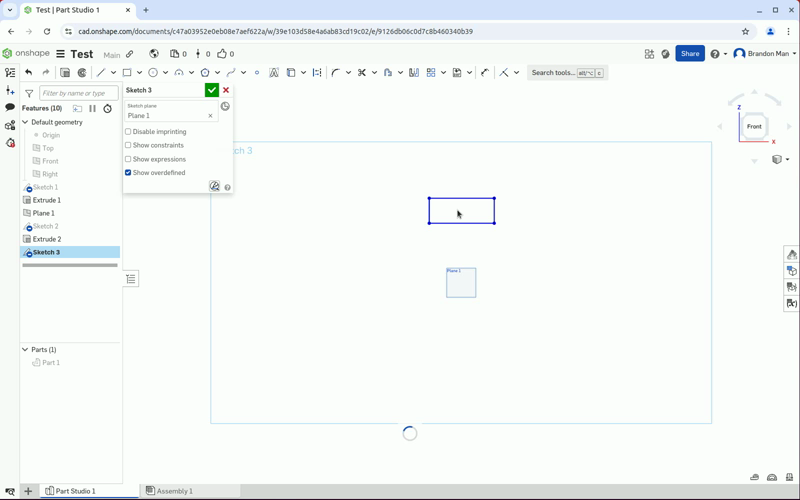
scroll(6)
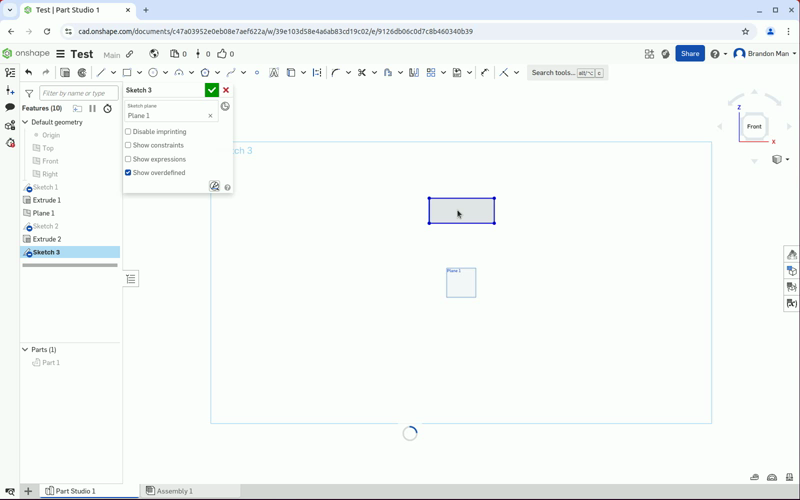
scroll(6)
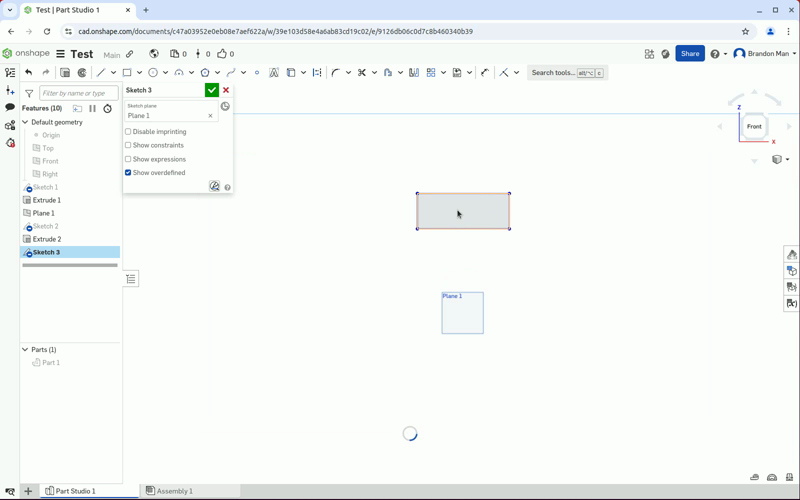
scroll(6)
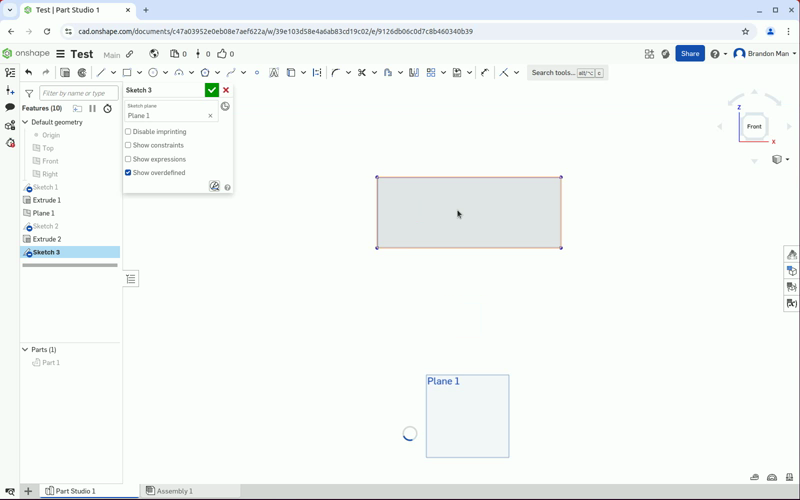
scroll(6)
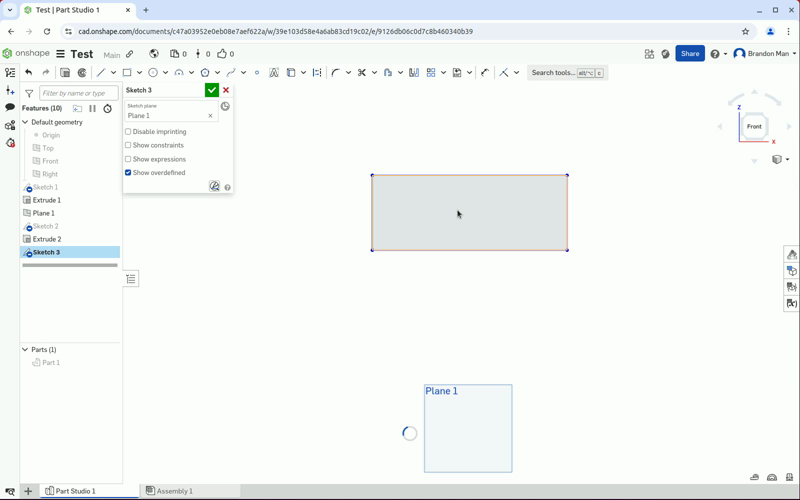
scroll(6)
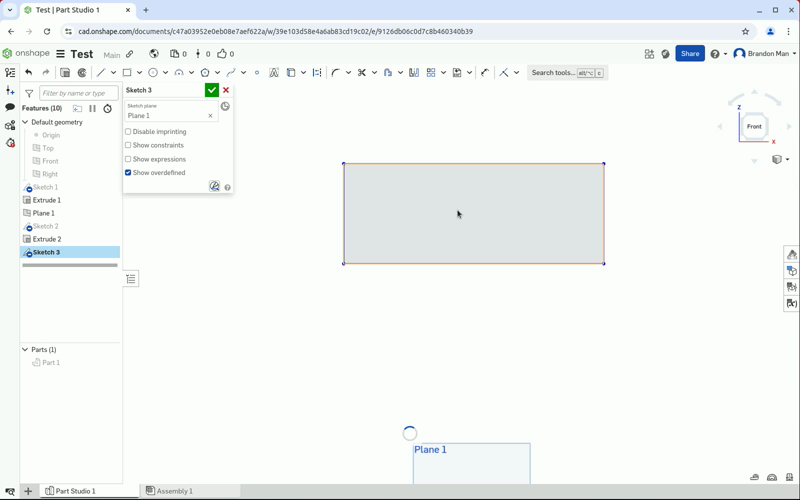
scroll(6)
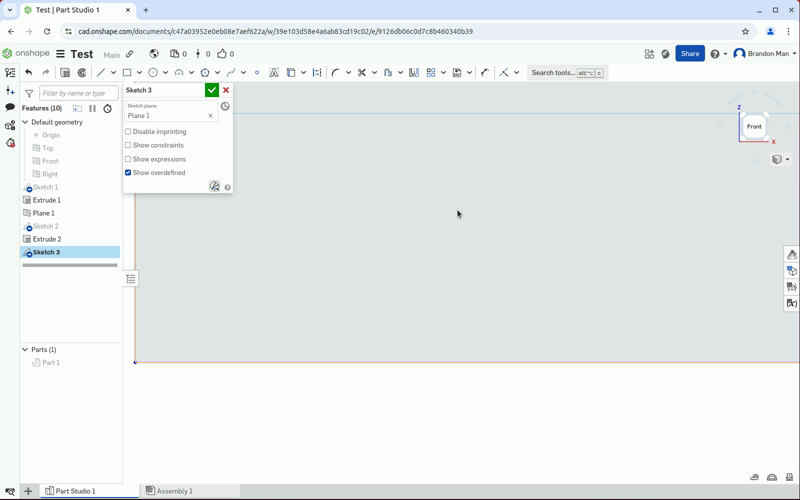
click(457, 209)
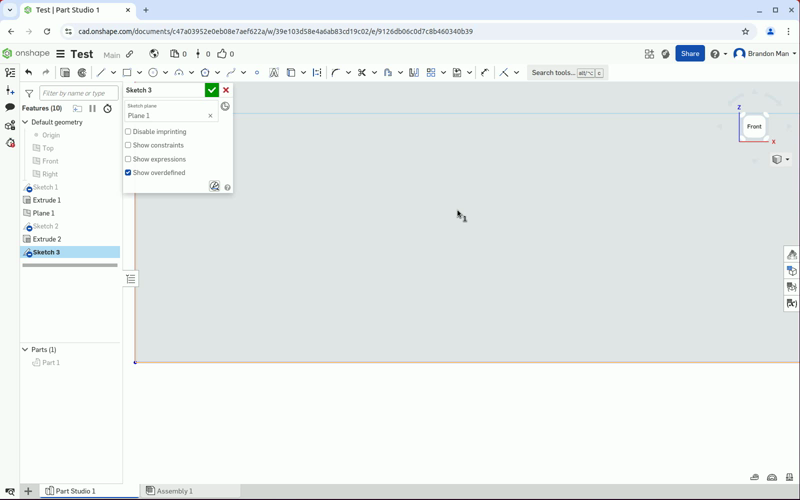
scroll(-6)
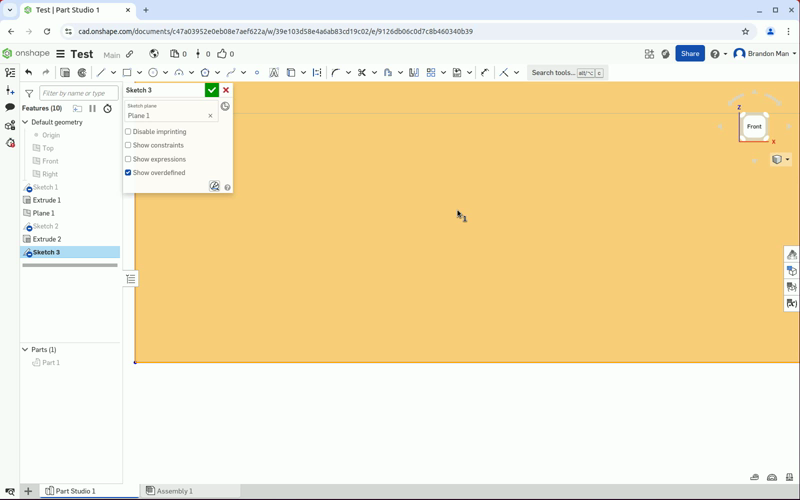
scroll(-6)
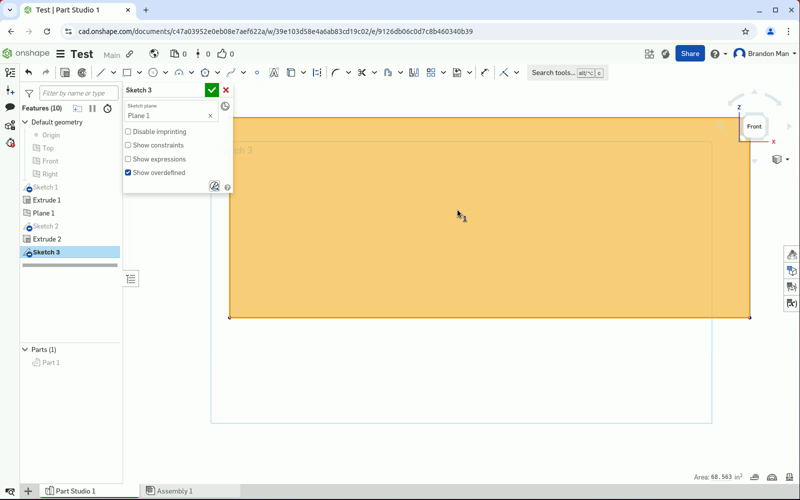
scroll(-6)
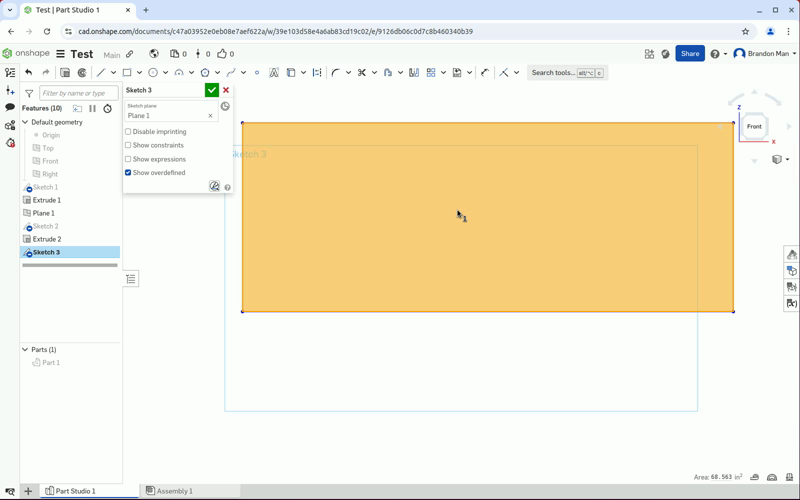
scroll(-6)
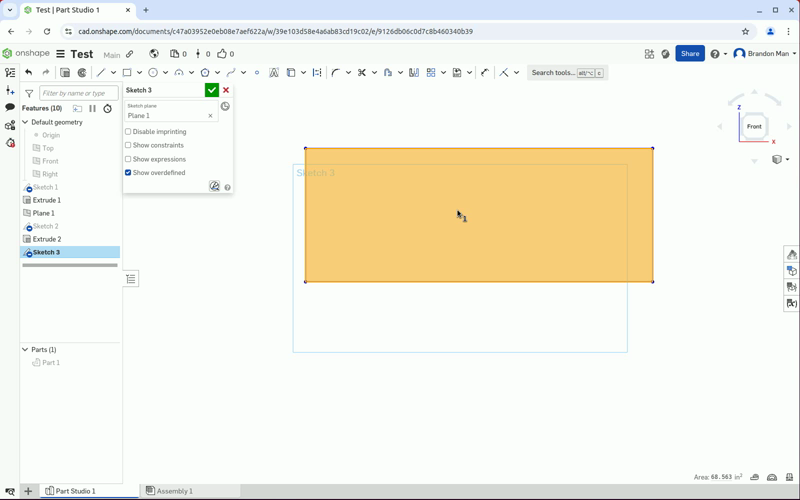
scroll(-6)
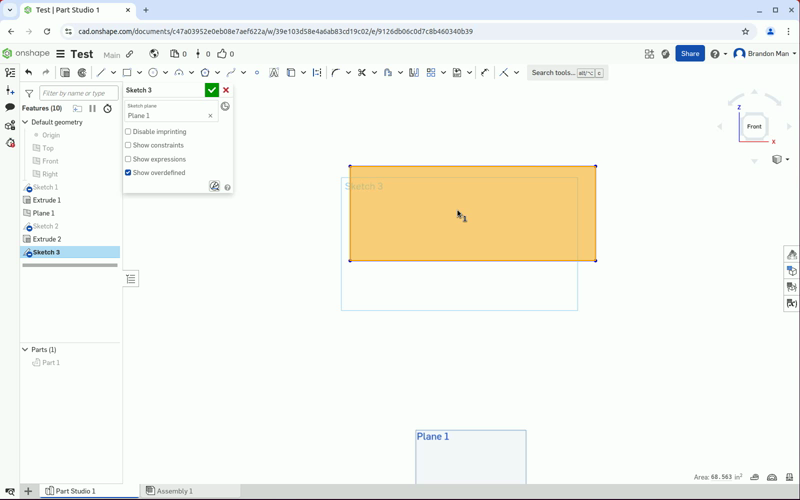
scroll(-6)
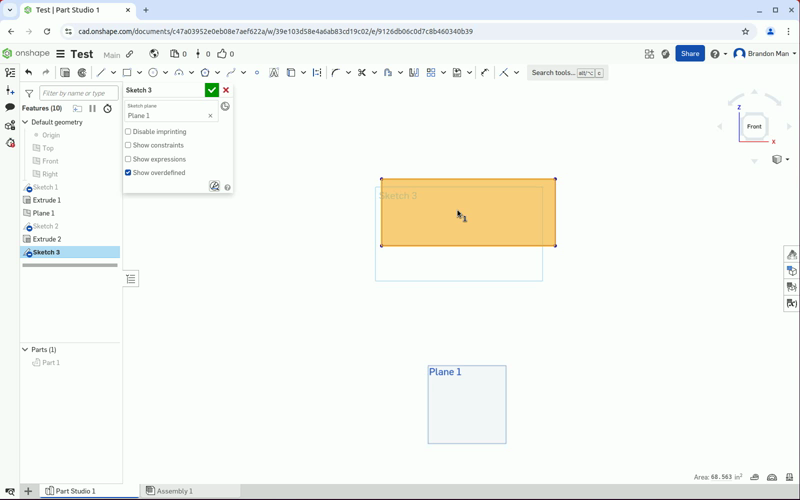
scroll(-6)
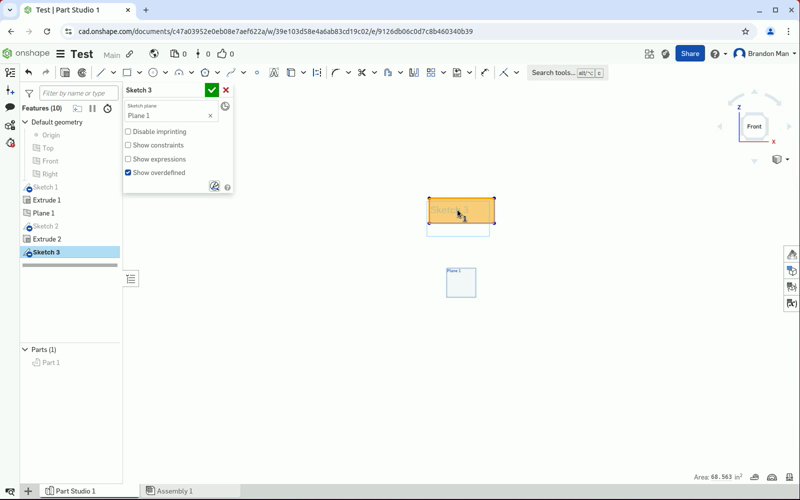
mouse_move(73, 352)
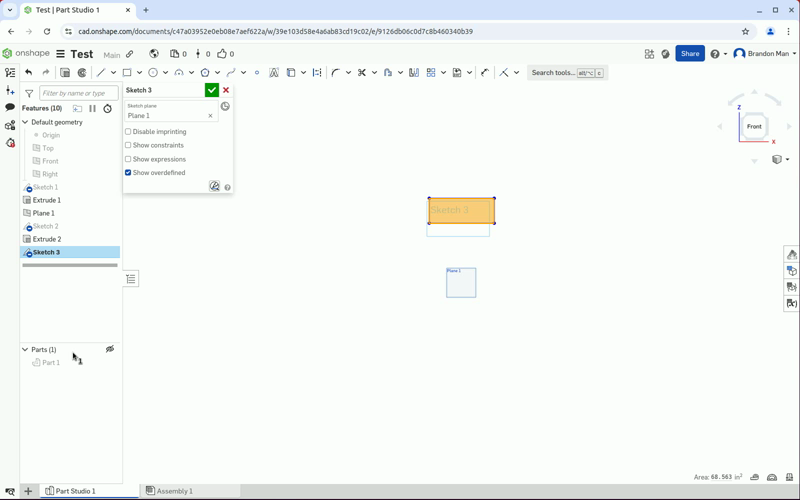
key(shift+y)
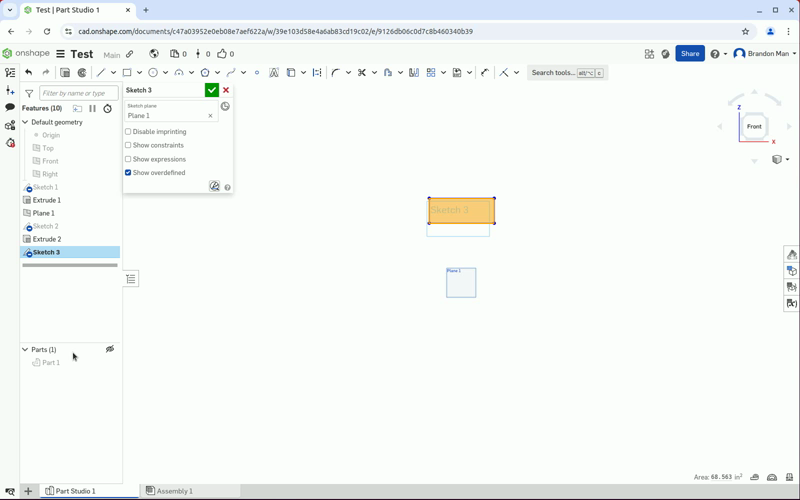
key(shift+e)
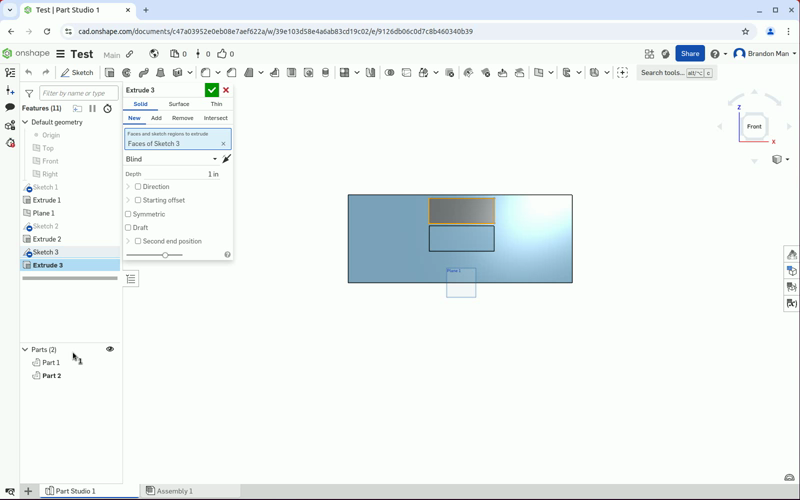
mouse_move(143, 106)
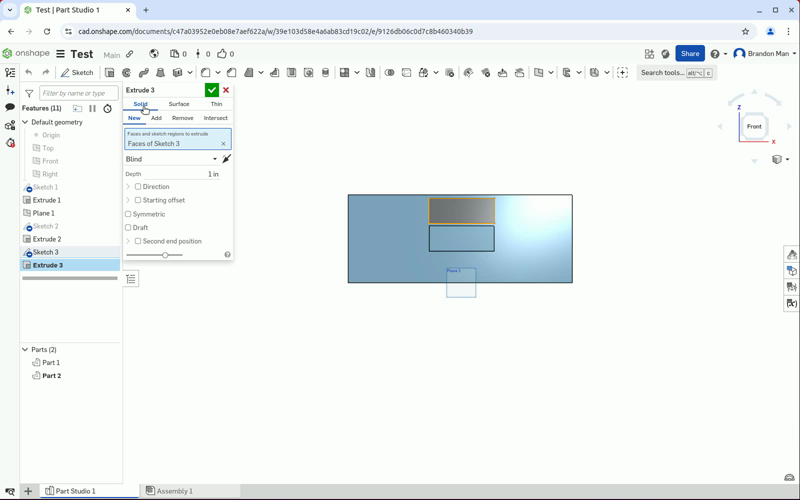
click(143, 106)
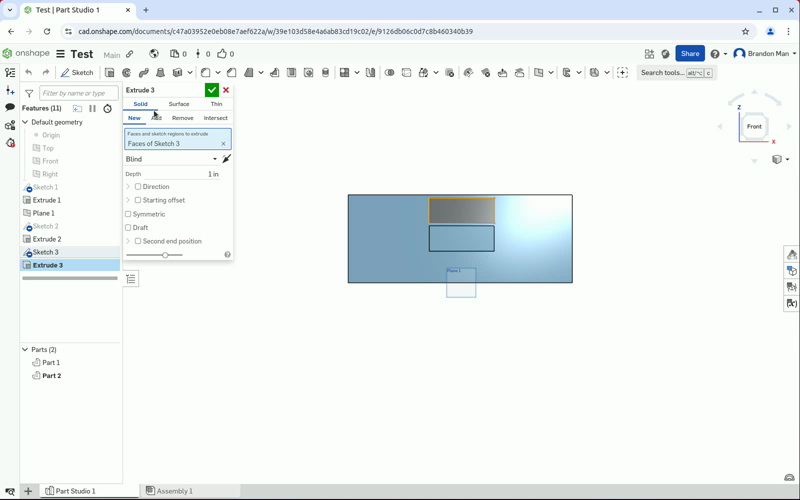
mouse_move(186, 120)
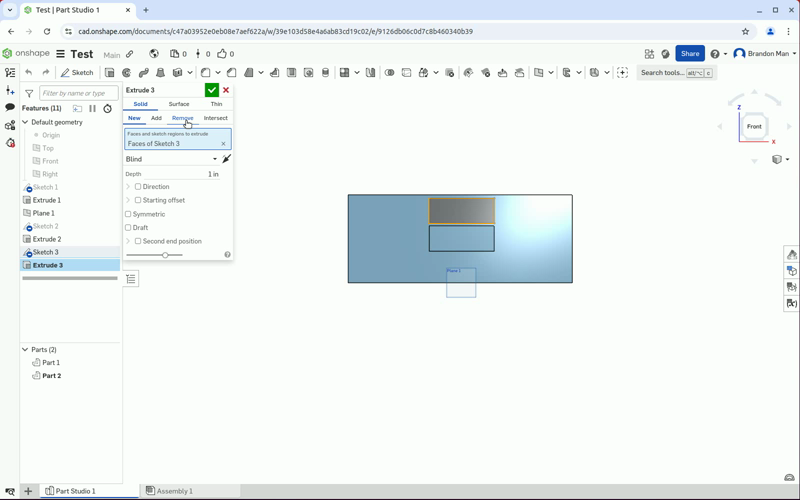
click(186, 120)
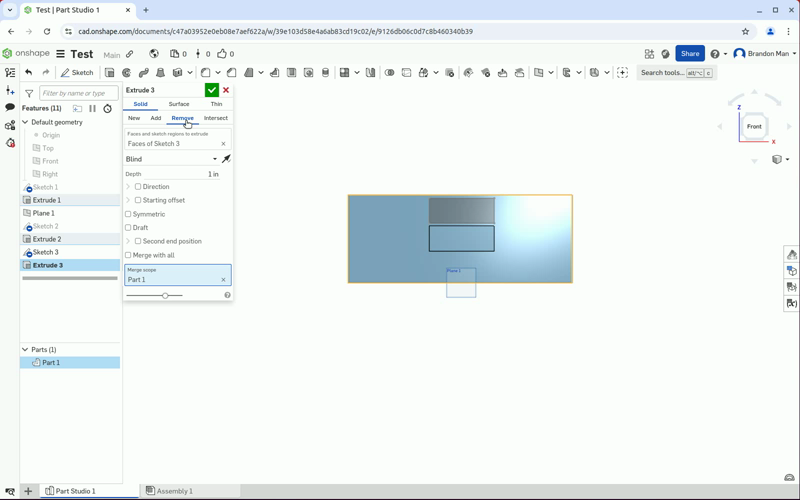
key(tab, 4)
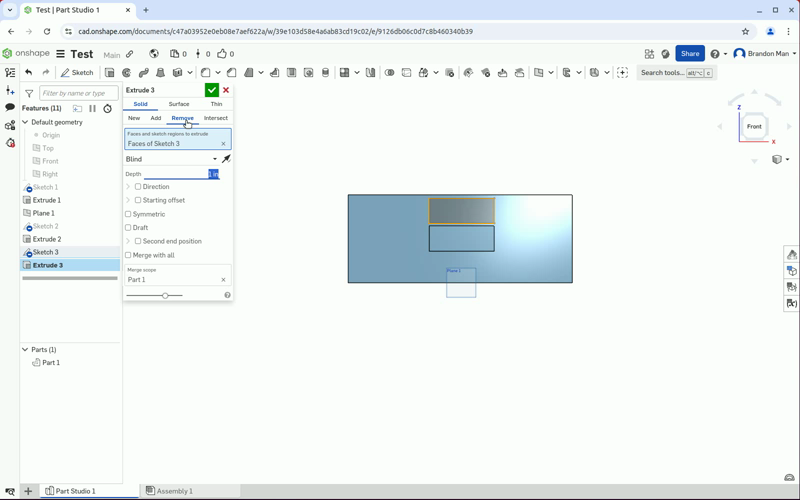
text(19.738)
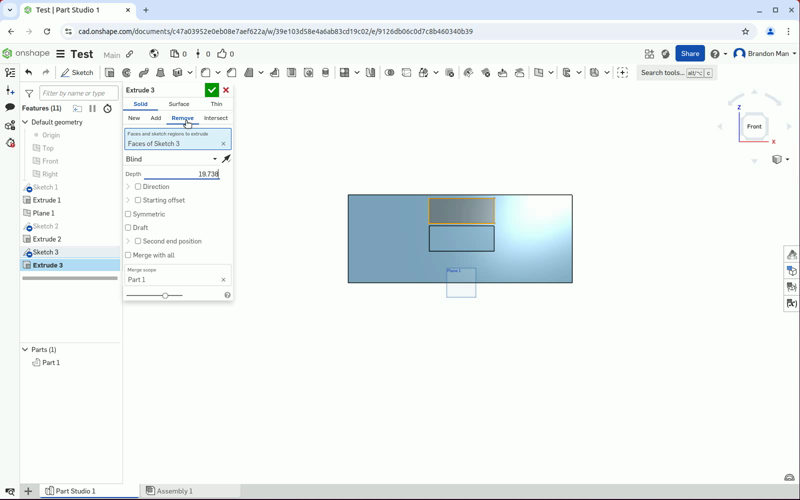
key(tab, 6)
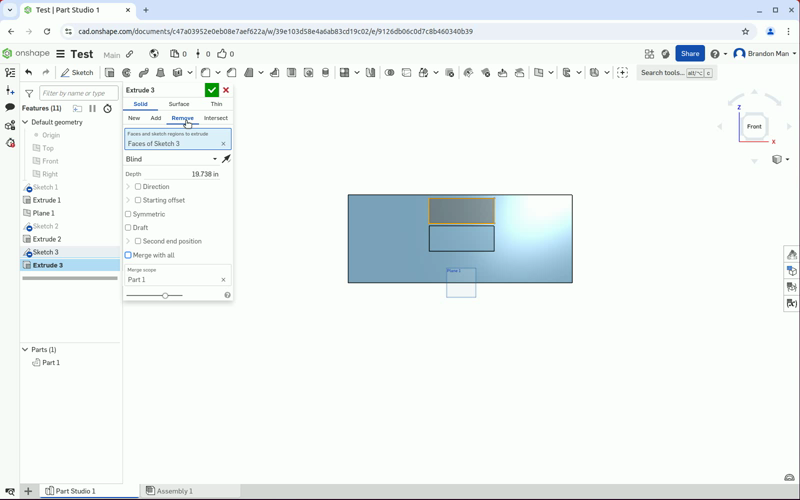
key(space)
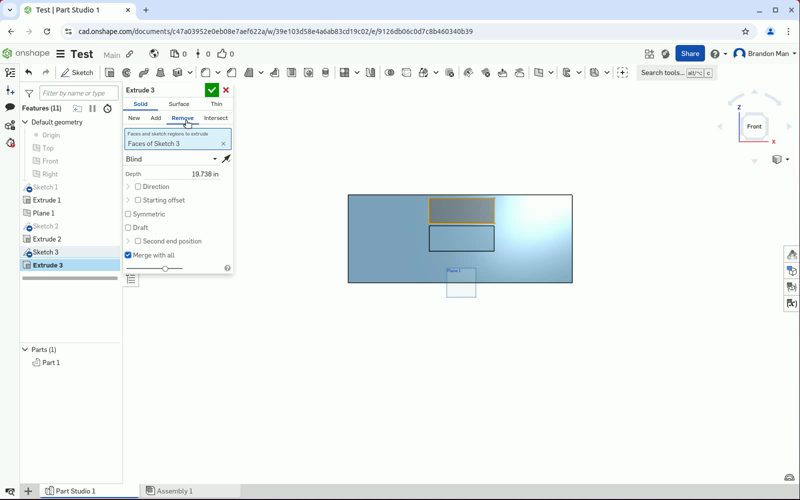
key(enter)
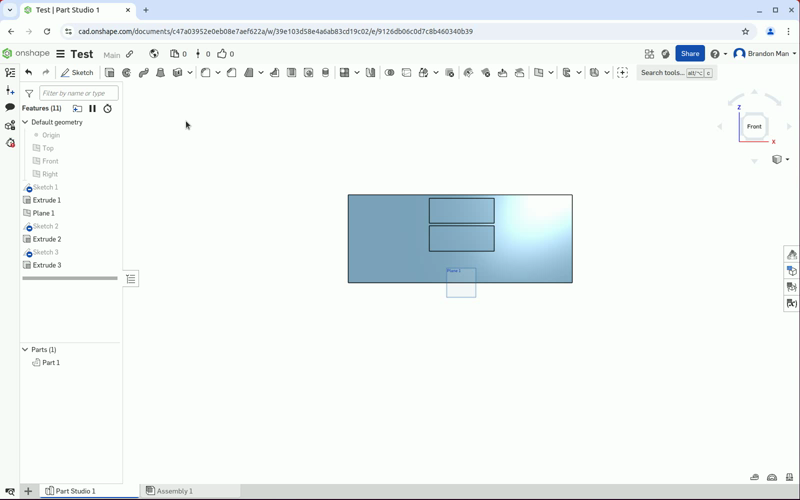
key(shift+h)
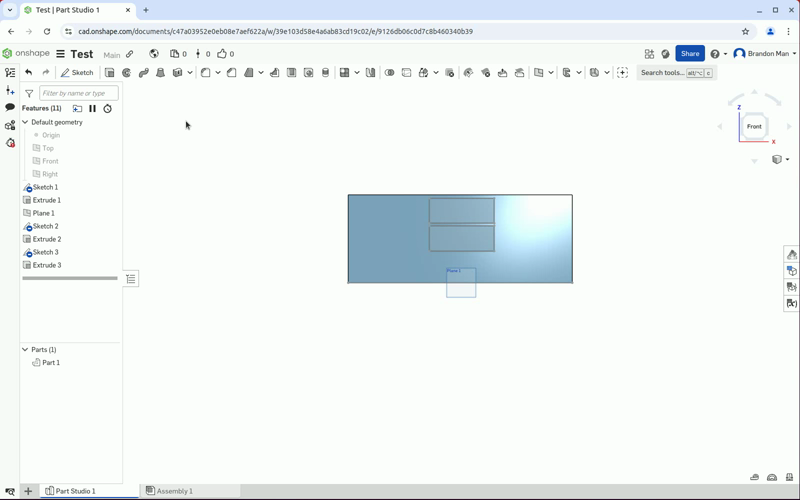
key(shift+h)
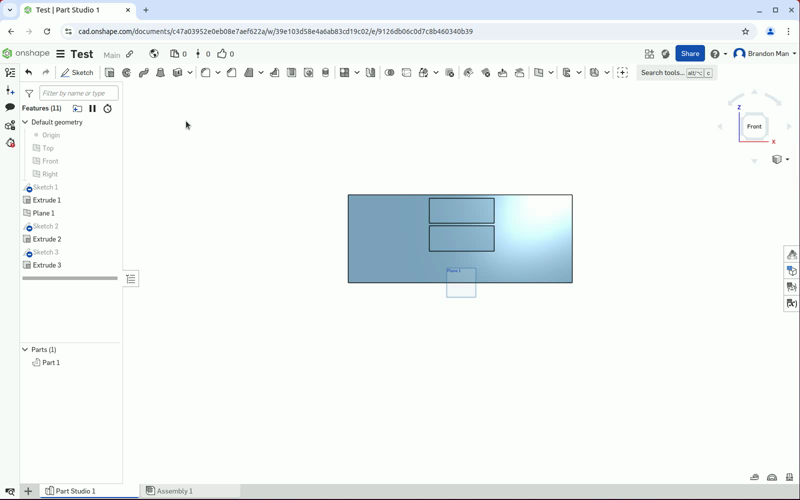
mouse_move(73, 189)
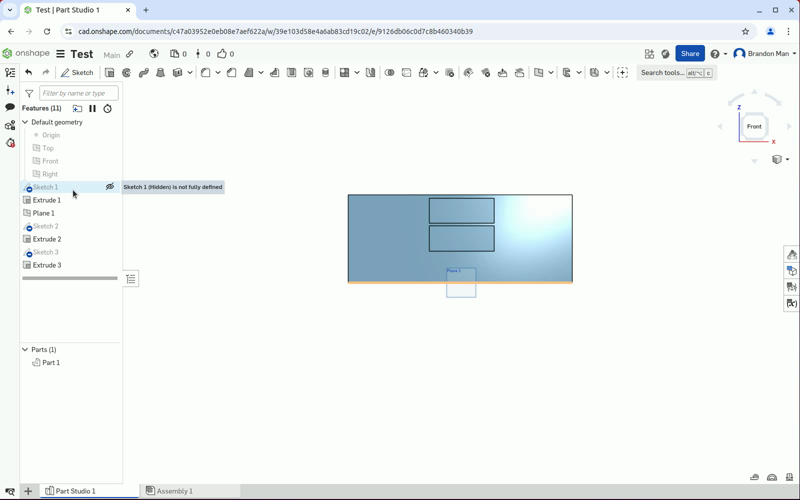
click(73, 189)
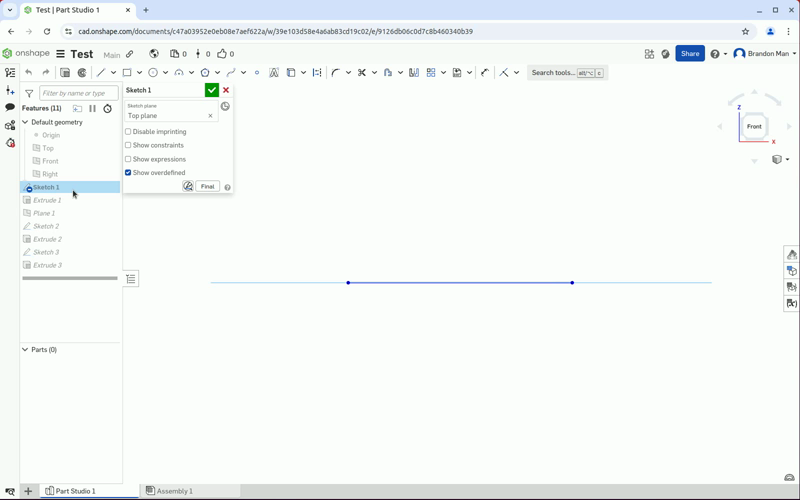
mouse_move(229, 92)
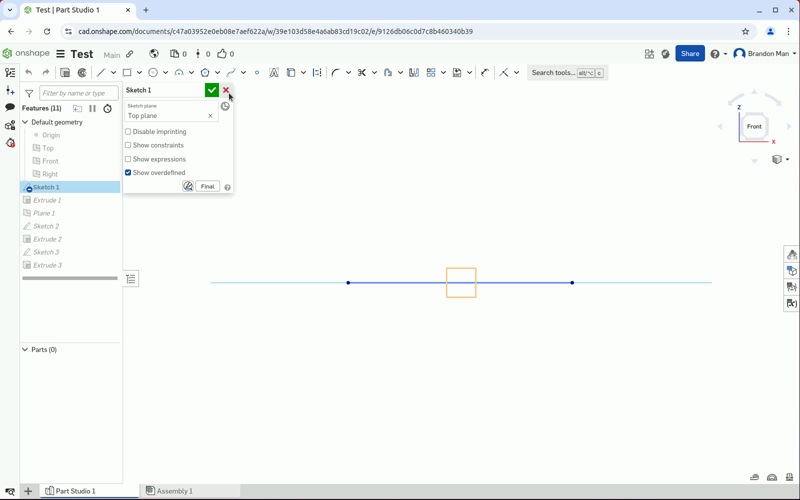
click(229, 92)
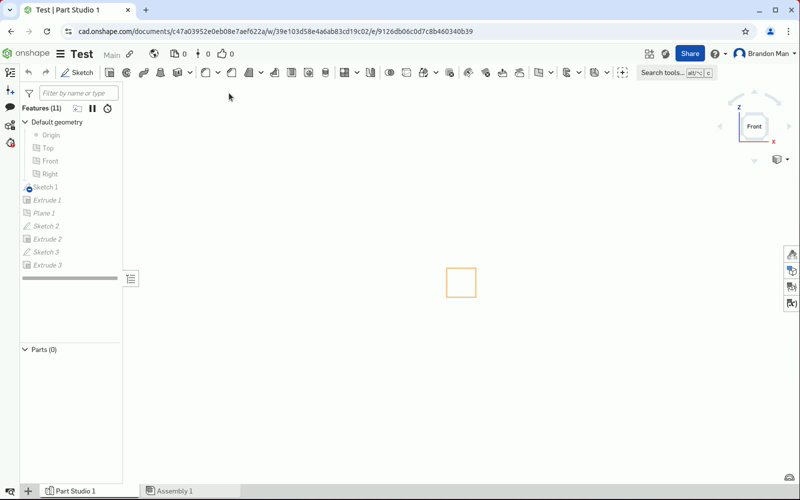
key(shift+s)
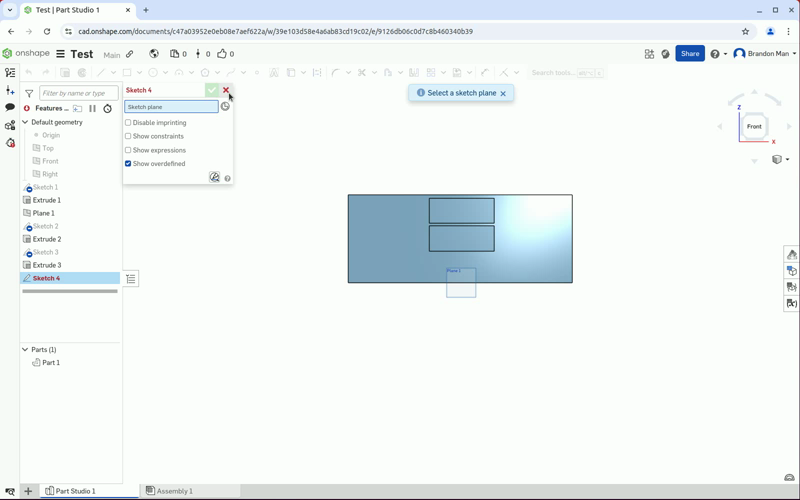
mouse_move(73, 215)
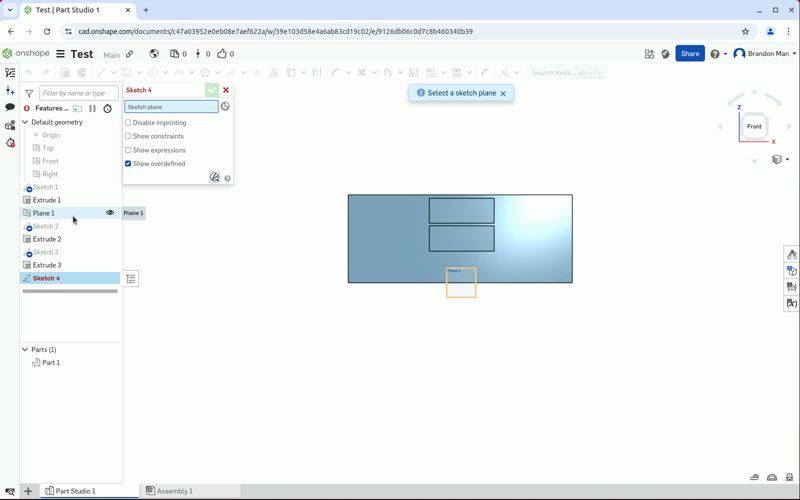
click(73, 215)
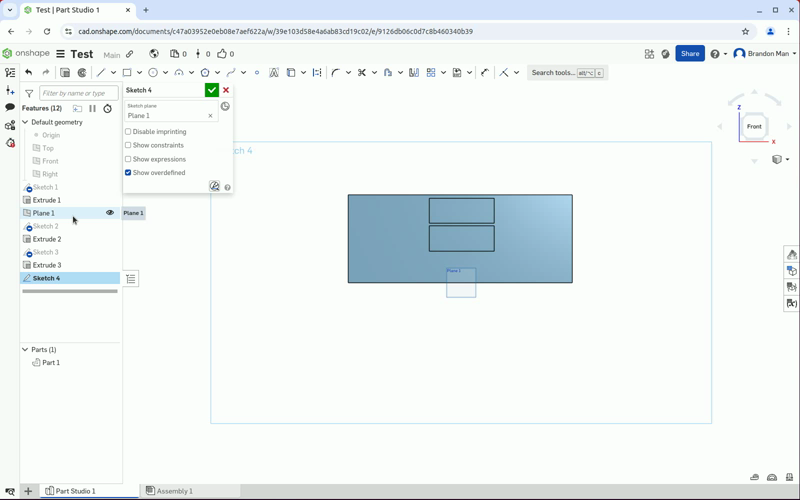
mouse_move(73, 352)
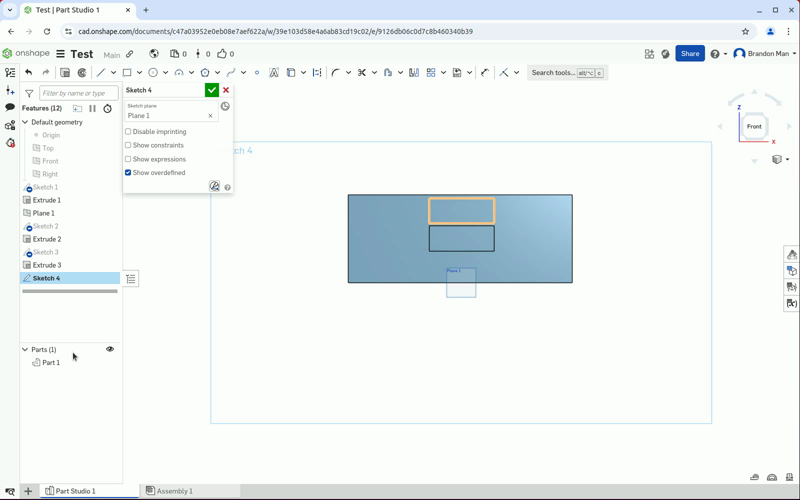
key(y)
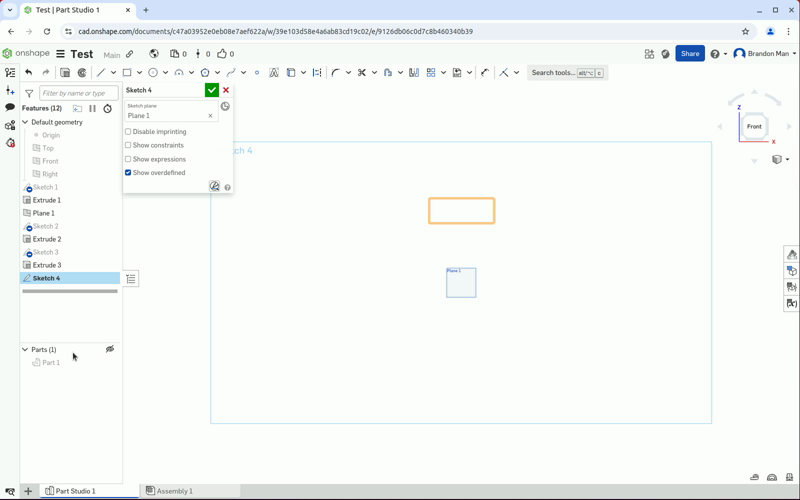
key(l)
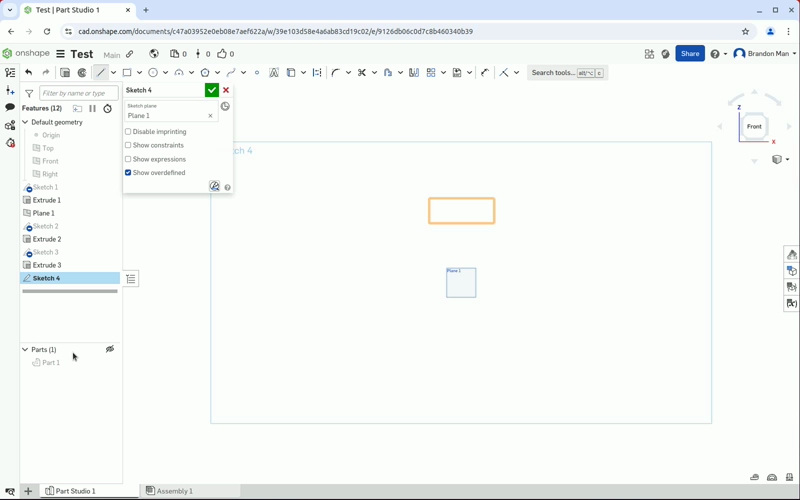
key_down(shift)
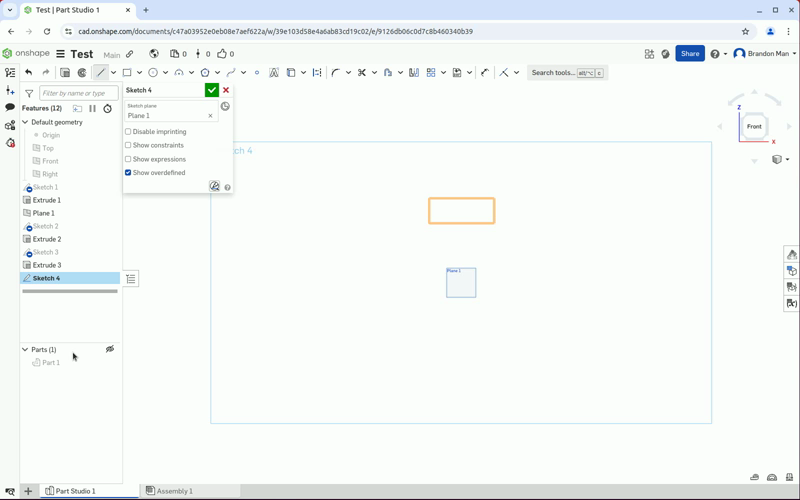
mouse_move(495, 279)
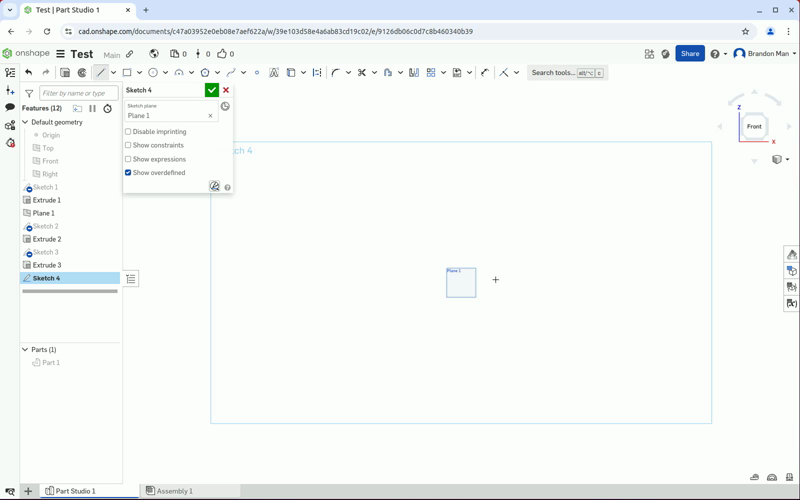
click(495, 279)
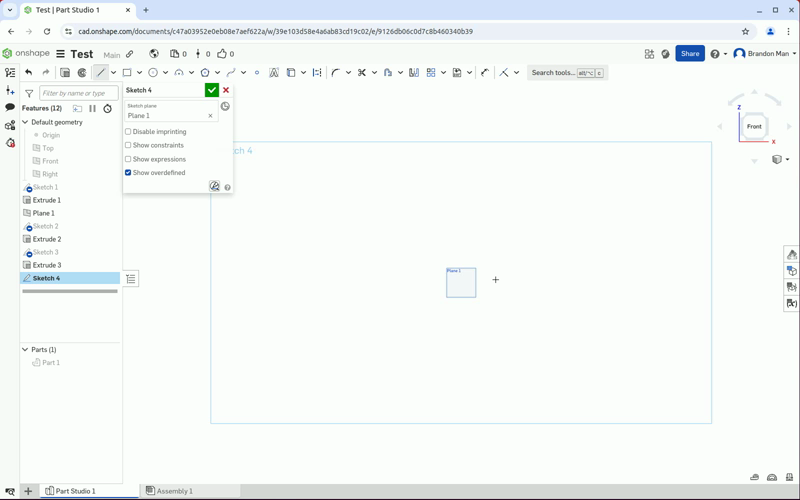
key_up(shift)
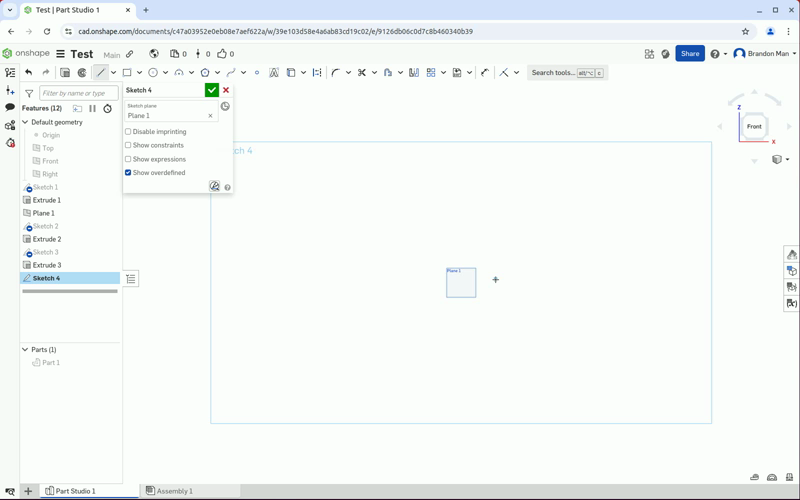
key_down(shift)
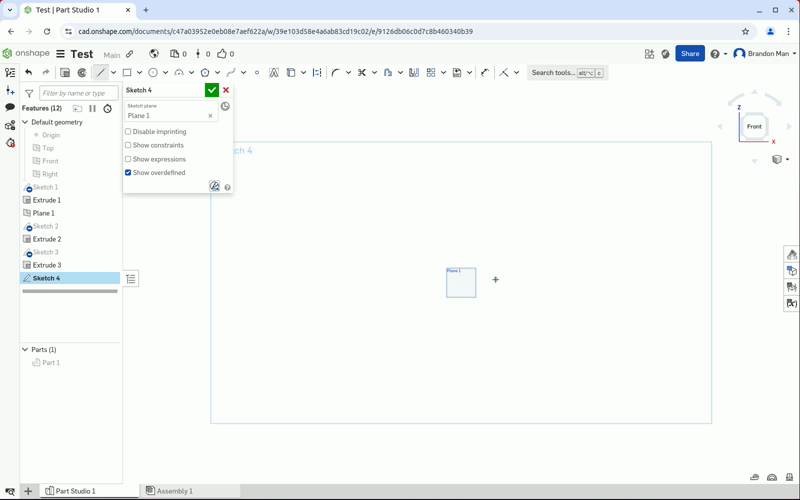
mouse_move(569, 279)
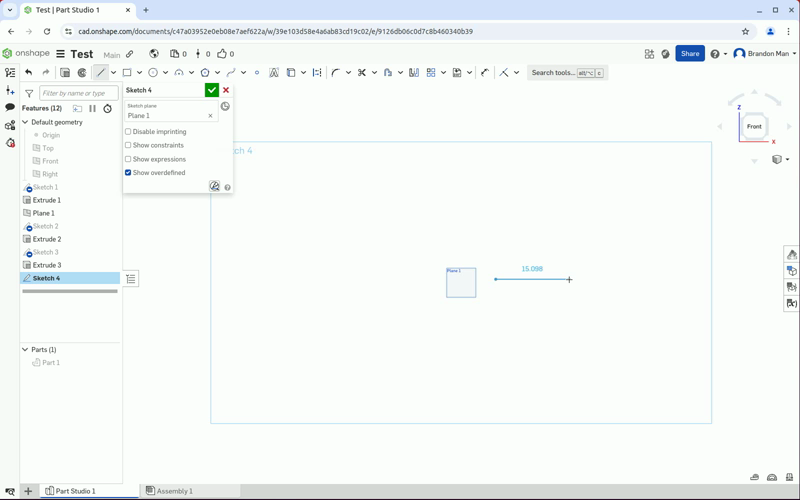
click(569, 279)
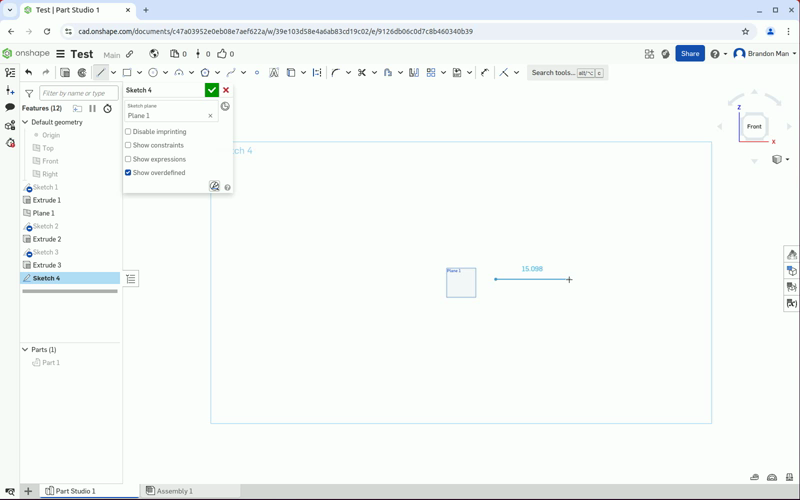
key_up(shift)
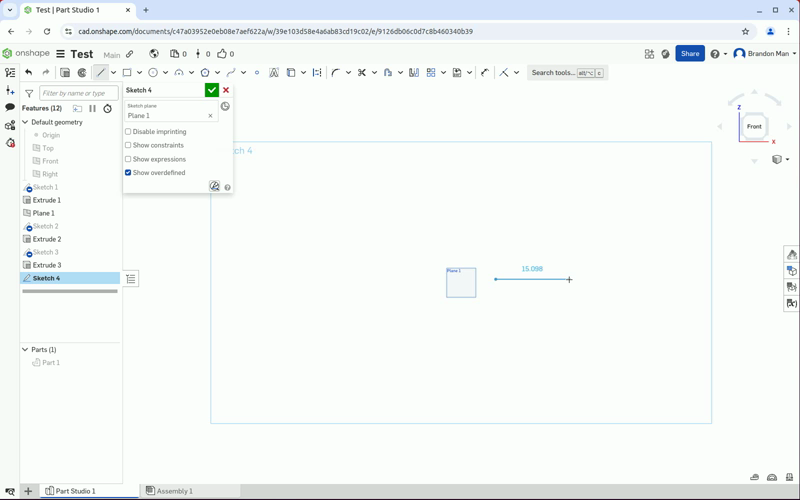
key_down(shift)
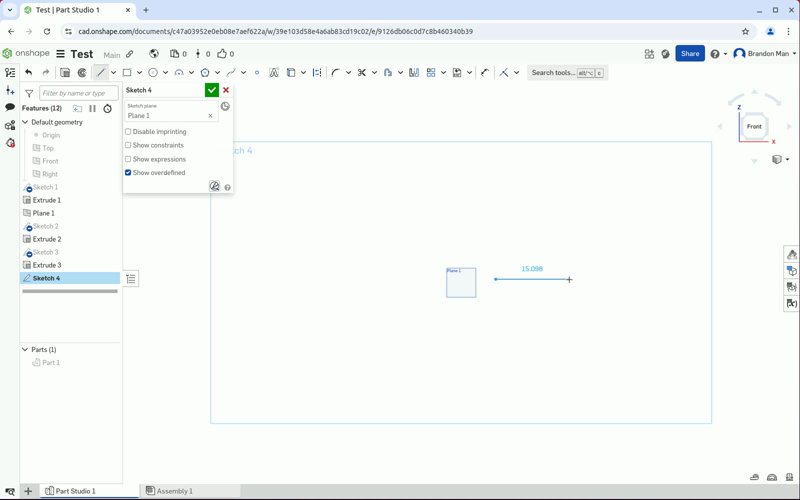
mouse_move(569, 198)
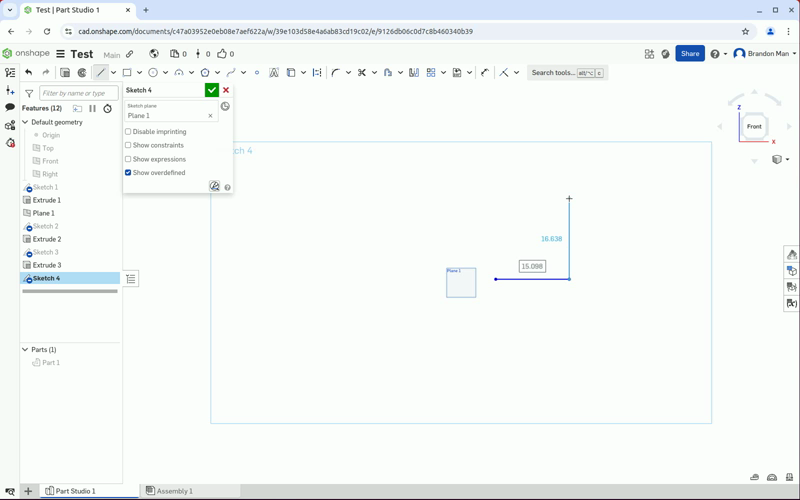
click(569, 198)
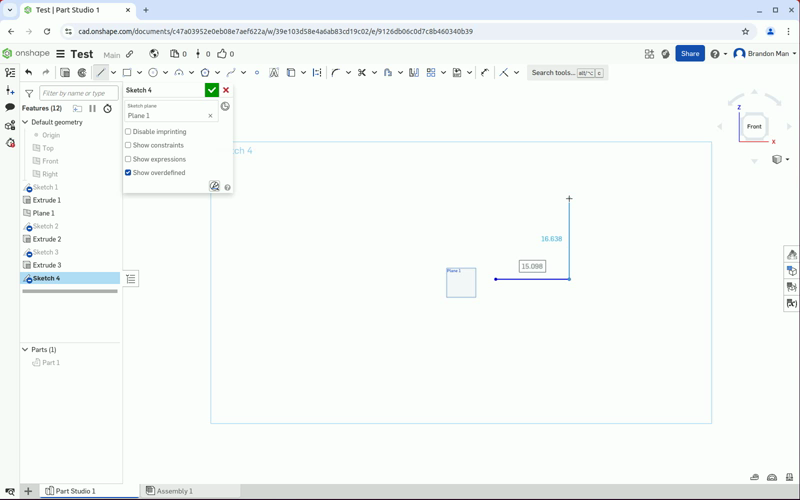
key_up(shift)
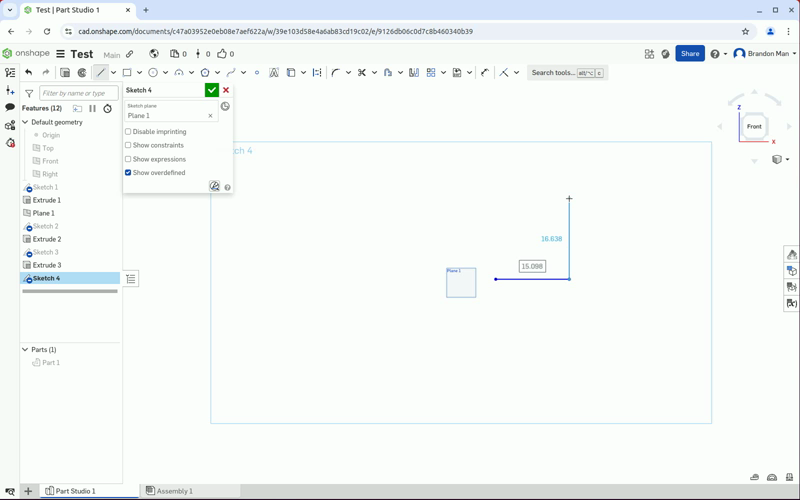
key_down(shift)
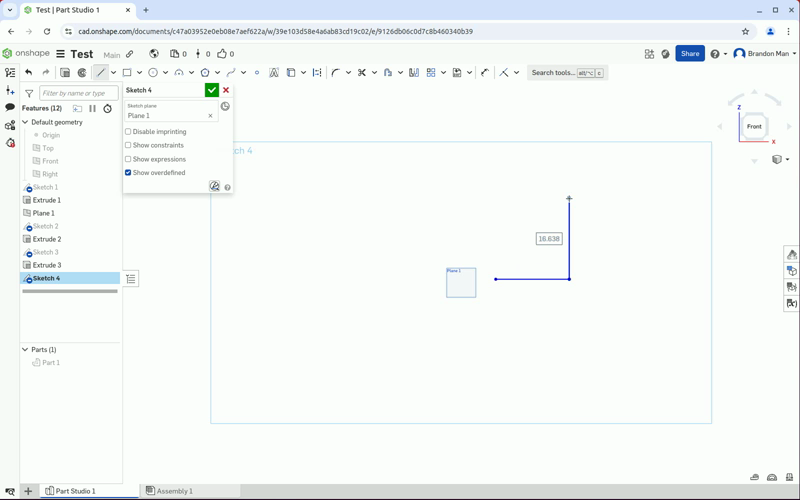
mouse_move(495, 198)
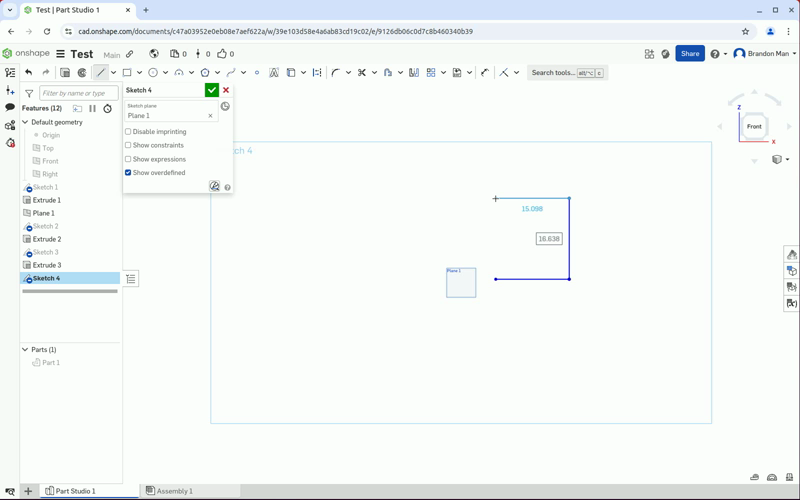
click(495, 198)
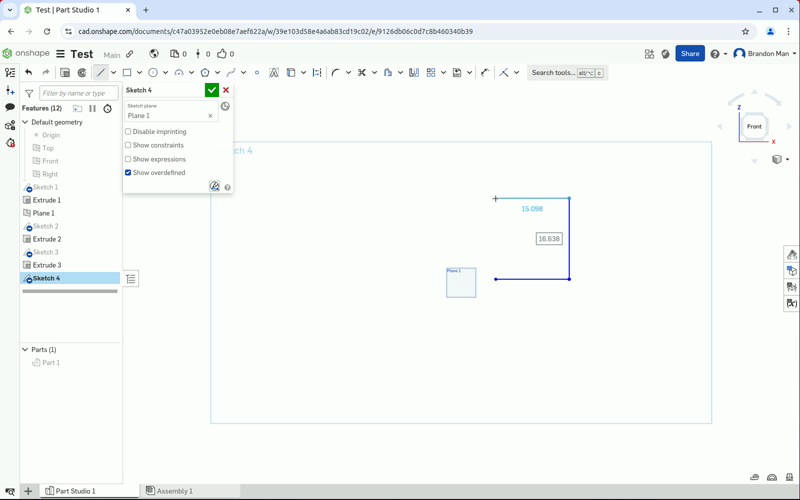
key_up(shift)
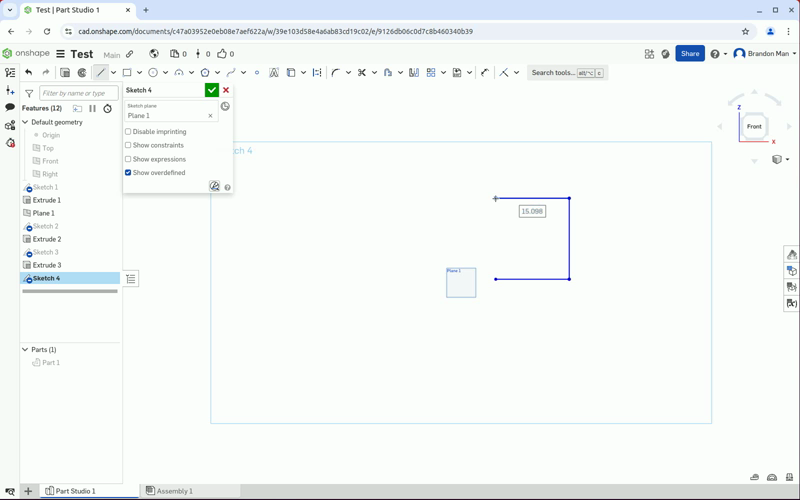
key_down(shift)
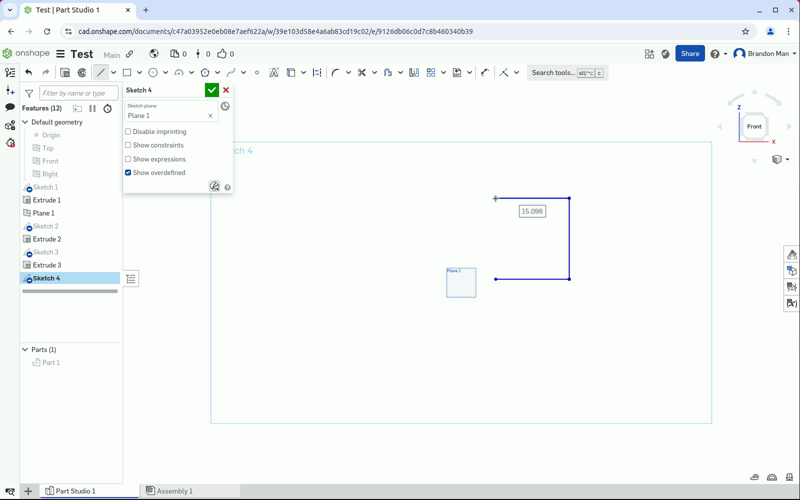
mouse_move(495, 279)
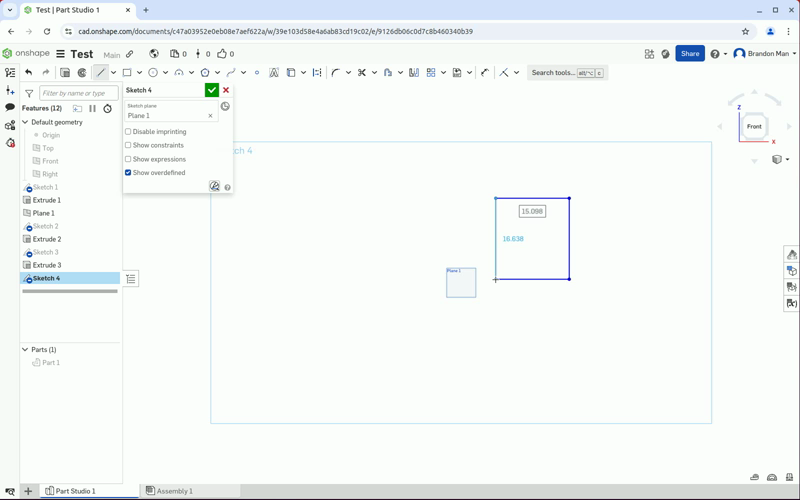
key_up(shift)
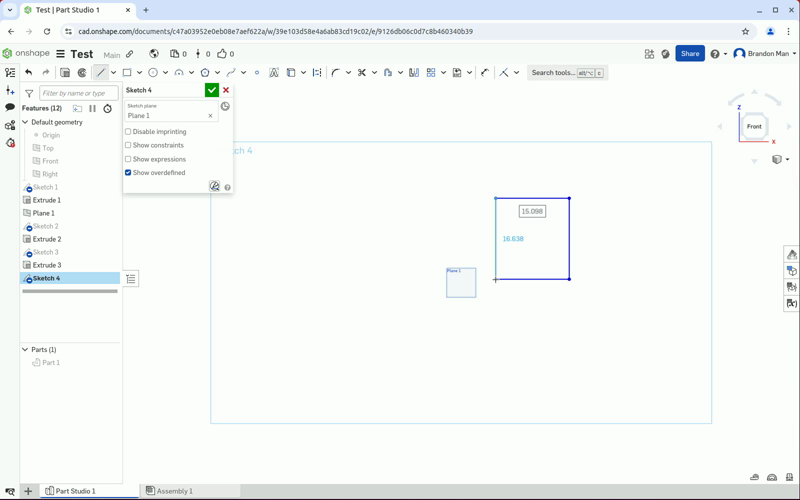
click(495, 279)
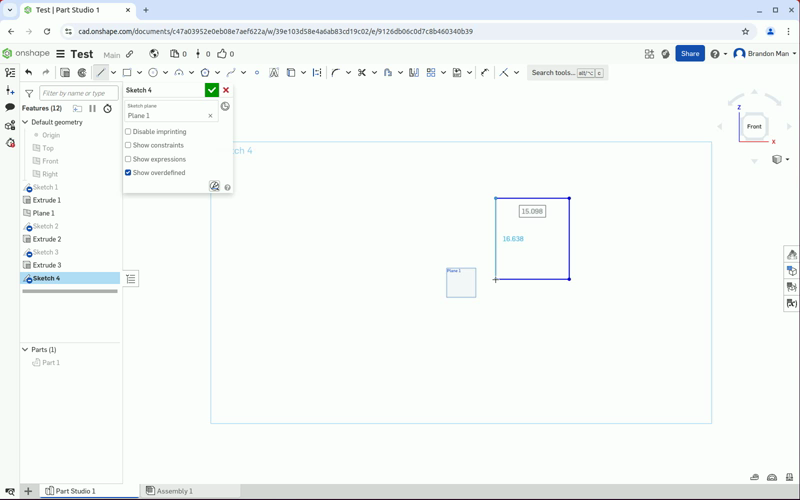
key(esc)
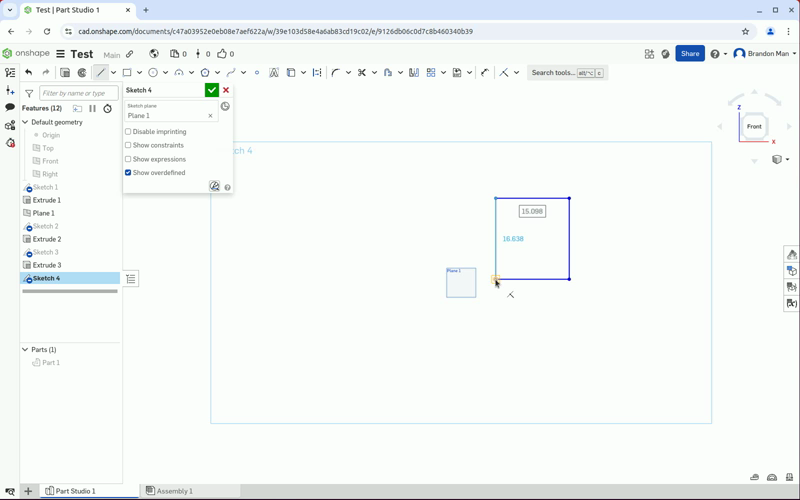
mouse_move(554, 207)
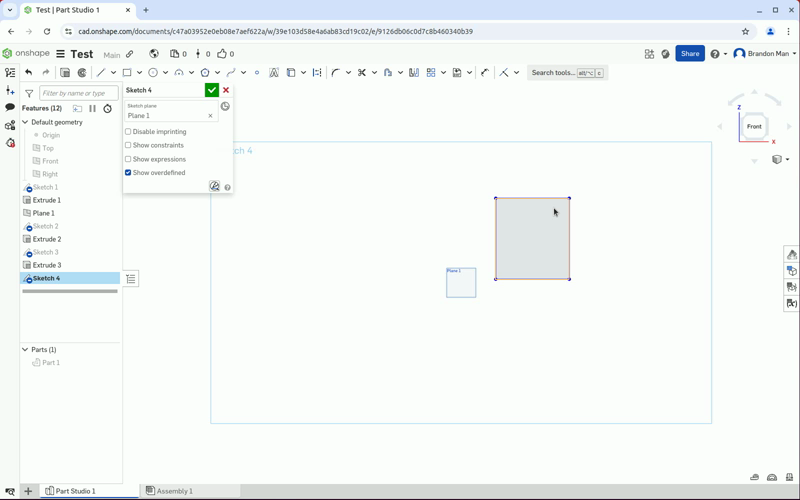
click(554, 207)
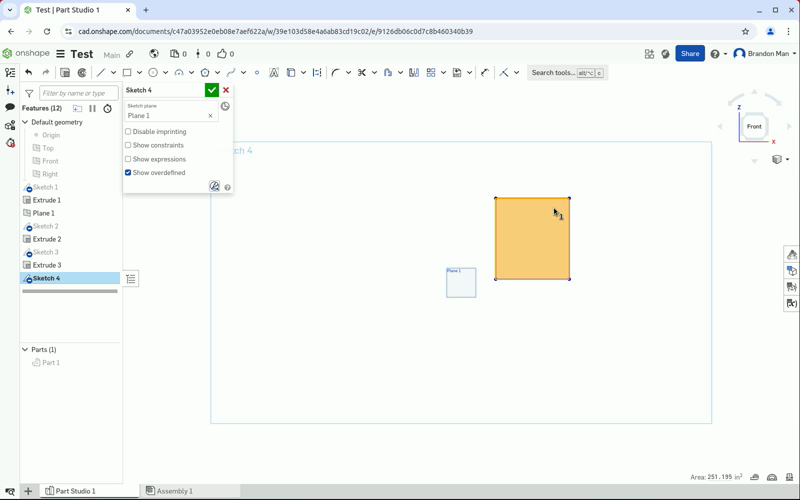
mouse_move(73, 352)
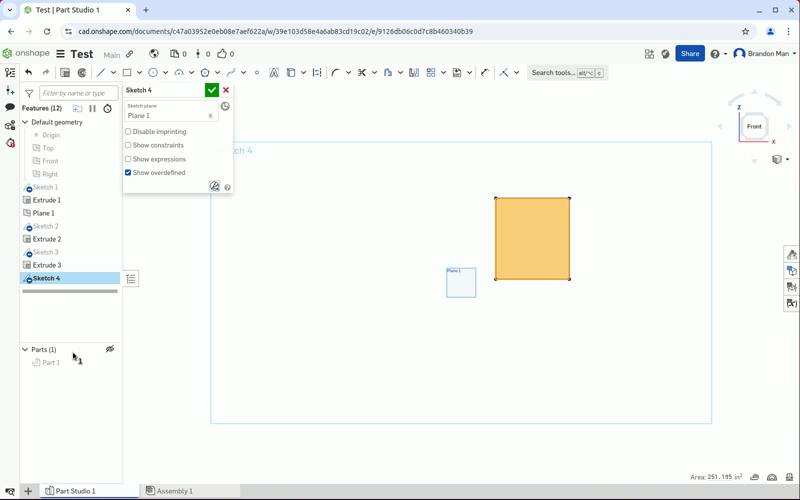
key(shift+y)
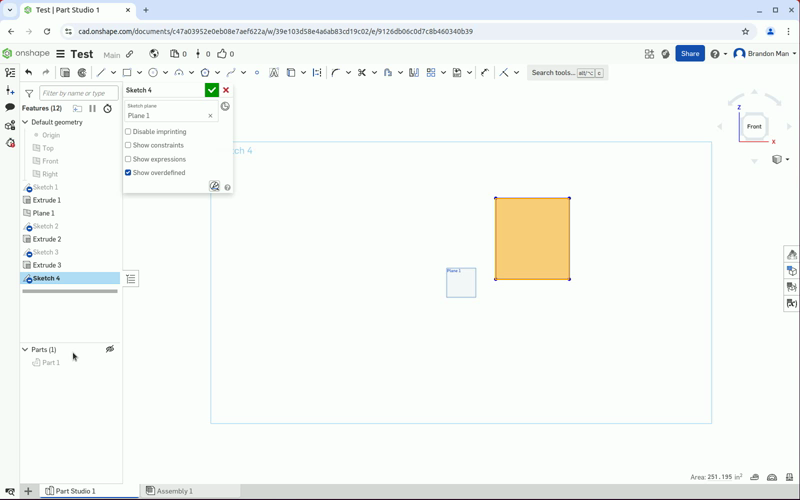
key(shift+e)
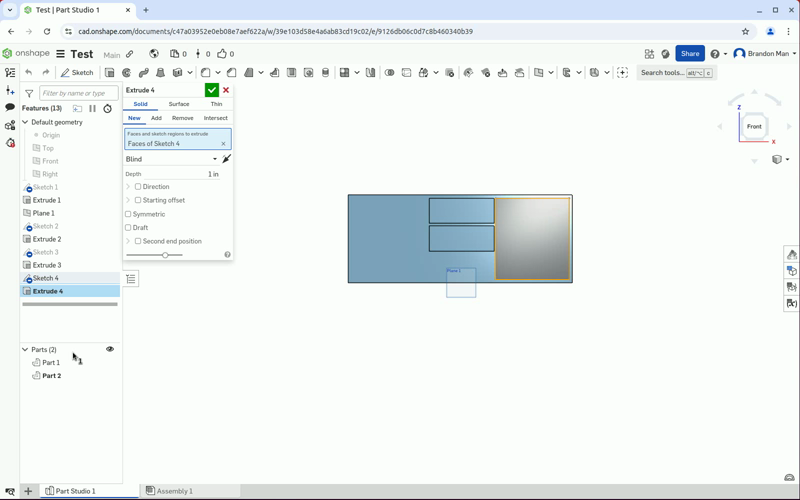
mouse_move(143, 106)
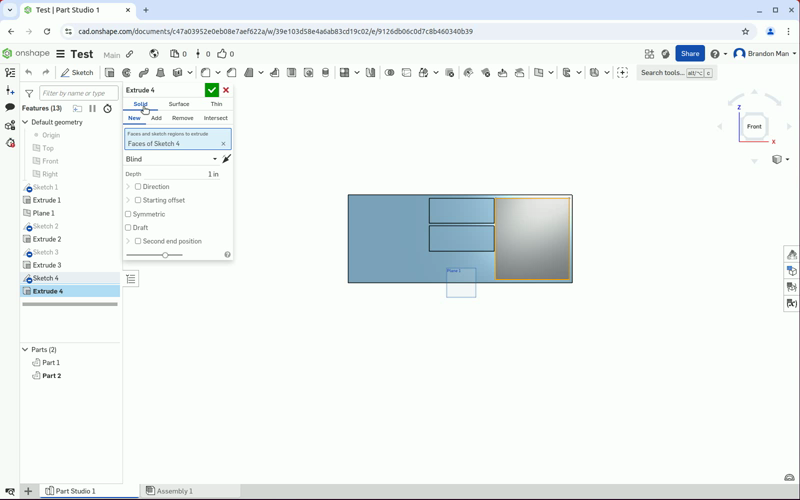
click(143, 106)
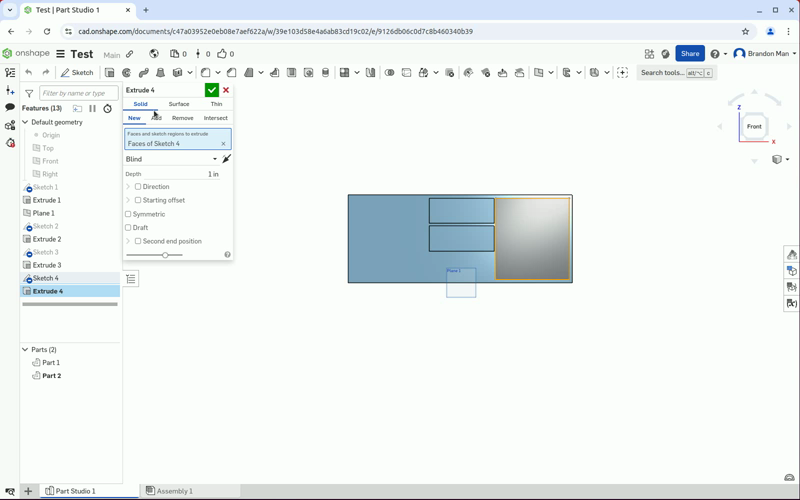
mouse_move(186, 120)
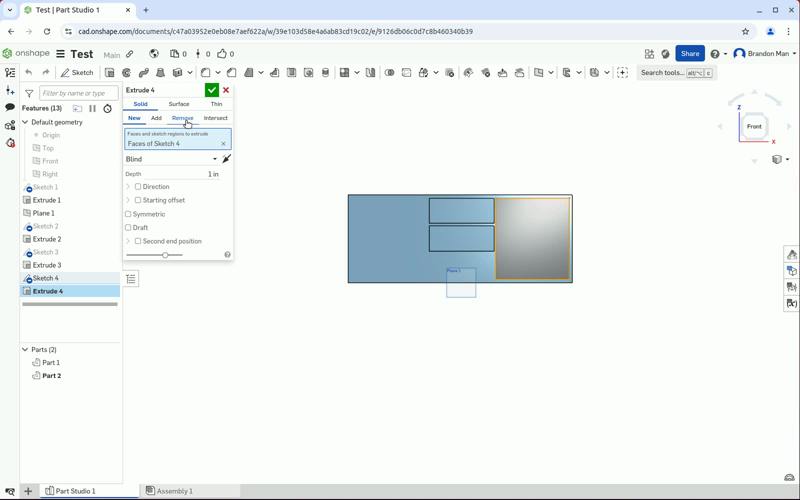
click(186, 120)
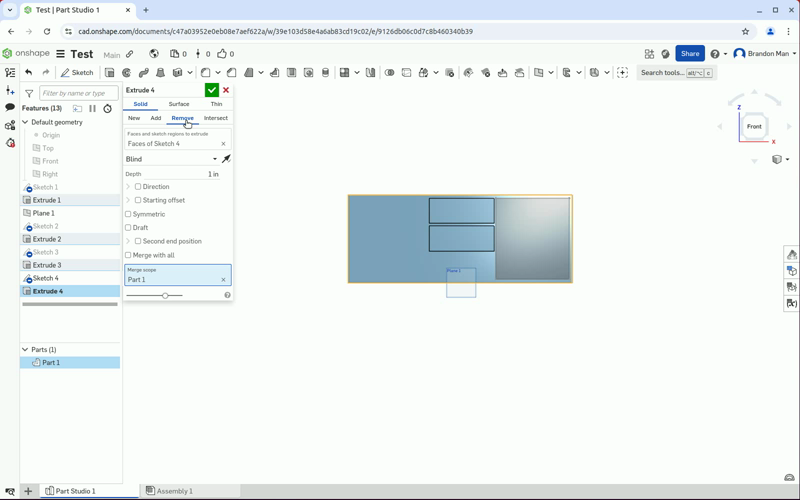
key(tab, 4)
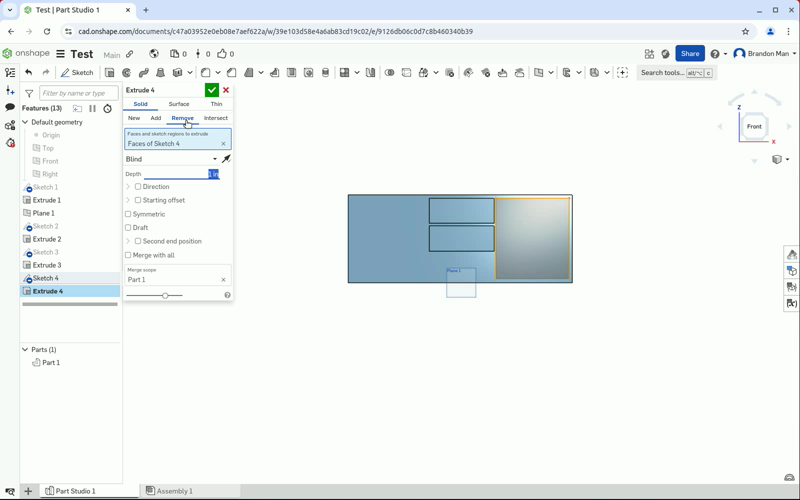
text(19.738)
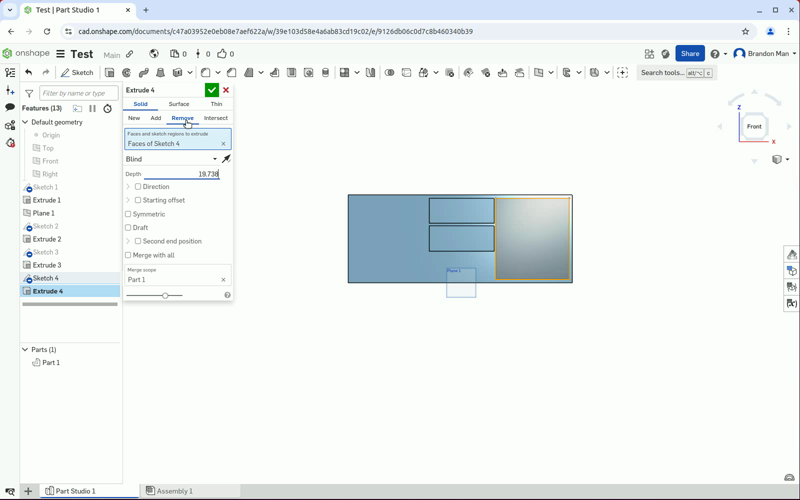
key(tab, 6)
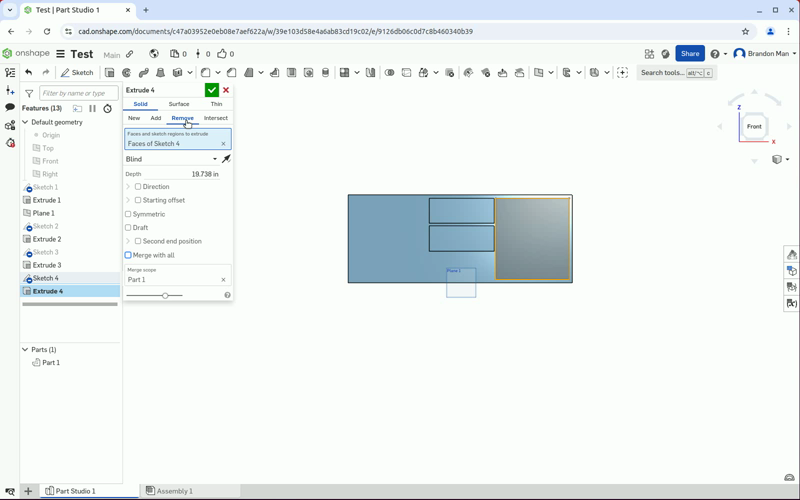
key(space)
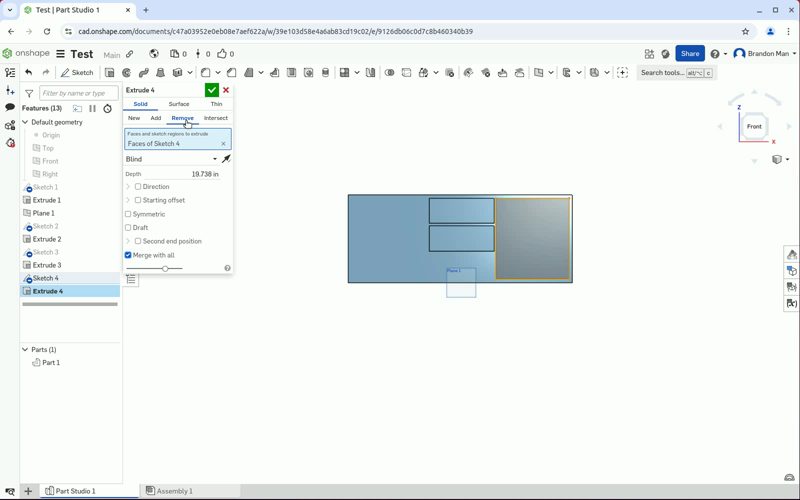
key(enter)
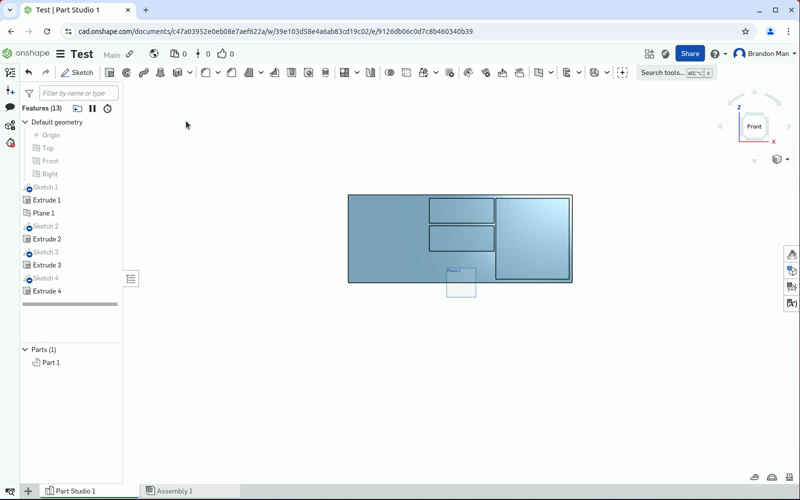
key(shift+h)
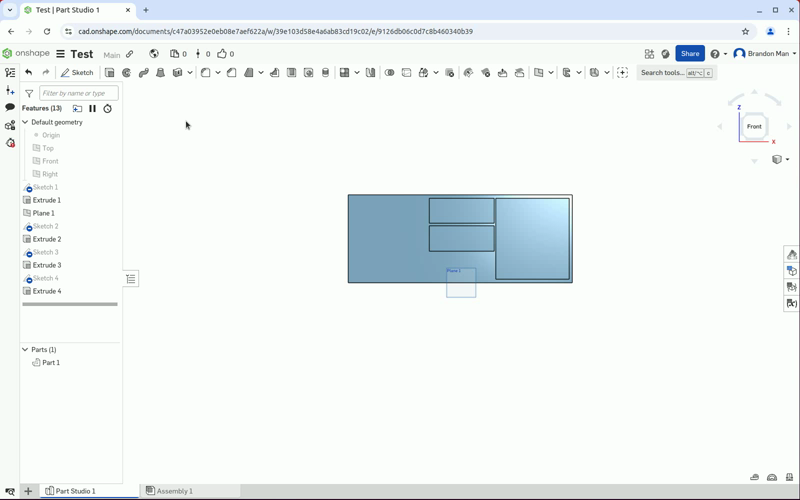
key(shift+h)
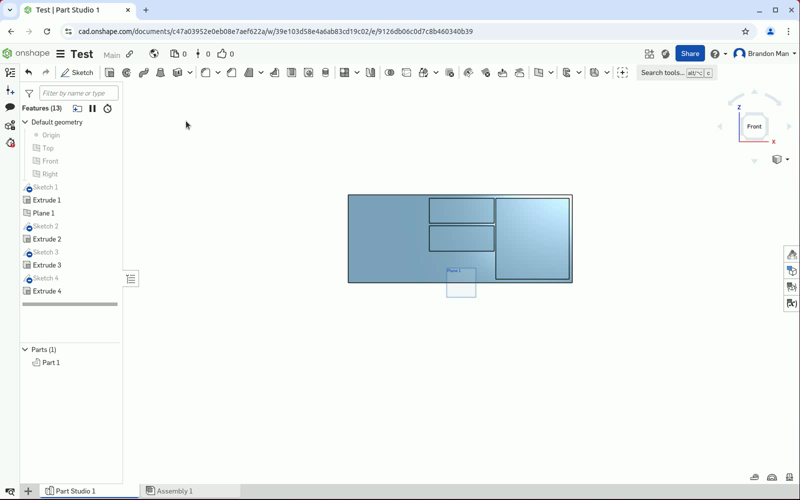
mouse_move(73, 189)
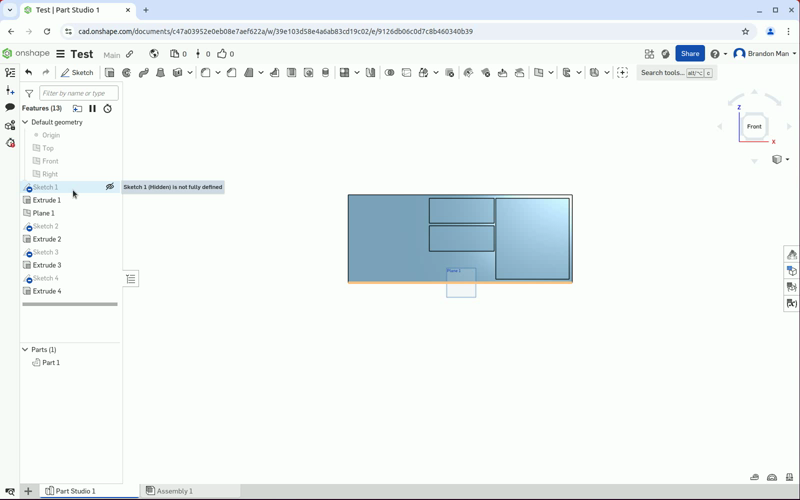
click(73, 189)
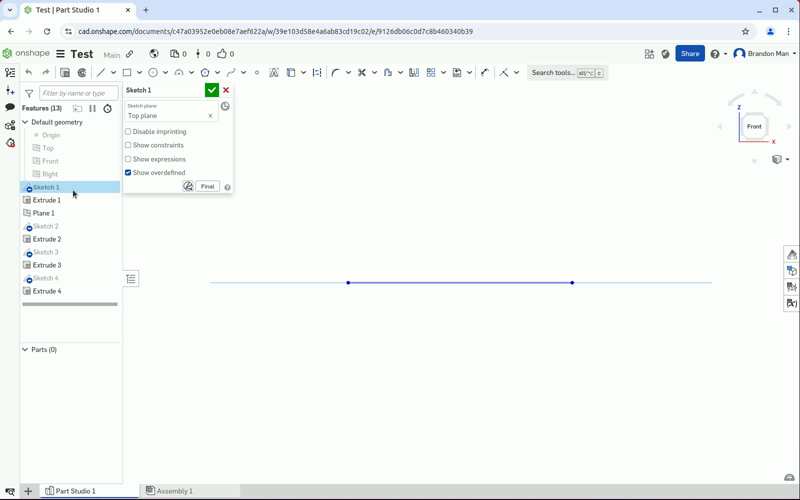
mouse_move(229, 92)
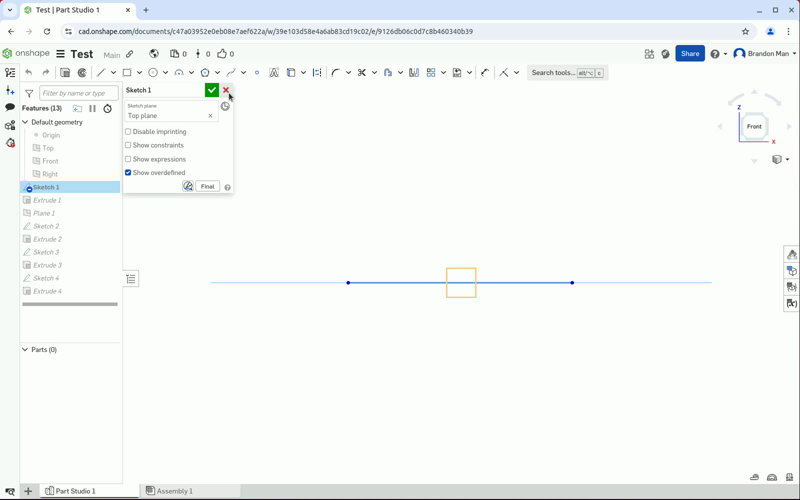
click(229, 92)
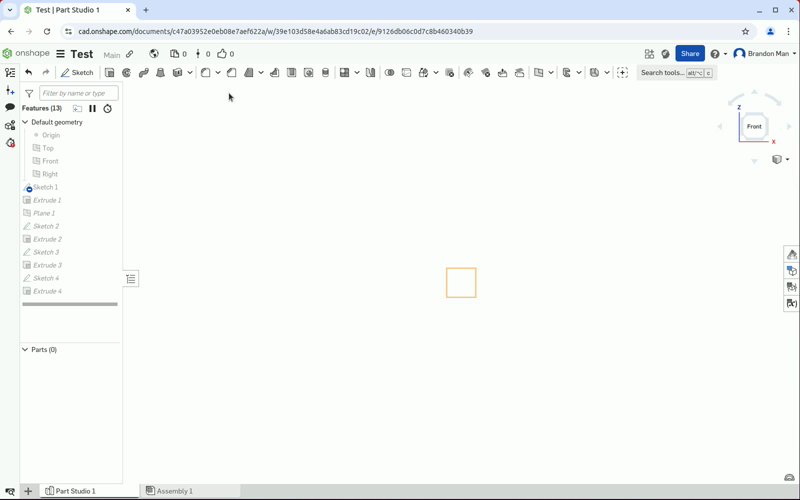
key(shift+s)
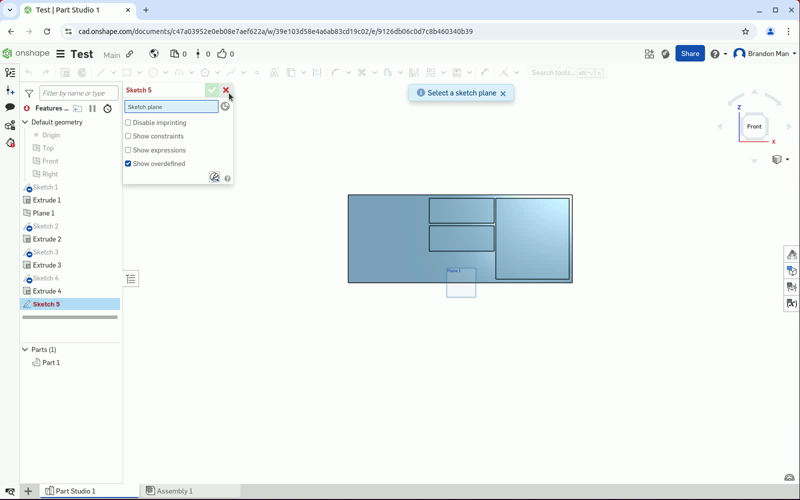
mouse_move(73, 215)
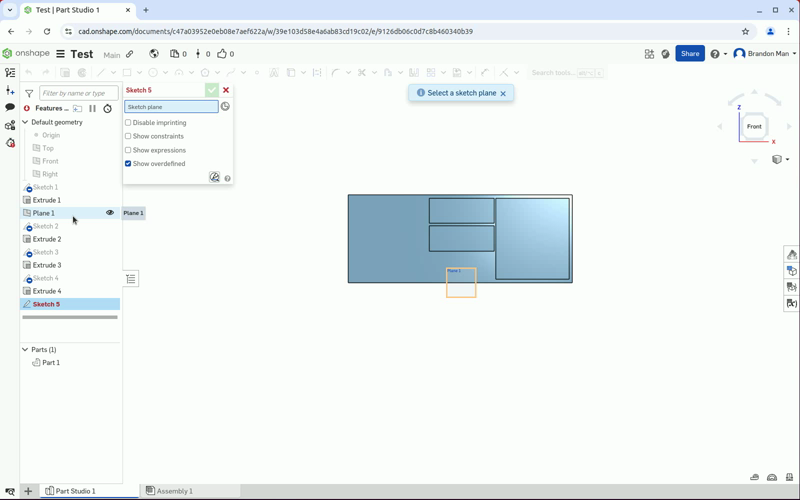
click(73, 215)
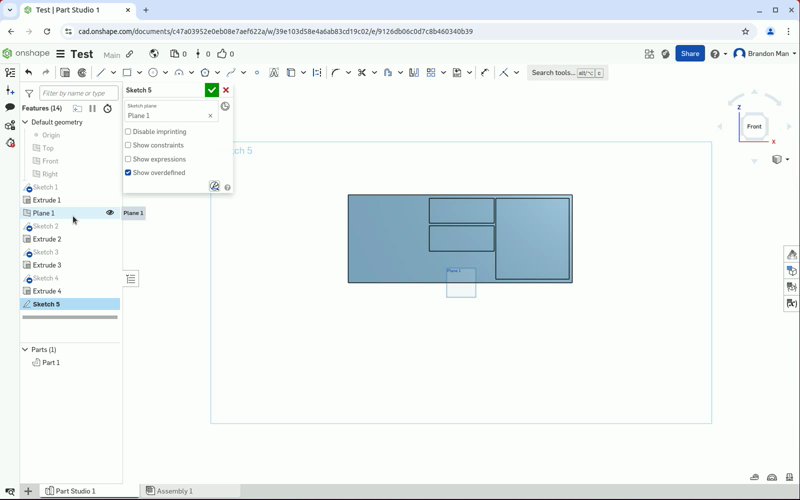
mouse_move(73, 352)
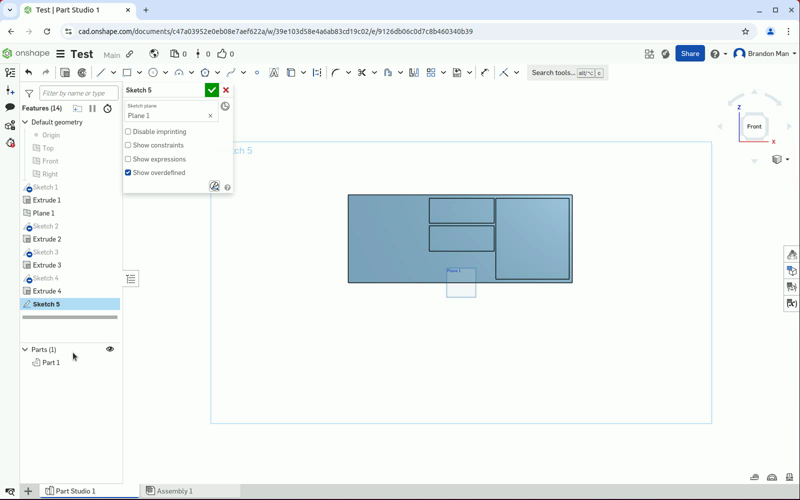
key(y)
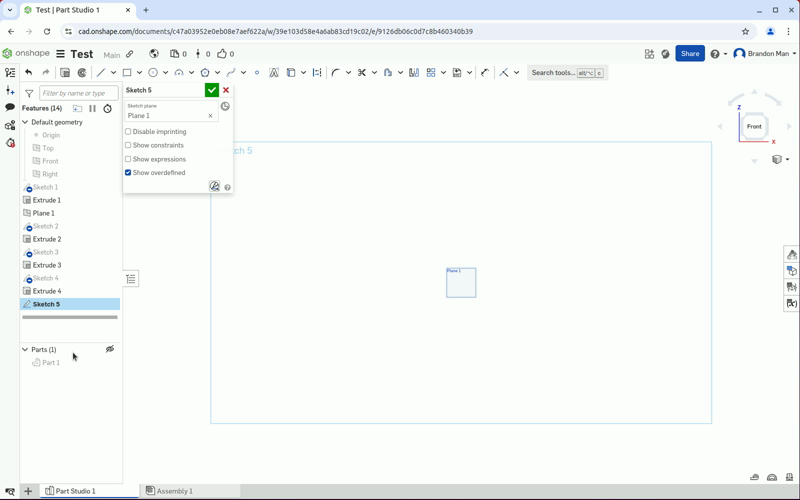
key(l)
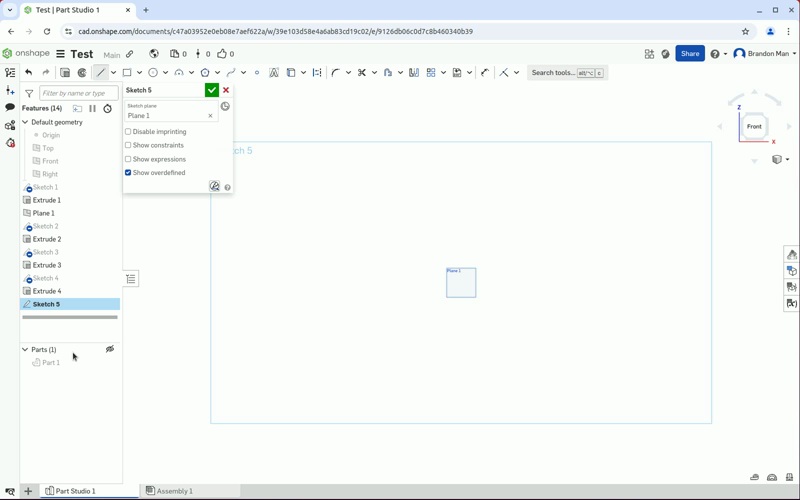
key_down(shift)
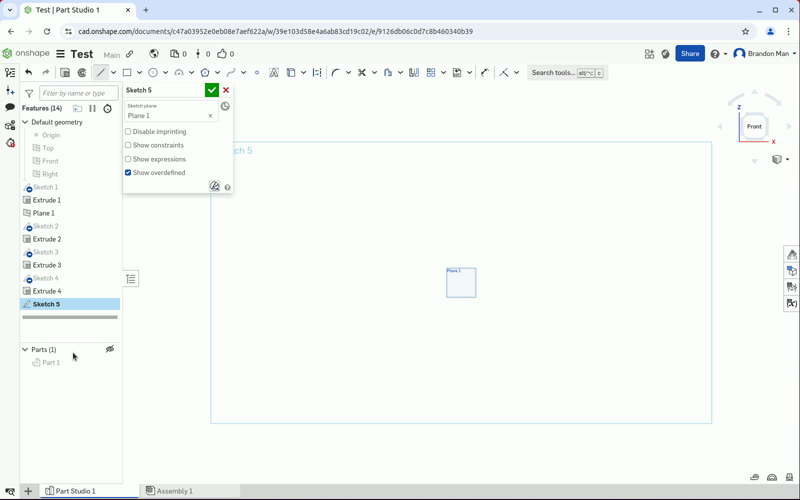
mouse_move(351, 279)
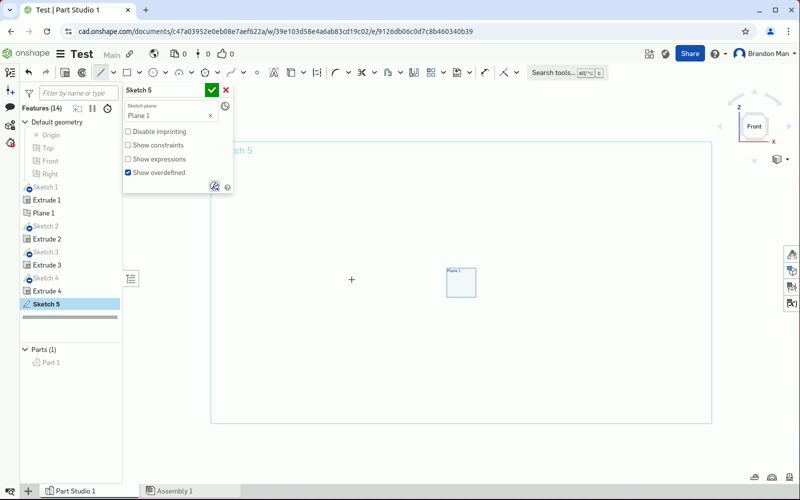
click(351, 279)
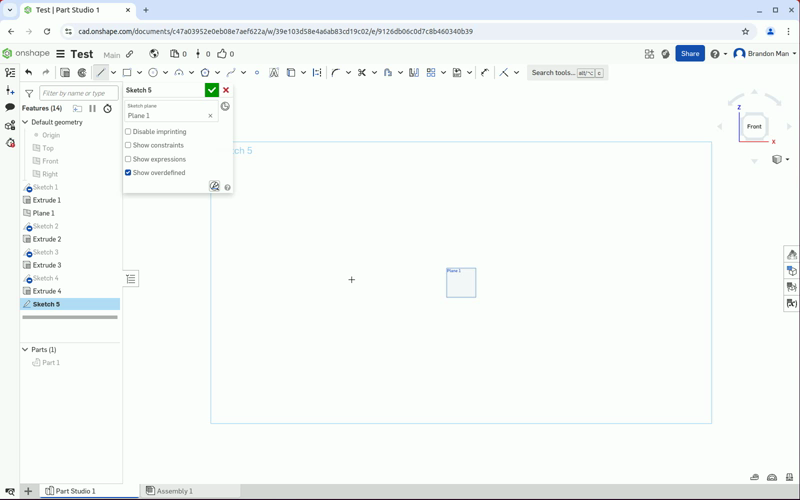
key_up(shift)
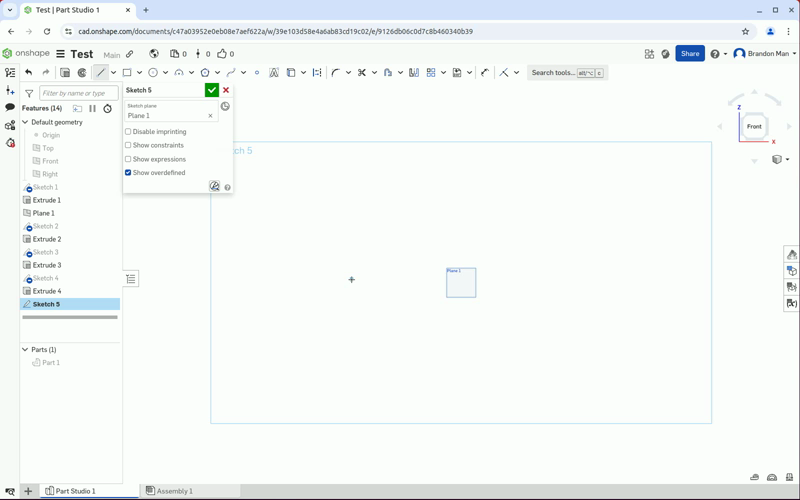
key_down(shift)
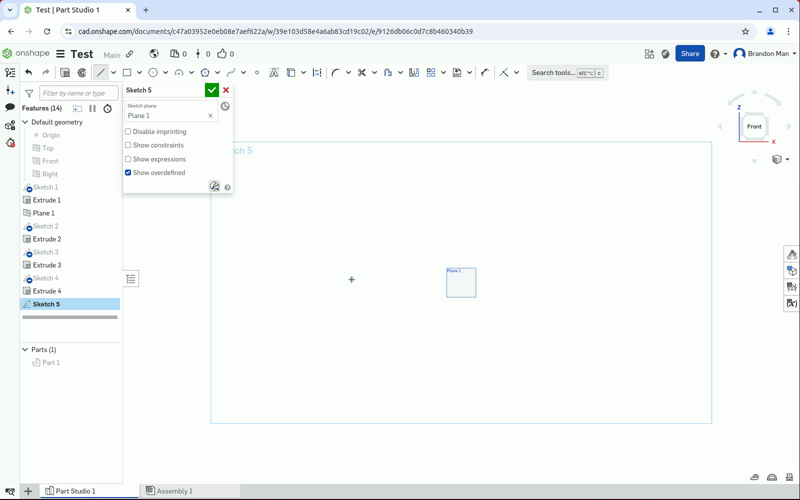
mouse_move(425, 279)
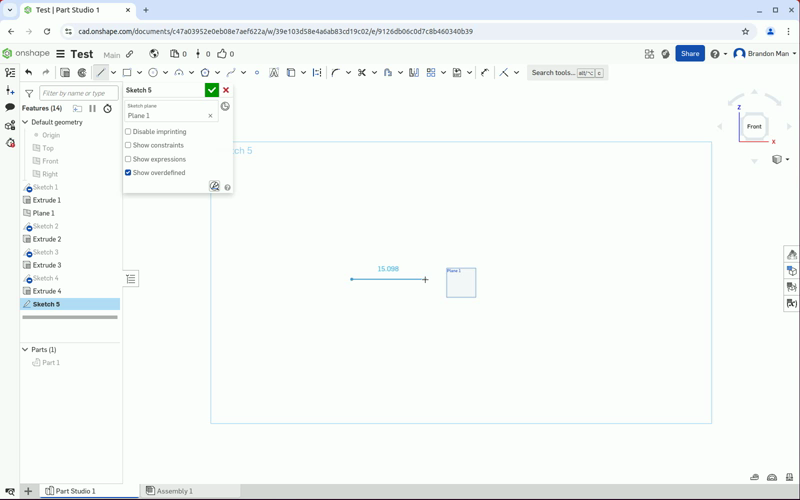
click(425, 279)
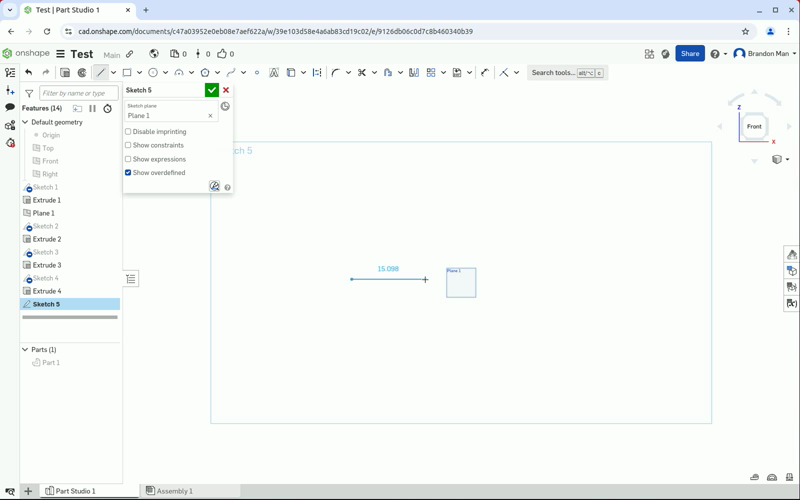
key_up(shift)
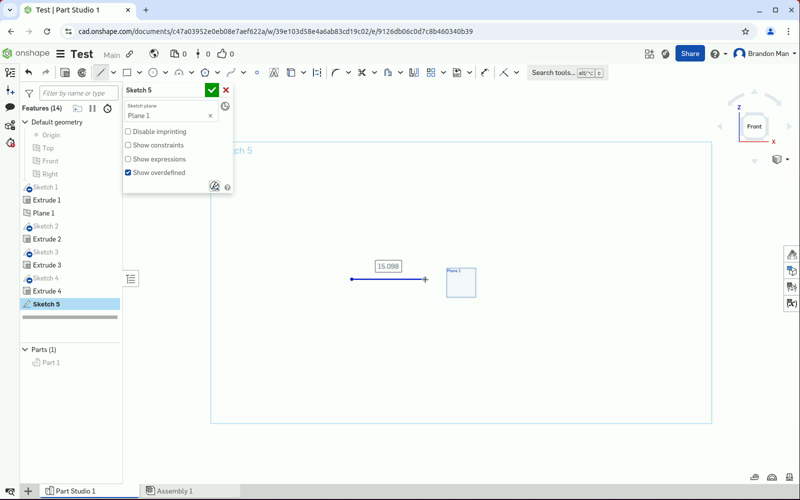
key_down(shift)
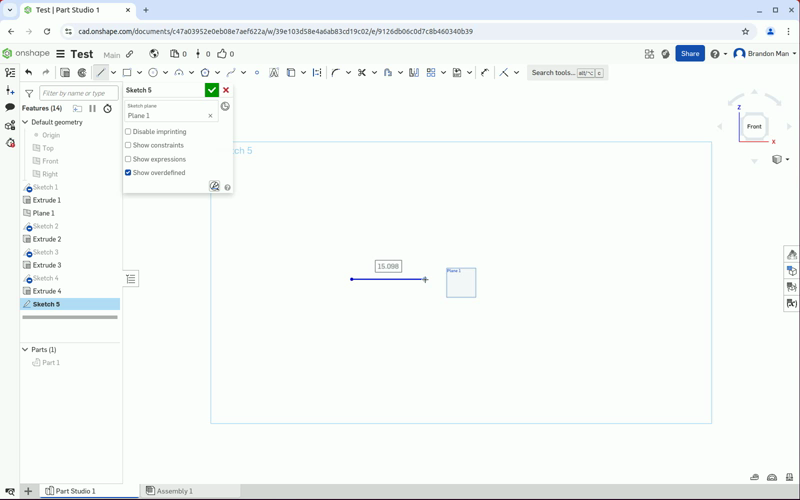
mouse_move(425, 198)
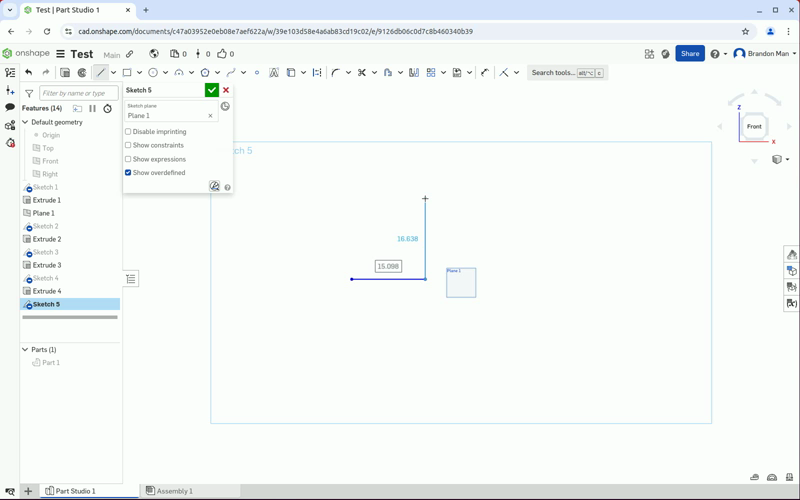
click(425, 198)
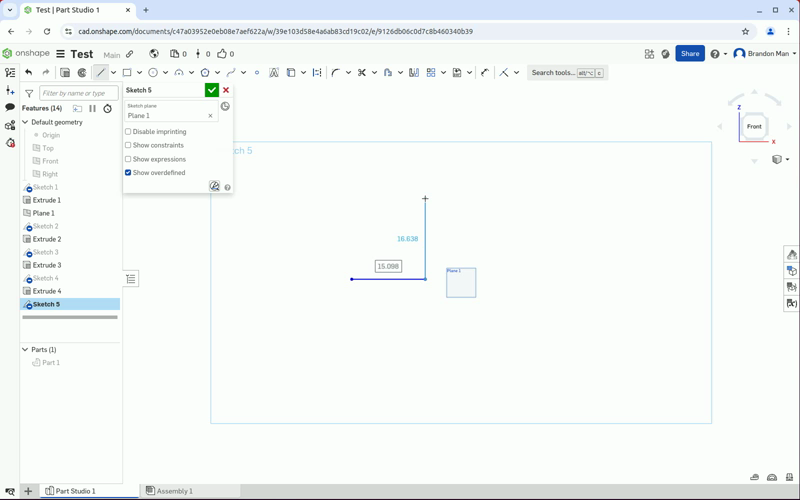
key_up(shift)
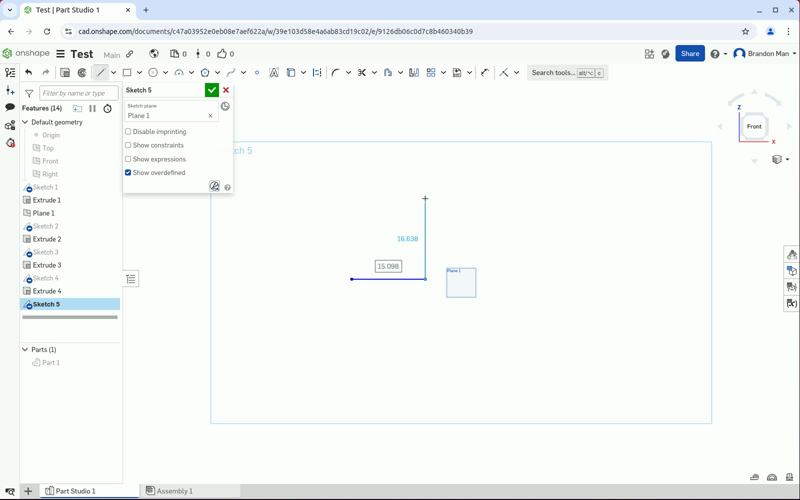
key_down(shift)
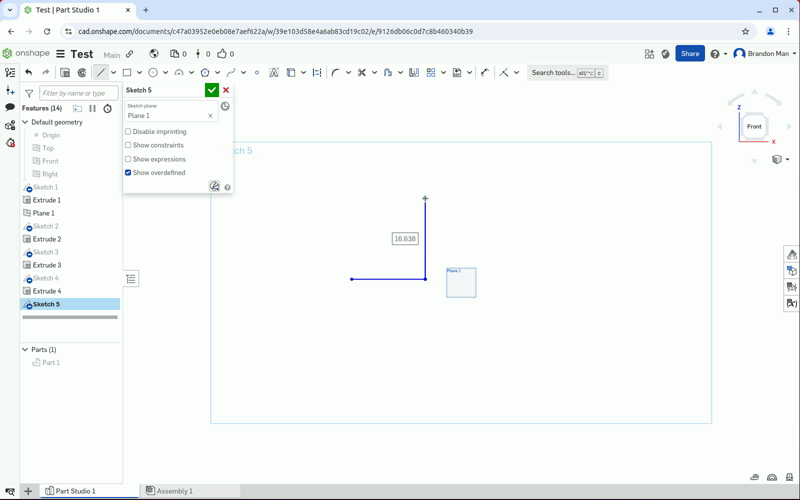
mouse_move(351, 198)
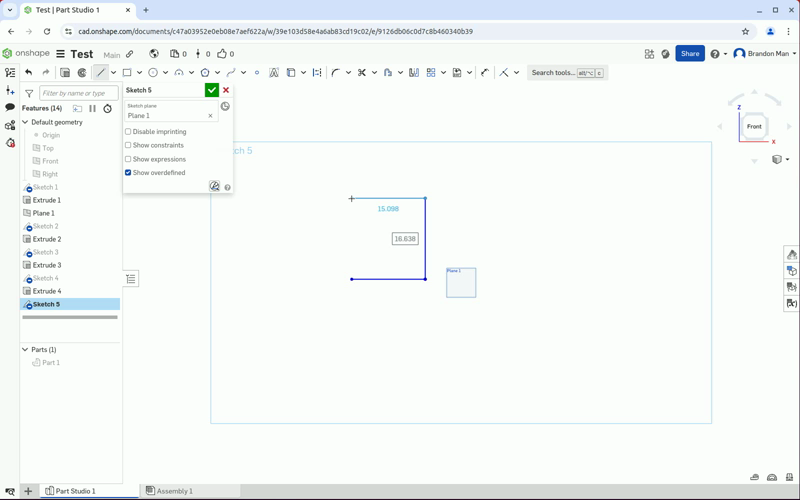
click(351, 198)
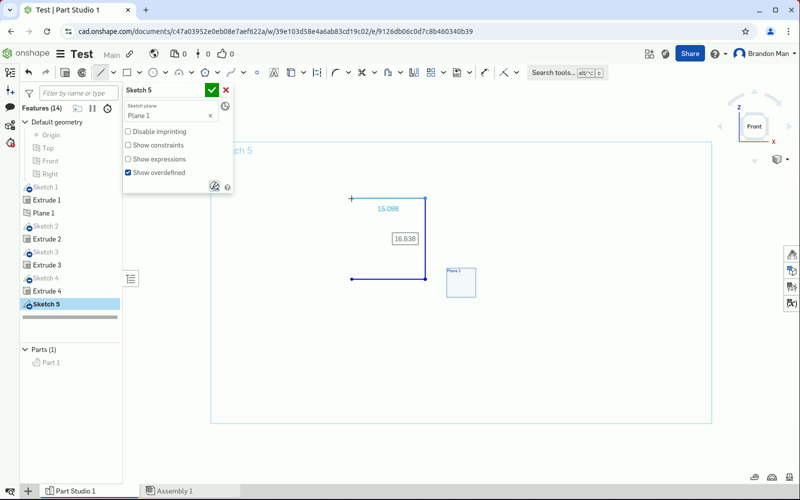
key_up(shift)
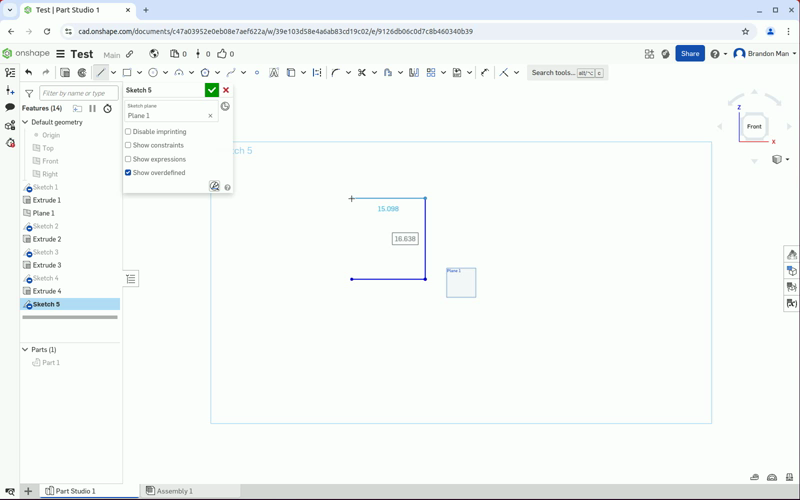
key_down(shift)
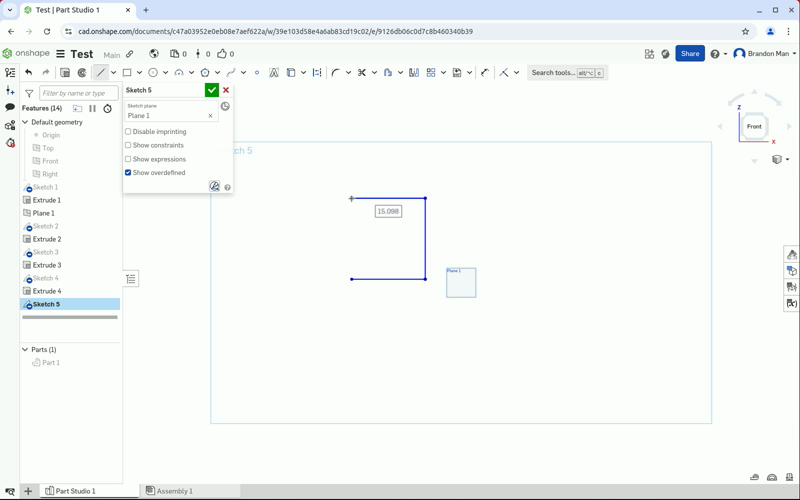
mouse_move(351, 279)
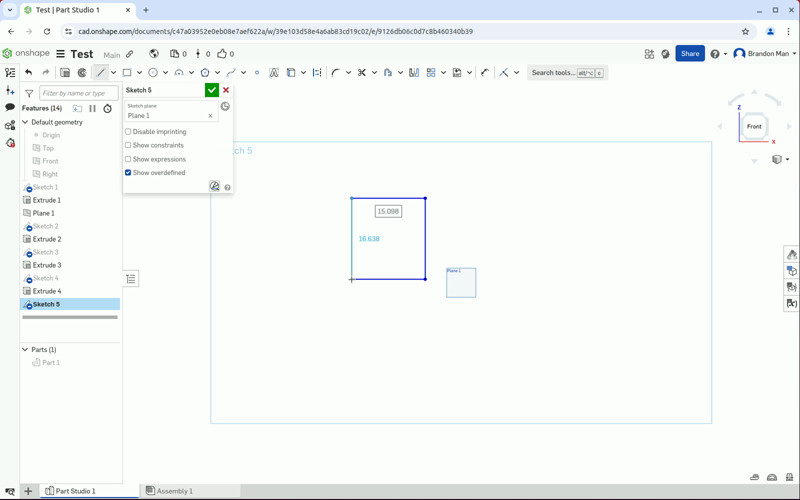
key_up(shift)
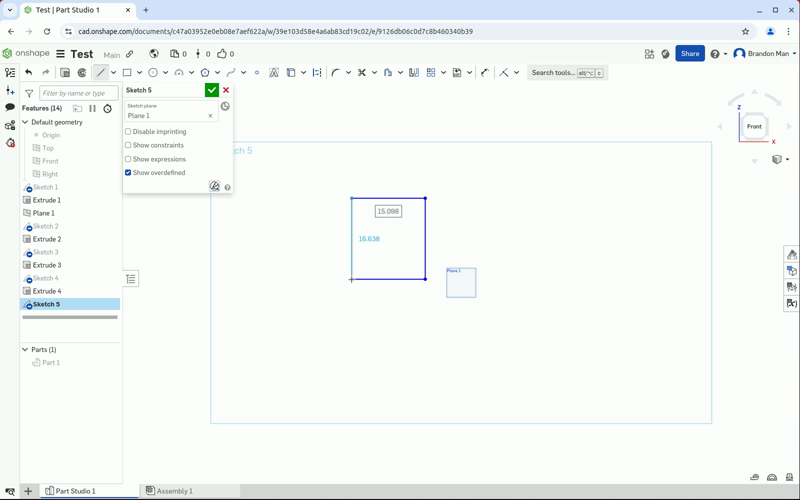
click(351, 279)
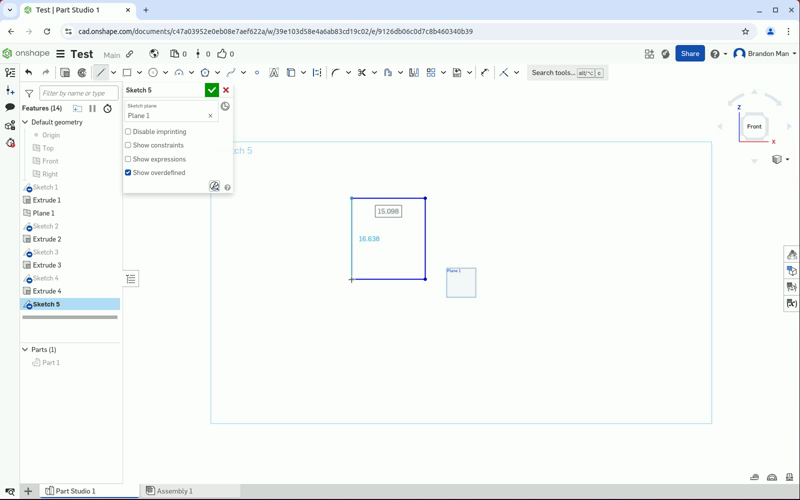
key(esc)
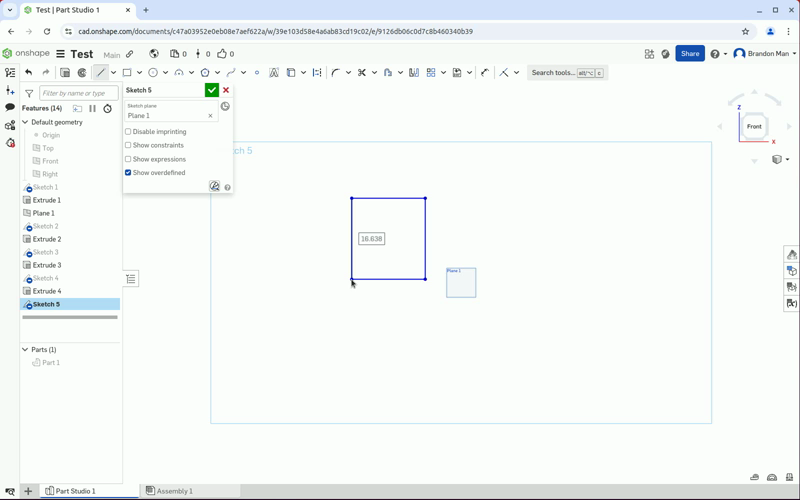
mouse_move(413, 243)
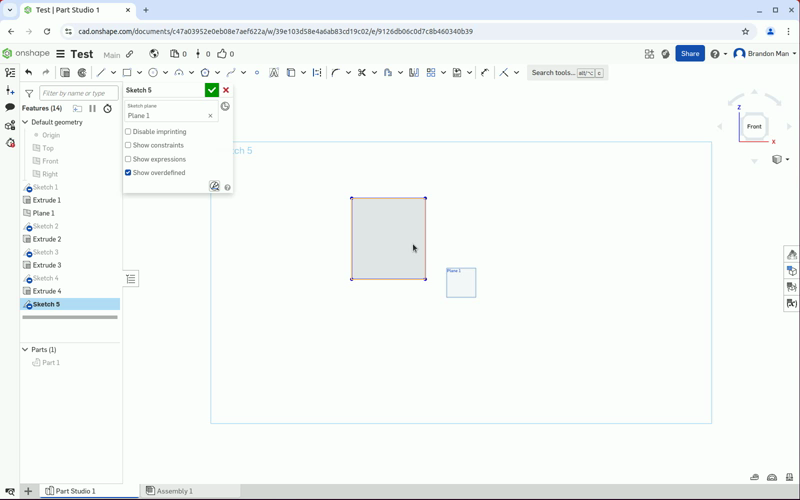
click(413, 243)
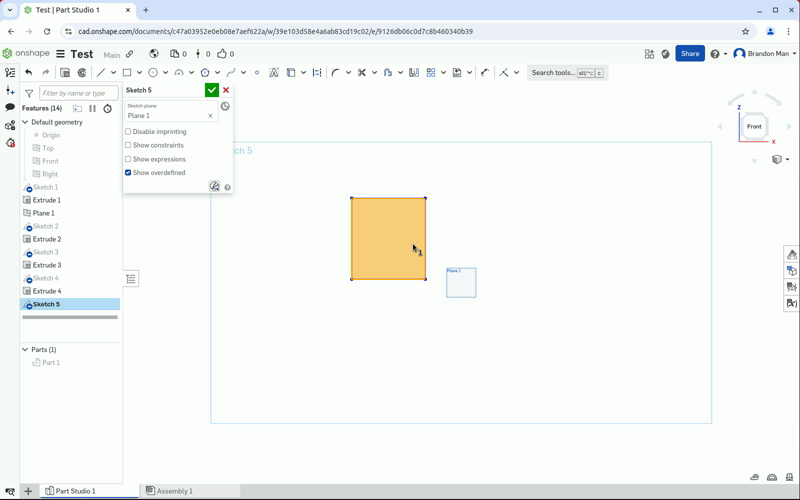
mouse_move(73, 352)
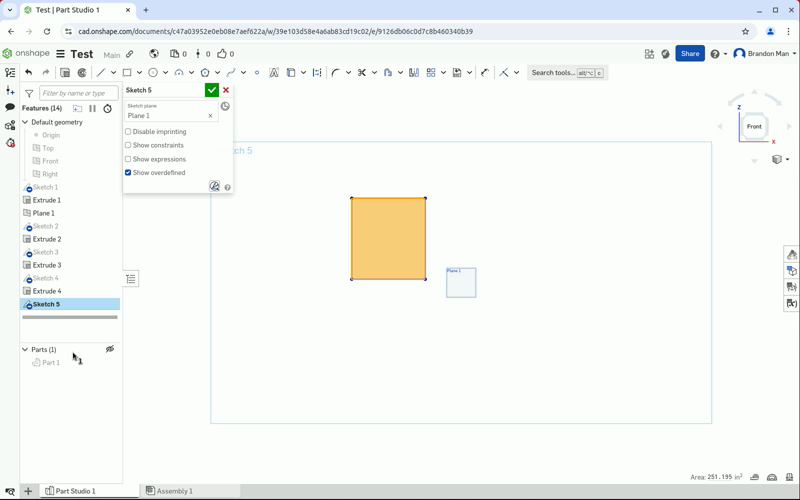
key(shift+y)
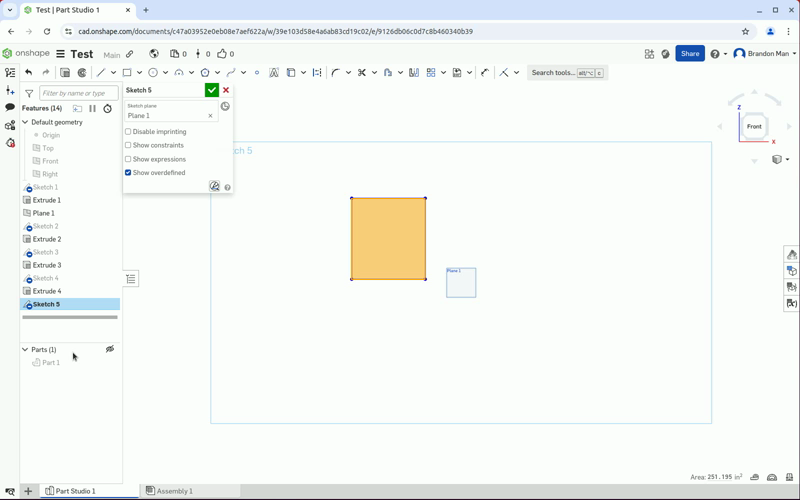
key(shift+e)
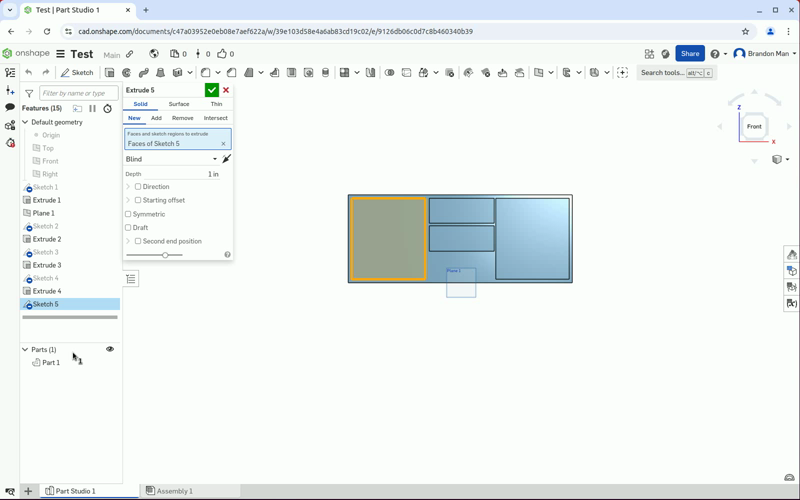
mouse_move(143, 106)
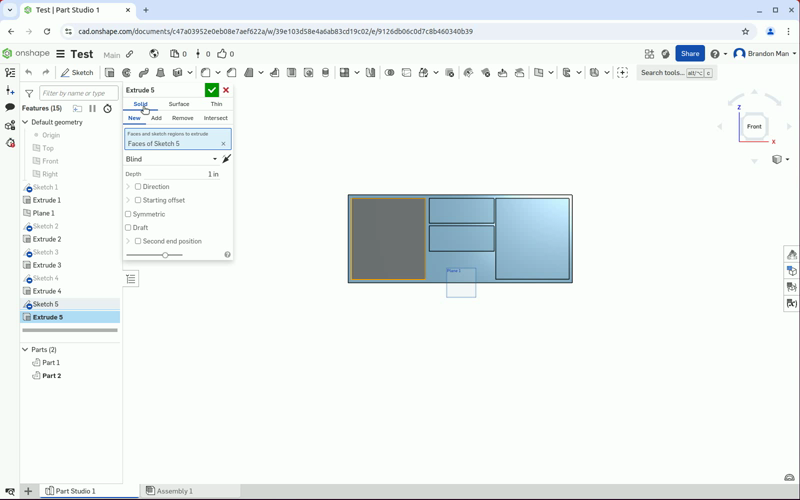
click(143, 106)
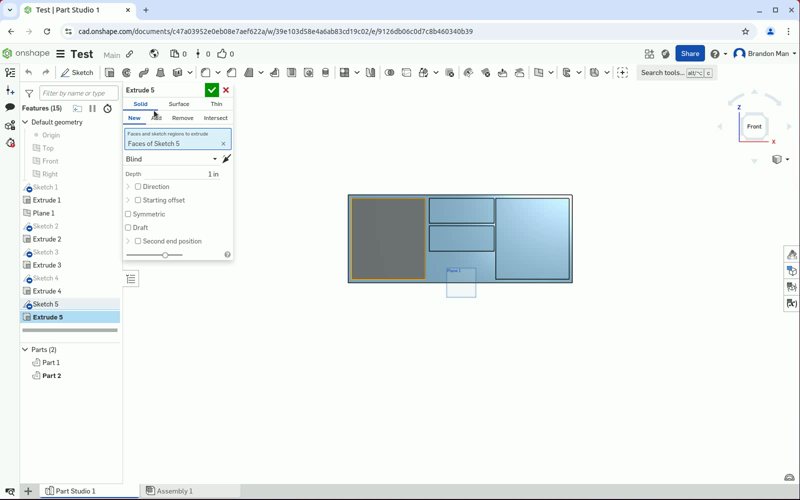
mouse_move(186, 120)
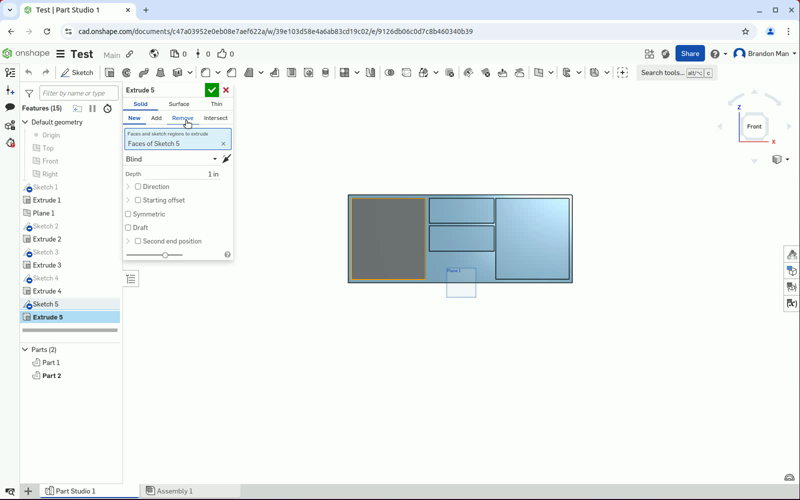
click(186, 120)
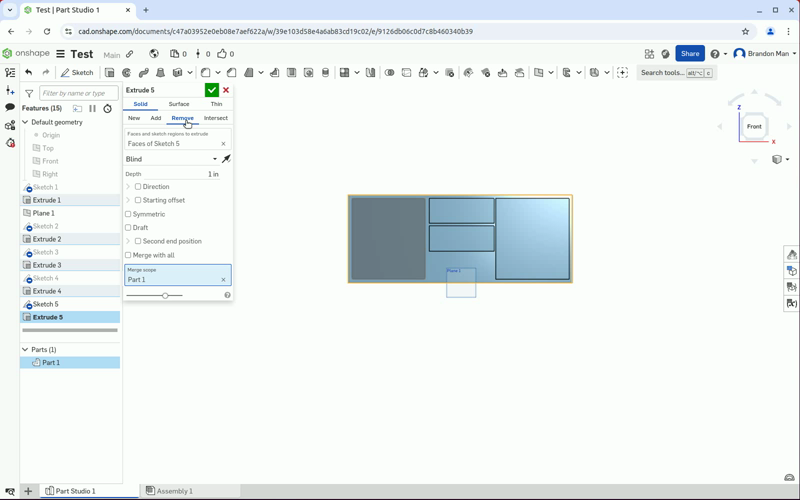
key(tab, 4)
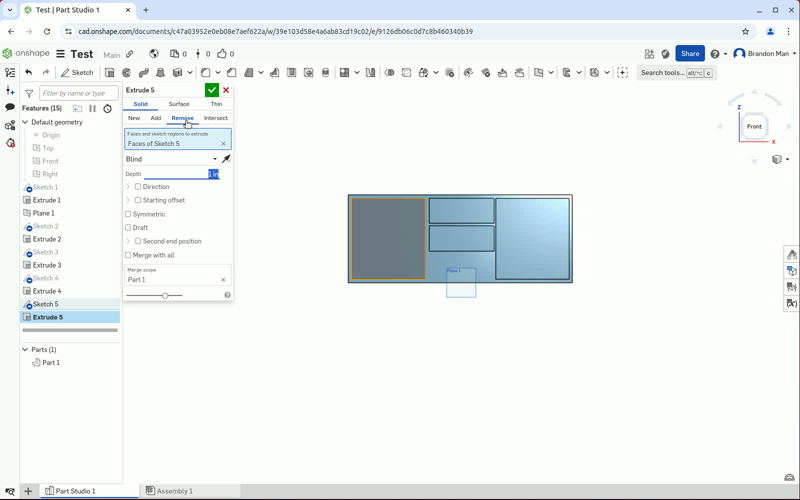
text(19.738)
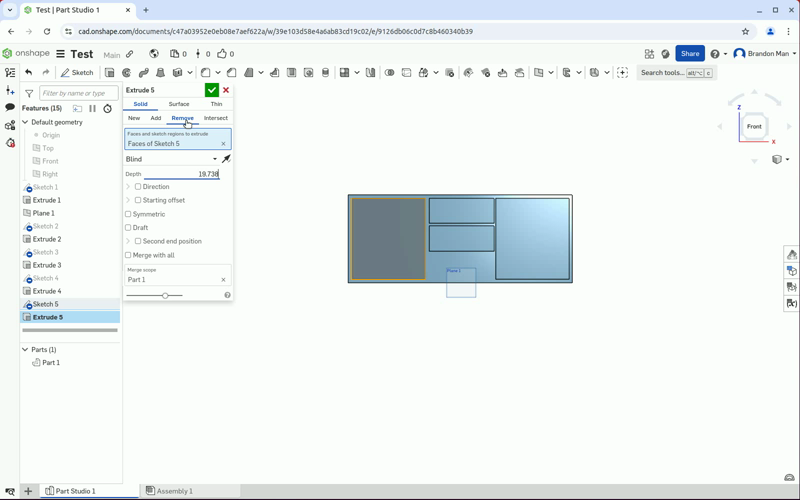
key(tab, 6)
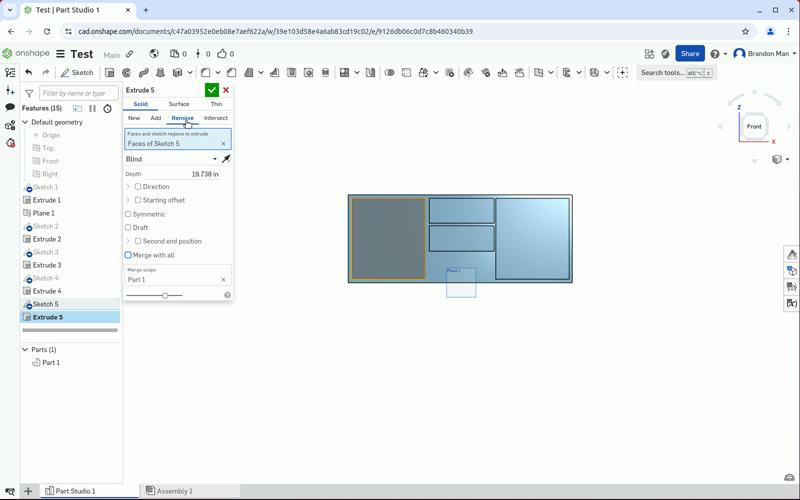
key(space)
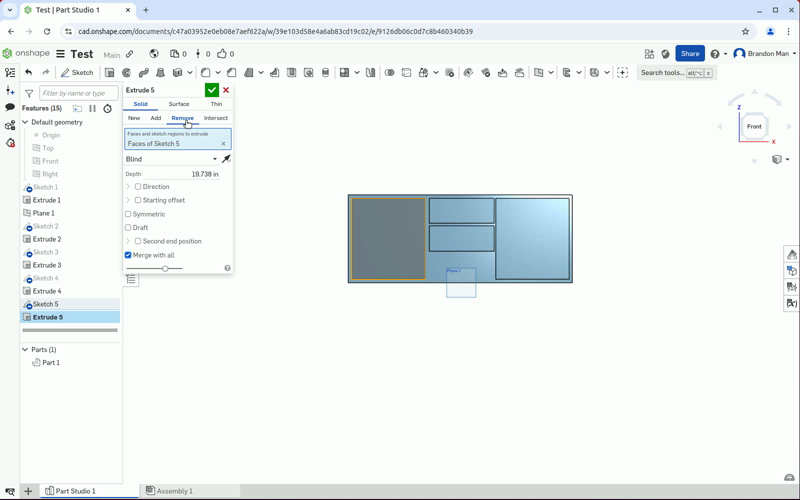
key(enter)
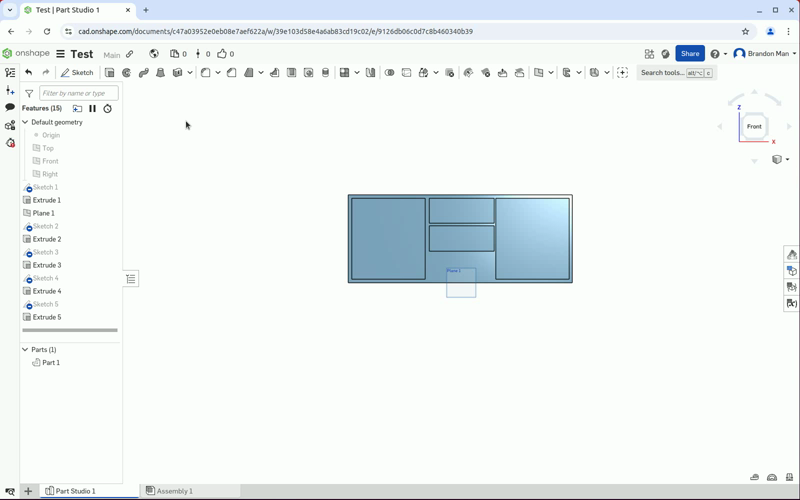
key(shift+h)
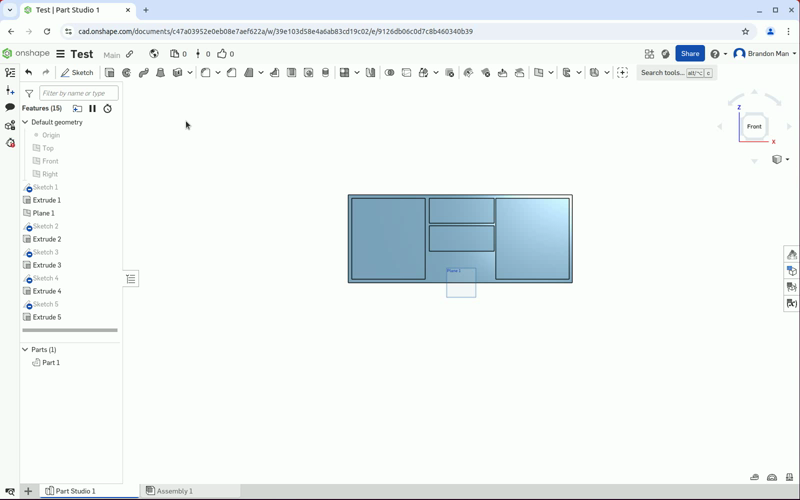
key(shift+h)
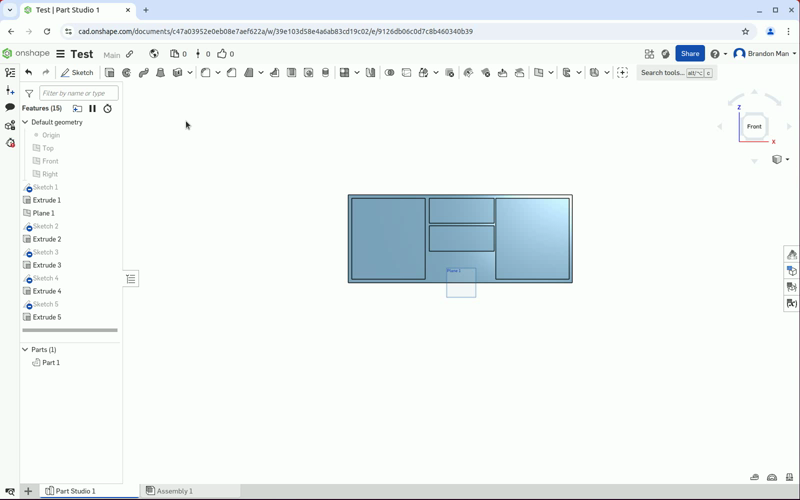
mouse_move(73, 189)
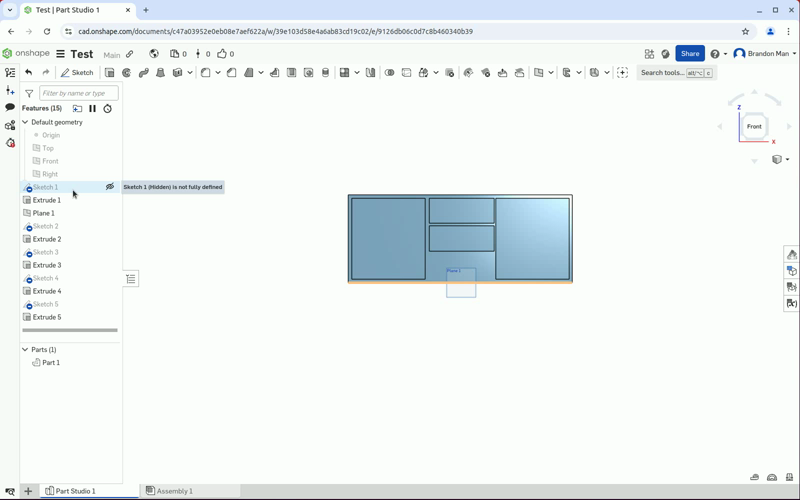
click(73, 189)
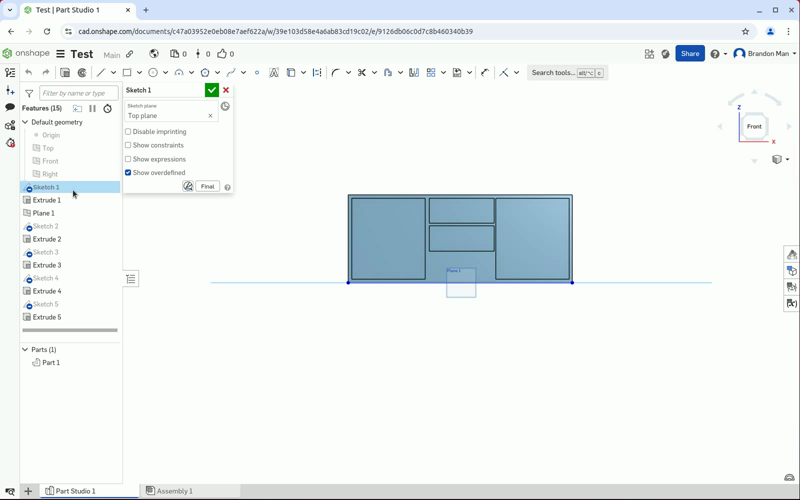
mouse_move(229, 92)
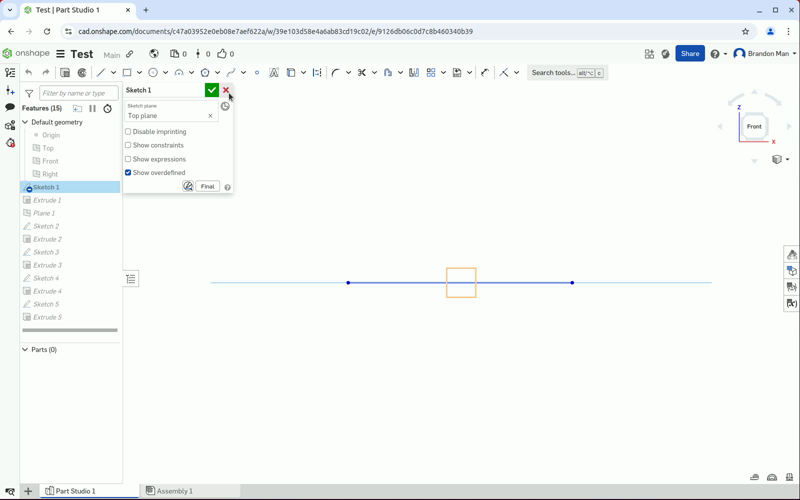
click(229, 92)
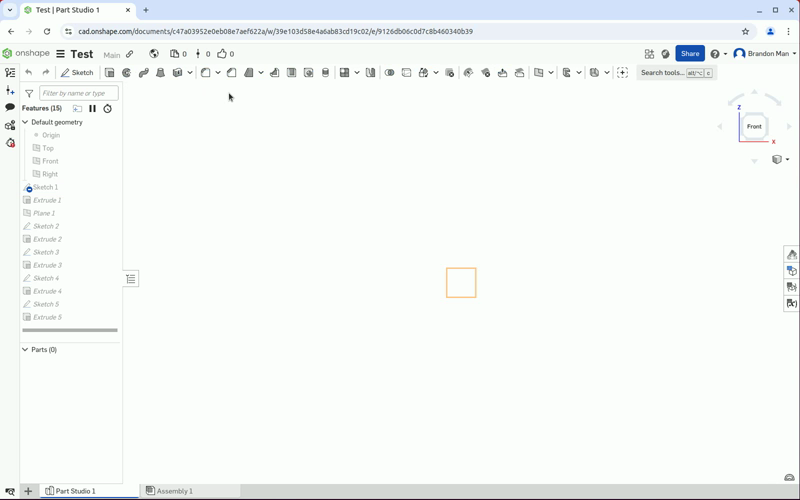
key(shift+s)
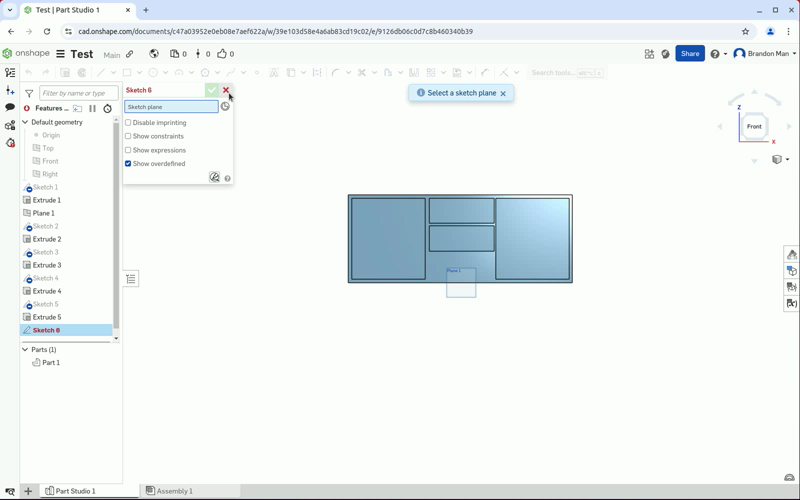
mouse_move(69, 215)
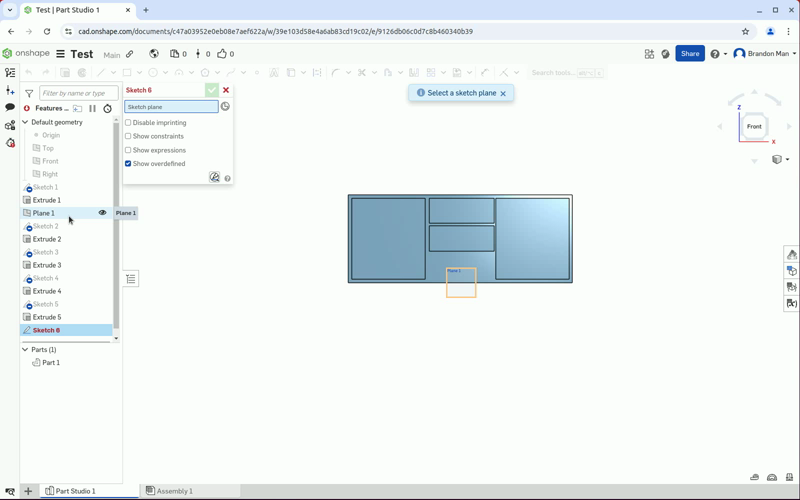
click(69, 215)
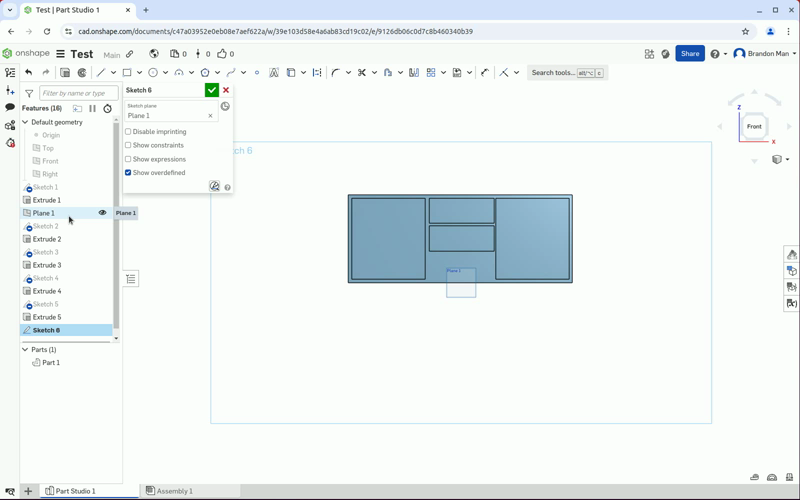
mouse_move(73, 352)
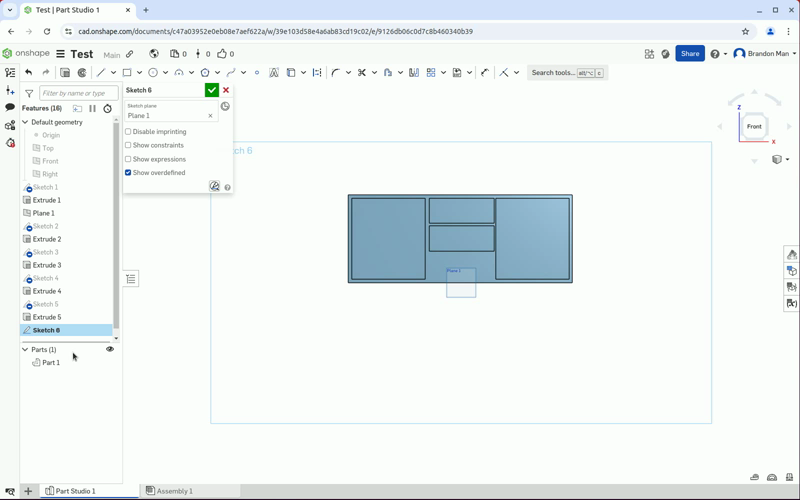
key(y)
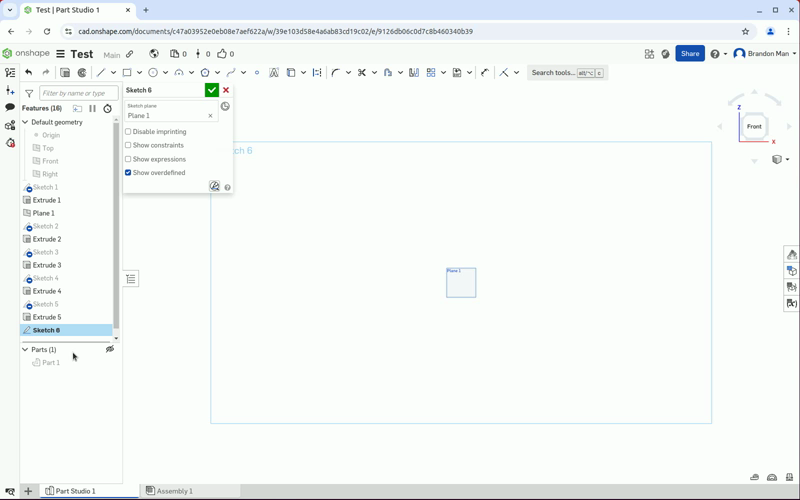
key(l)
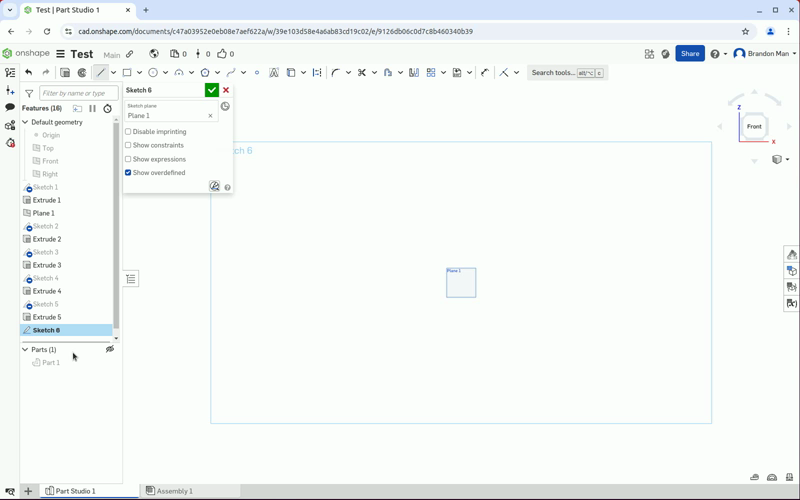
key_down(shift)
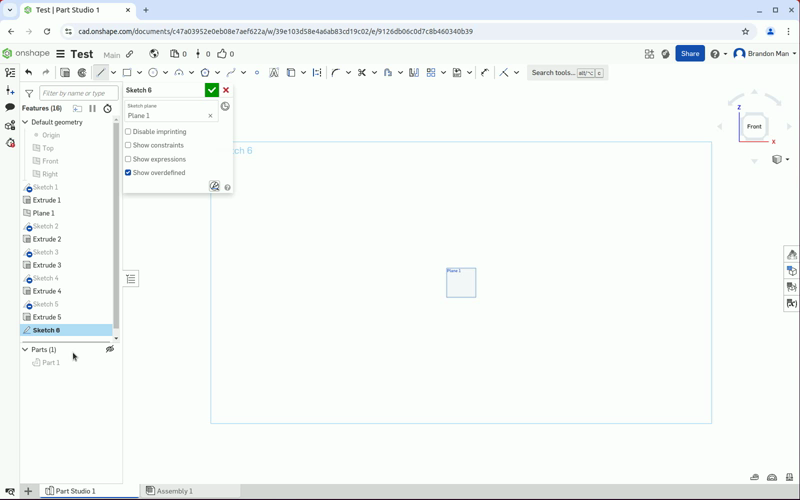
mouse_move(429, 279)
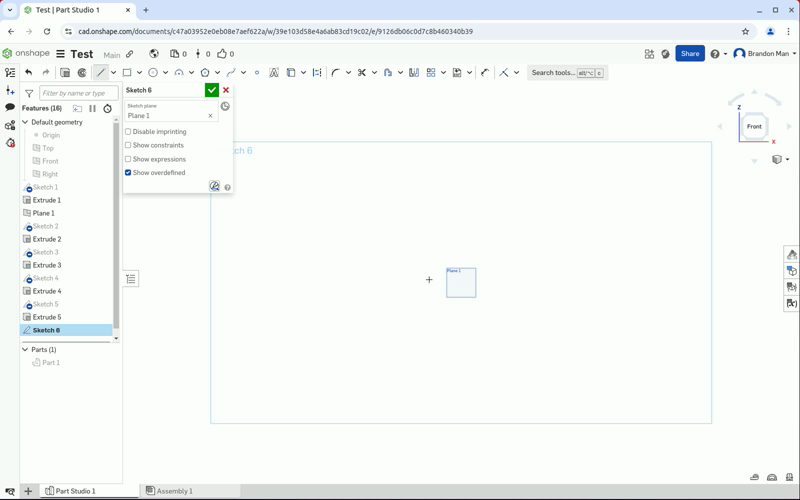
click(429, 279)
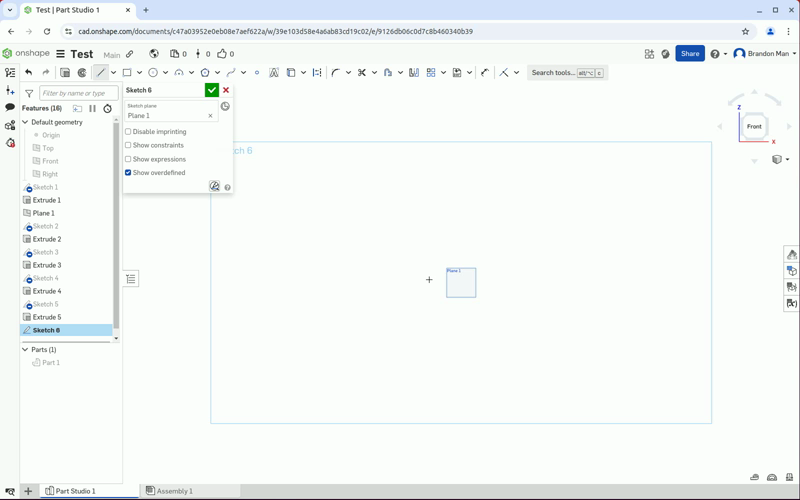
key_up(shift)
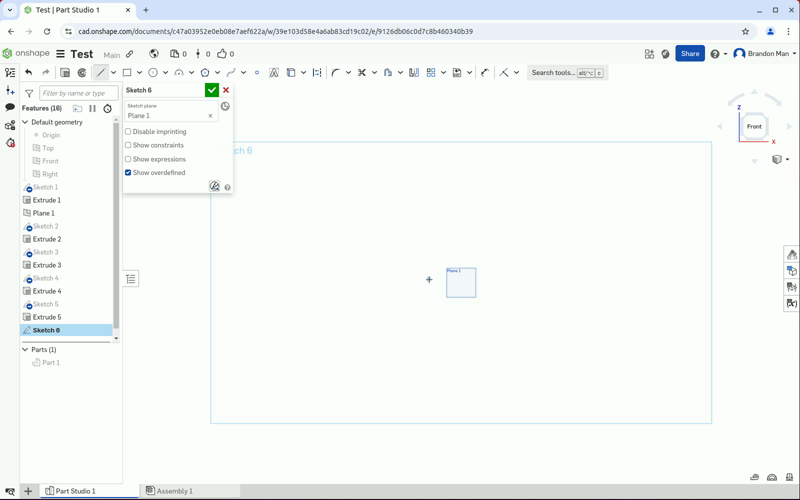
key_down(shift)
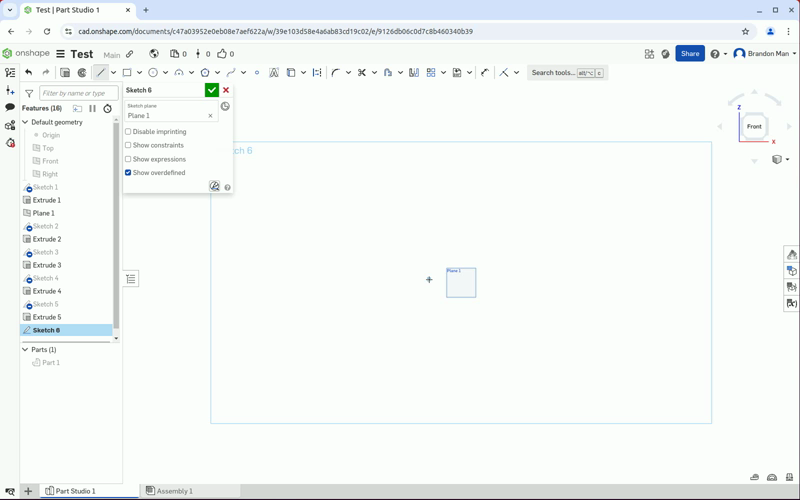
mouse_move(494, 279)
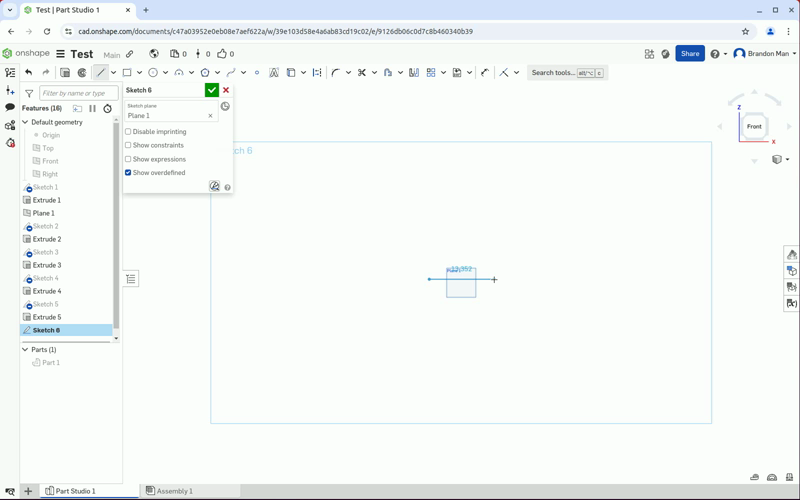
click(494, 279)
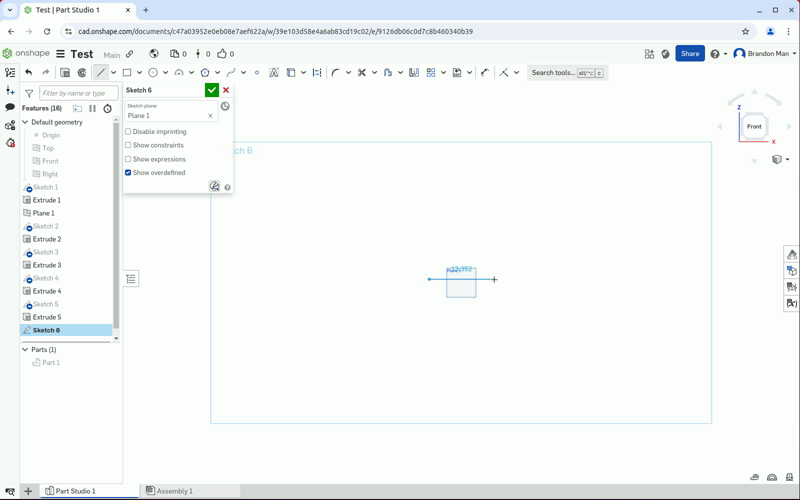
key_up(shift)
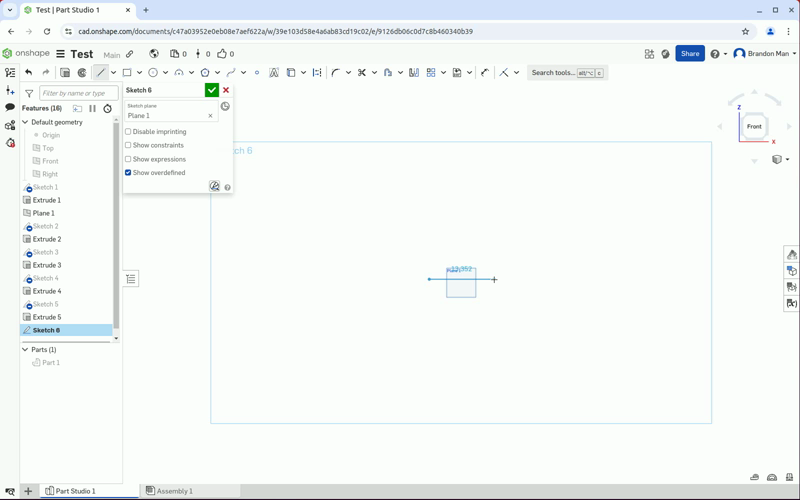
key_down(shift)
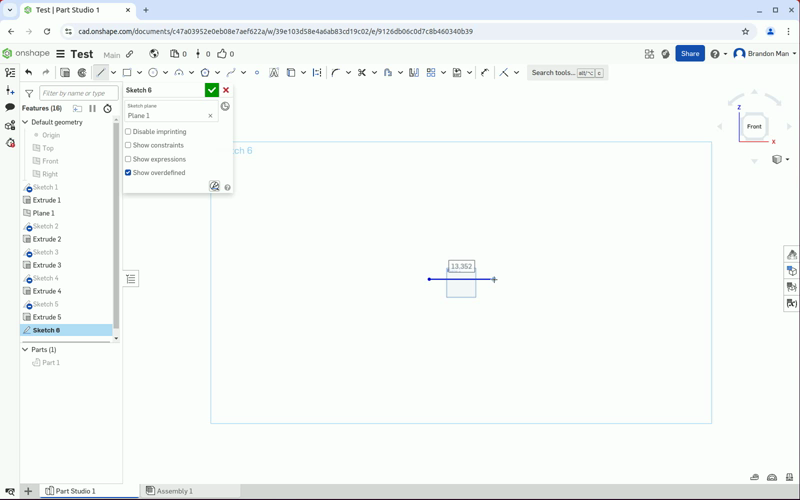
mouse_move(524, 279)
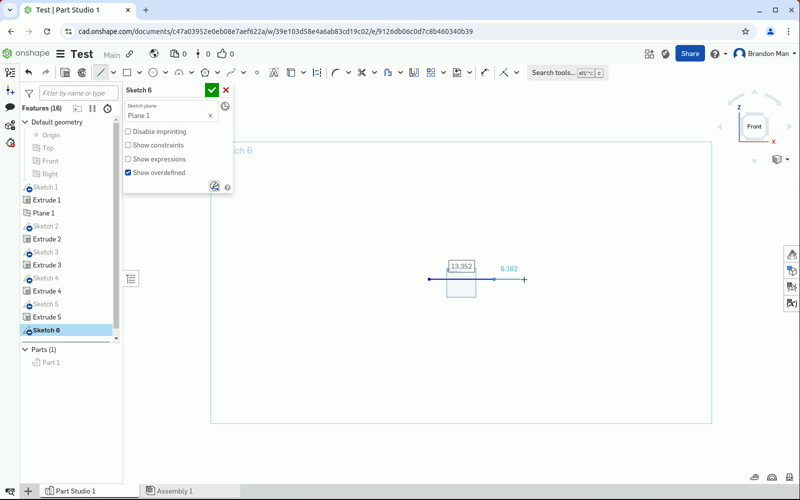
mouse_move(494, 254)
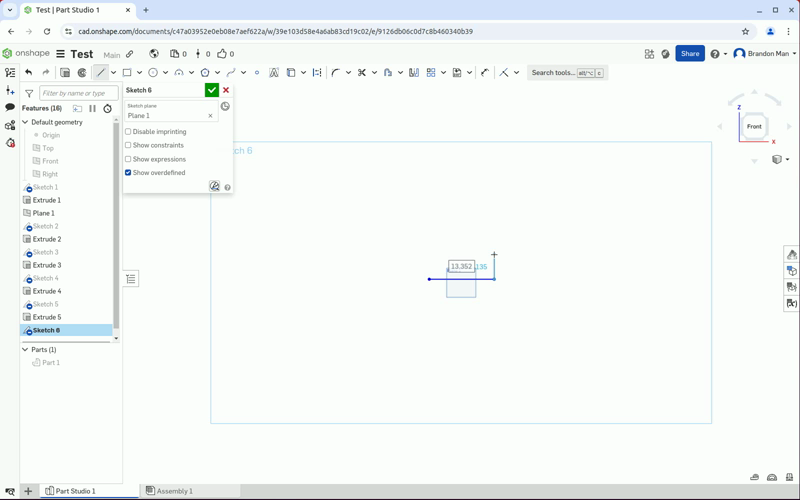
click(494, 254)
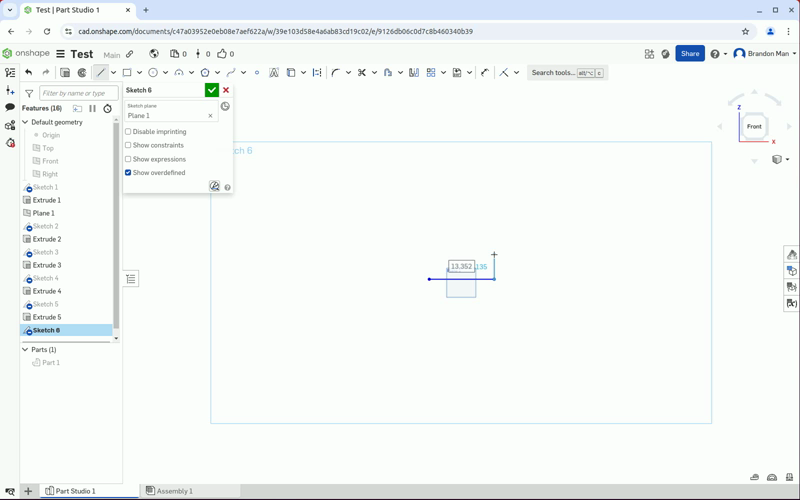
key_up(shift)
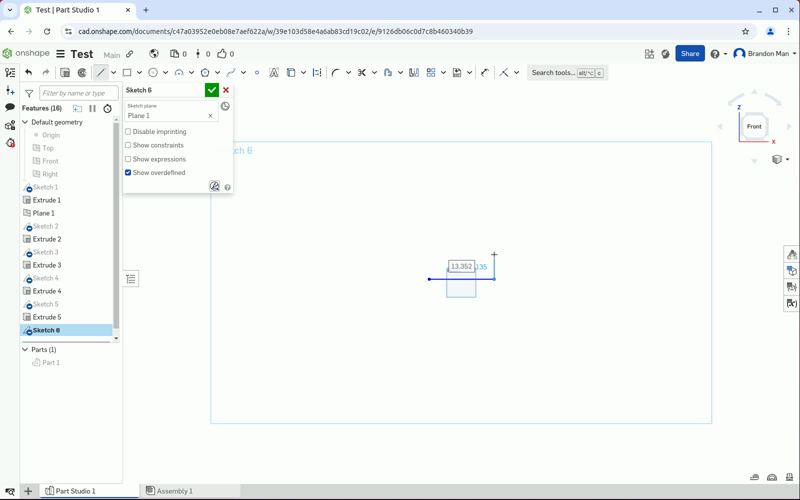
key_down(shift)
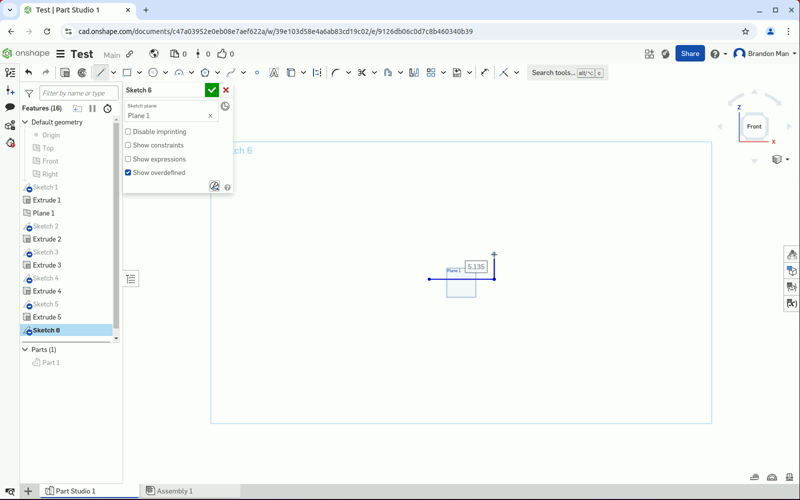
mouse_move(429, 254)
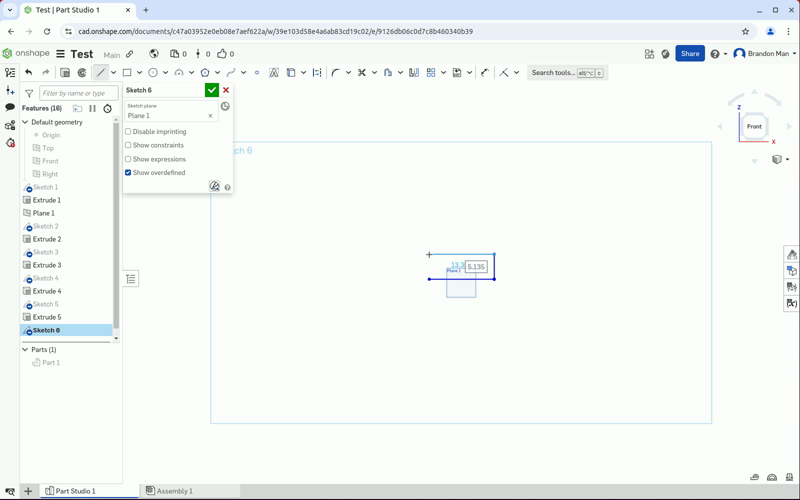
click(429, 254)
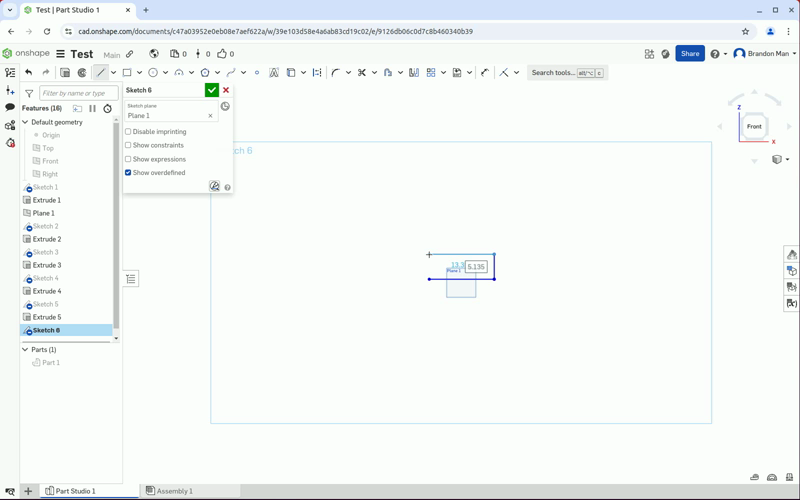
key_up(shift)
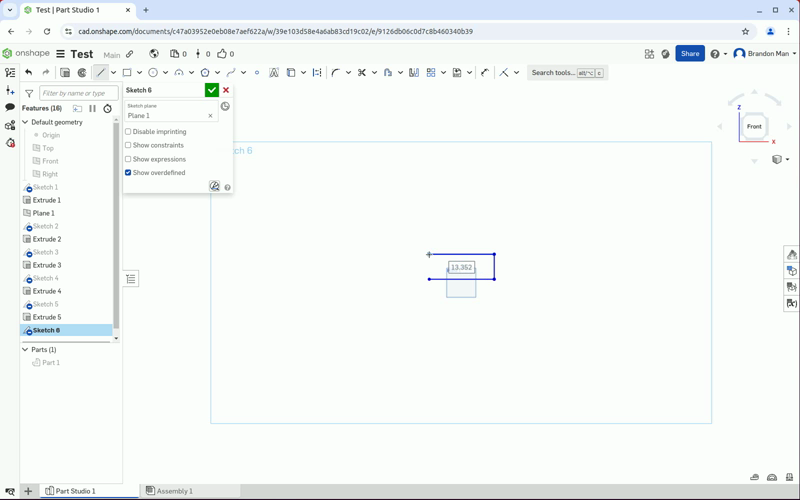
mouse_move(459, 254)
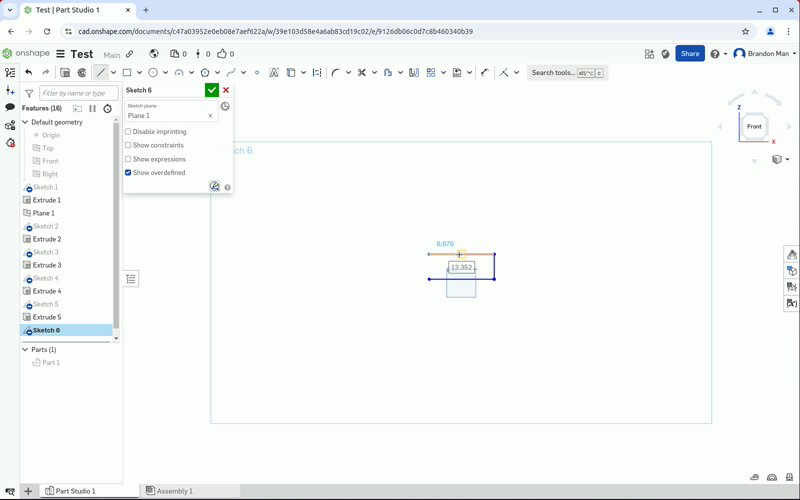
key_down(shift)
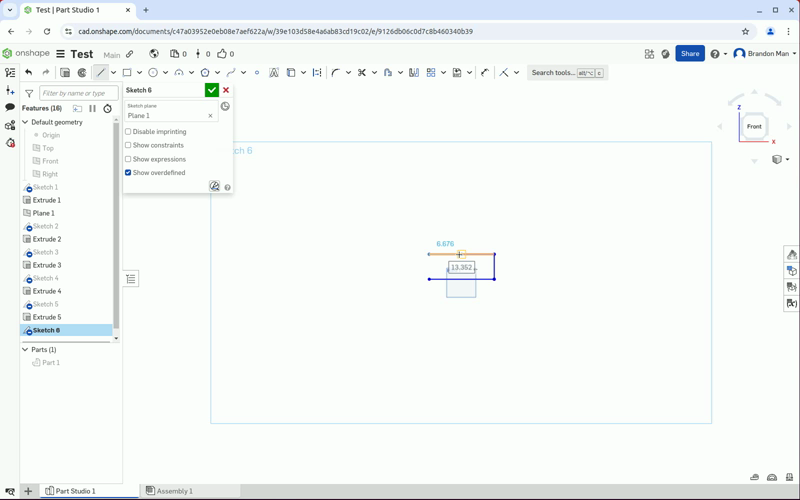
mouse_move(429, 279)
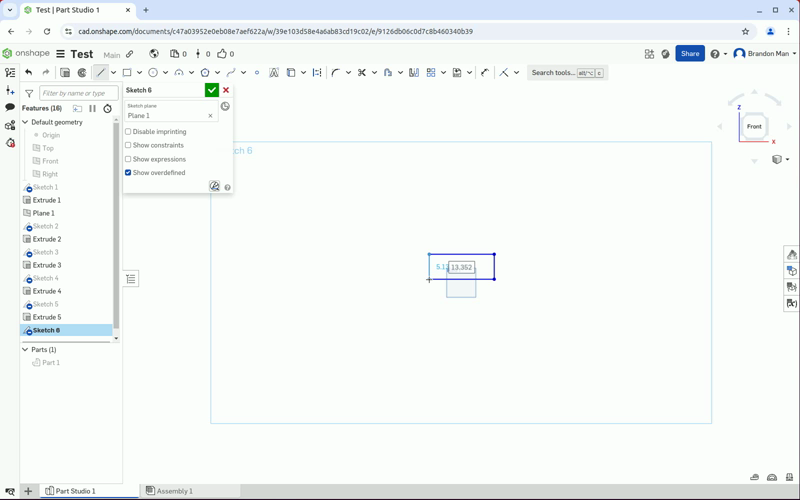
key_up(shift)
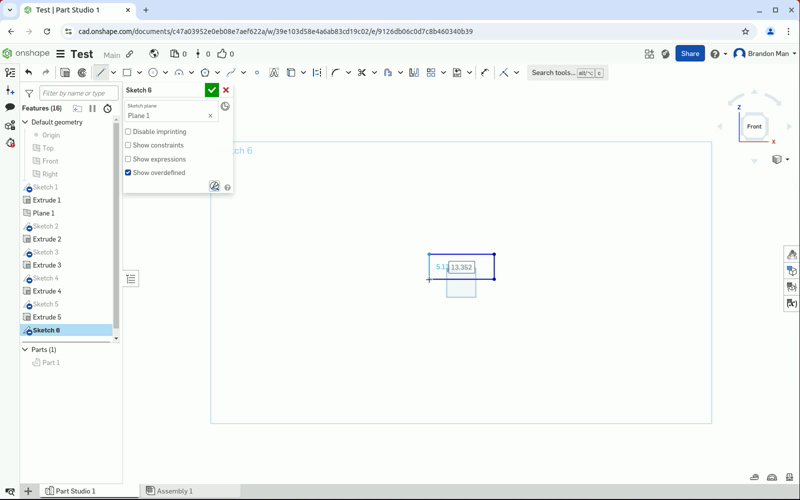
click(429, 279)
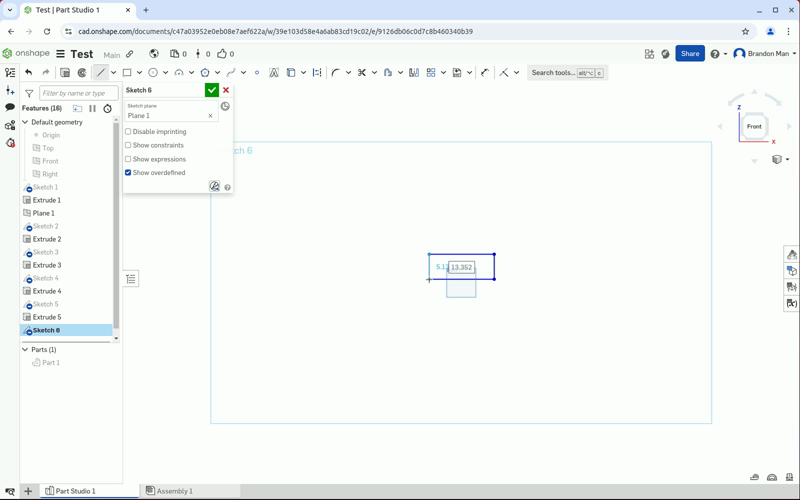
key(esc)
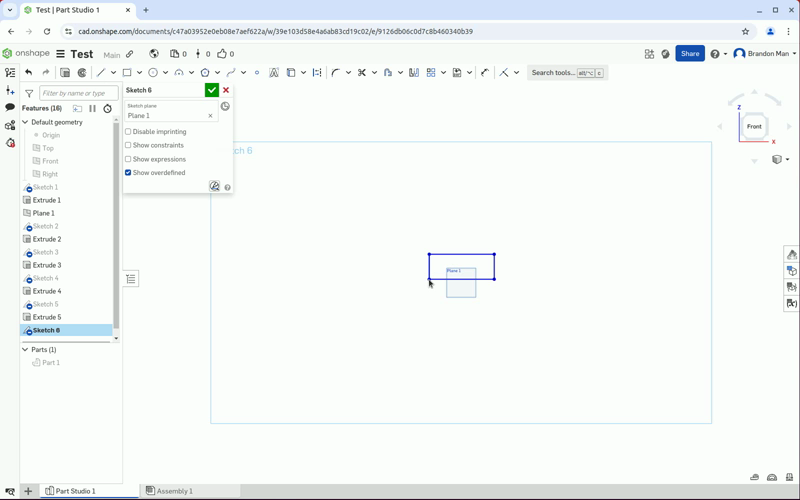
mouse_move(485, 260)
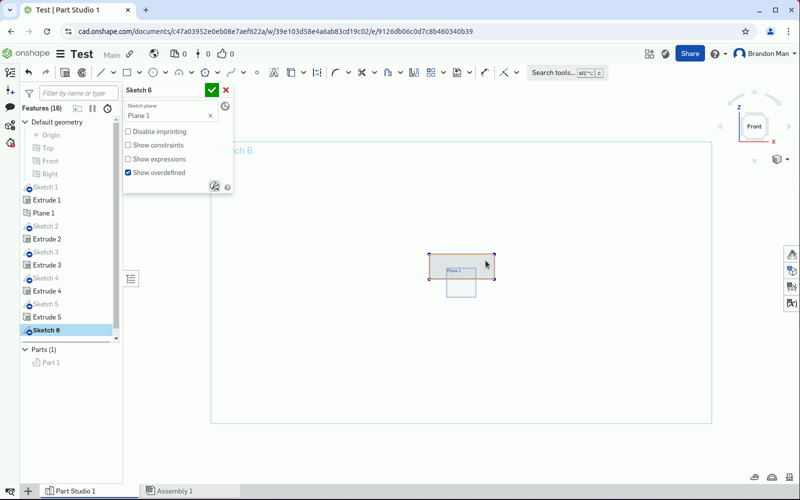
scroll(6)
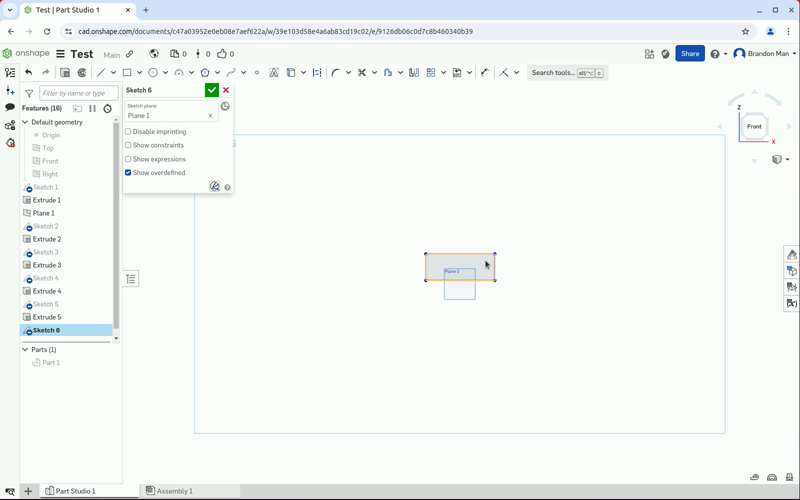
scroll(6)
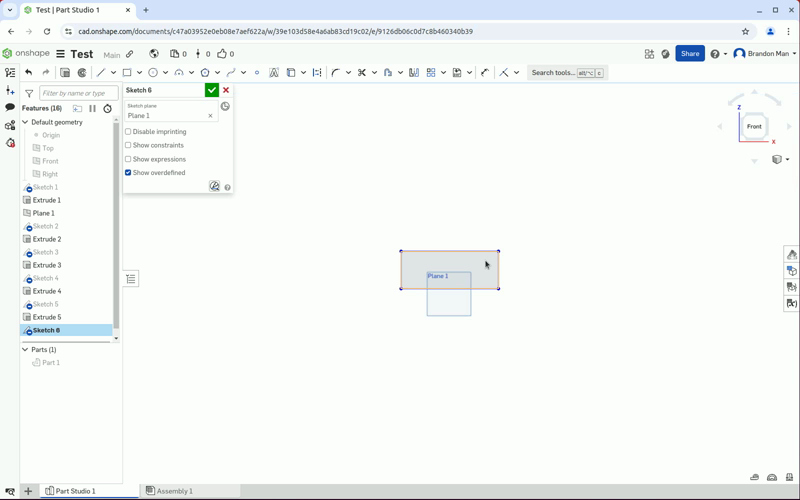
scroll(6)
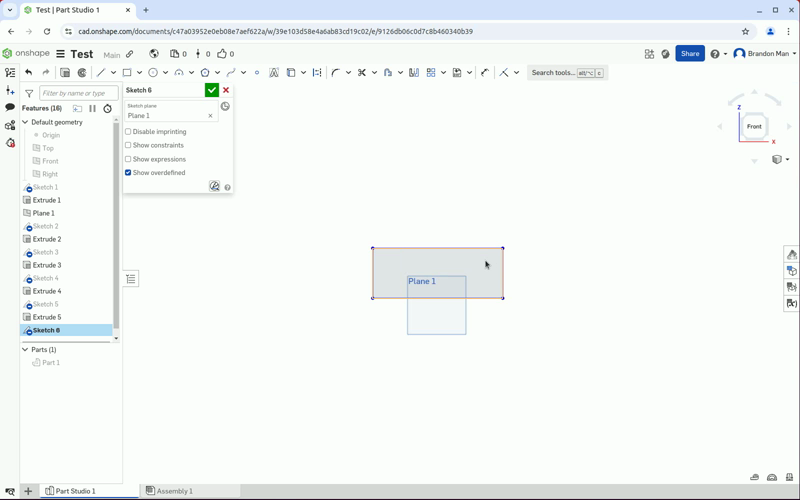
scroll(6)
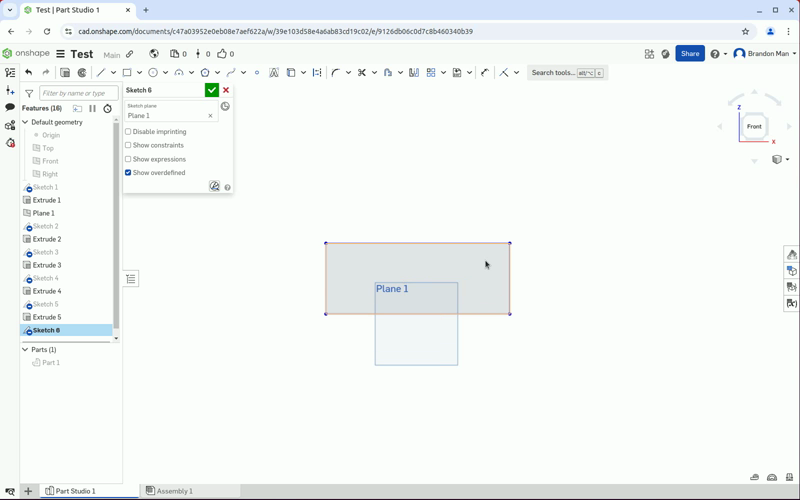
scroll(6)
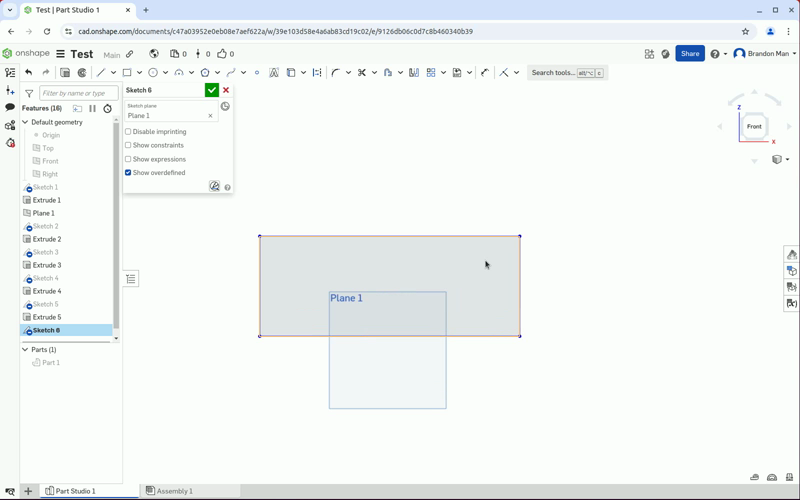
scroll(6)
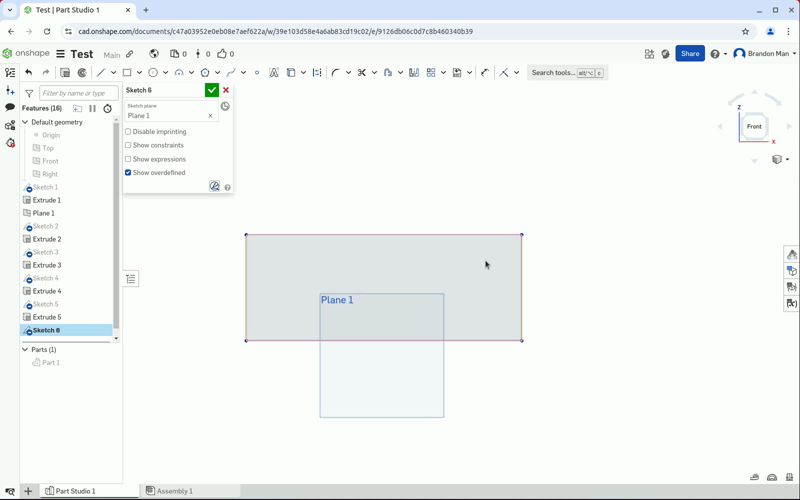
scroll(6)
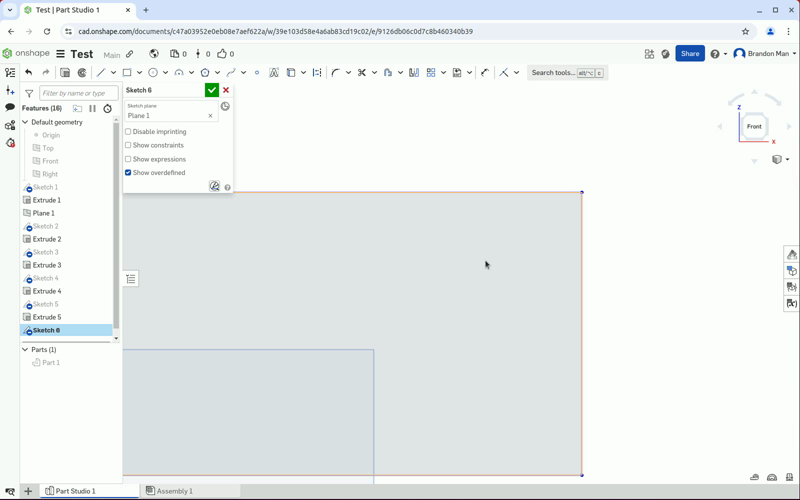
click(485, 260)
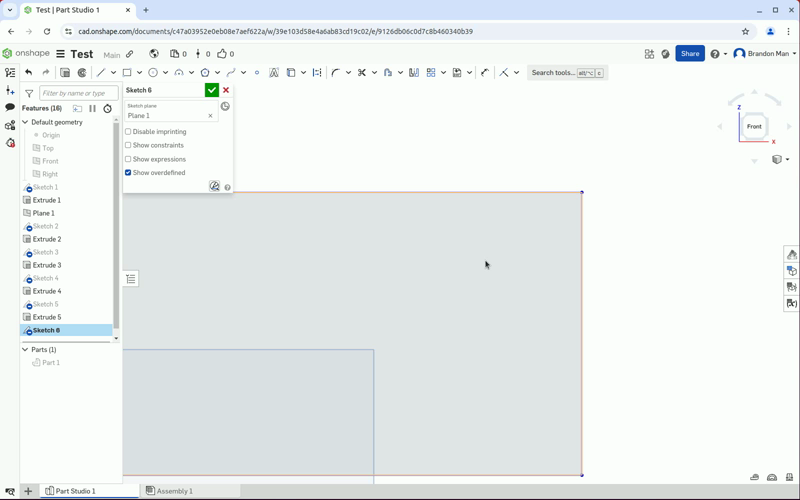
scroll(-6)
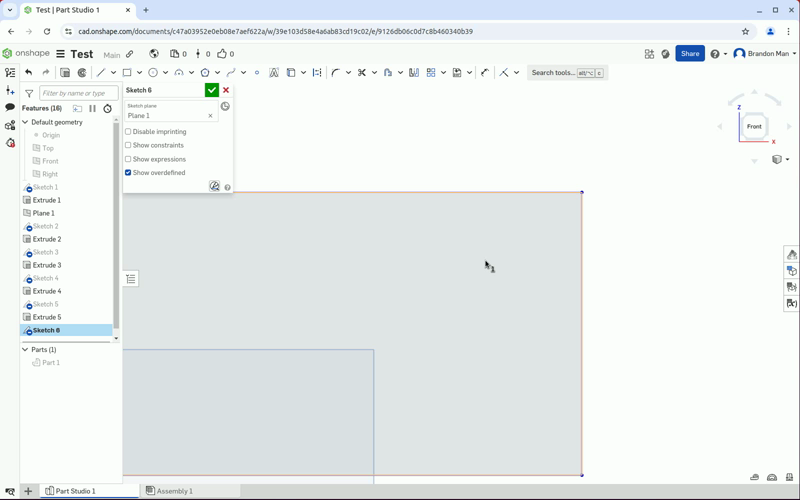
scroll(-6)
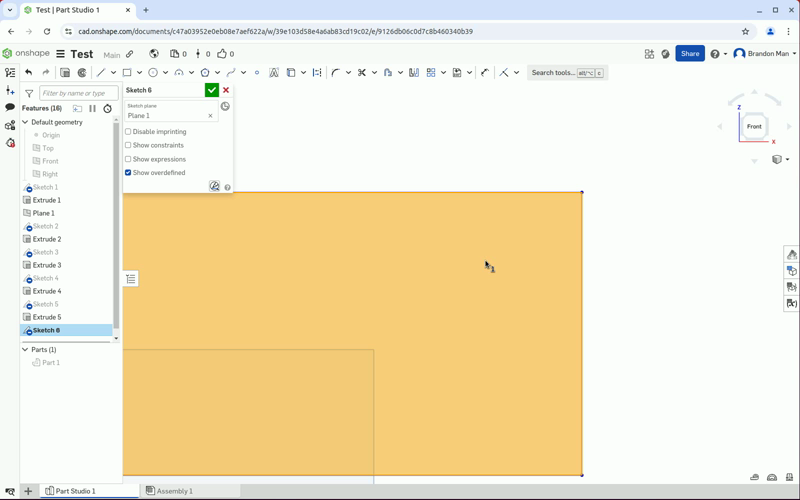
scroll(-6)
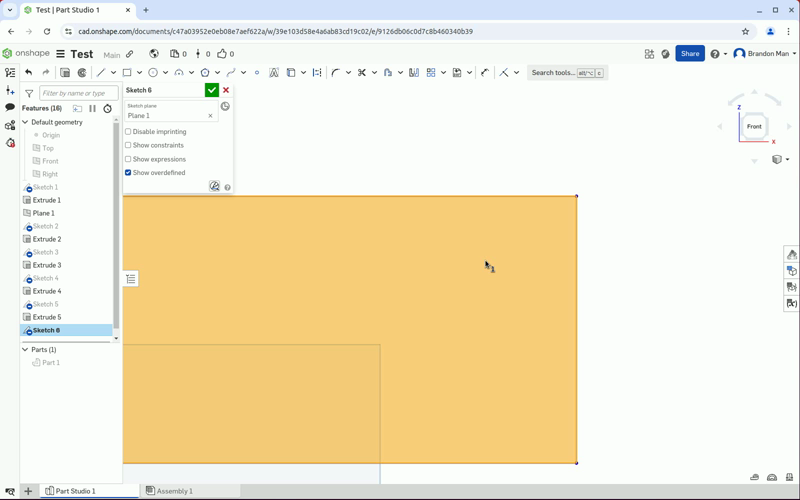
scroll(-6)
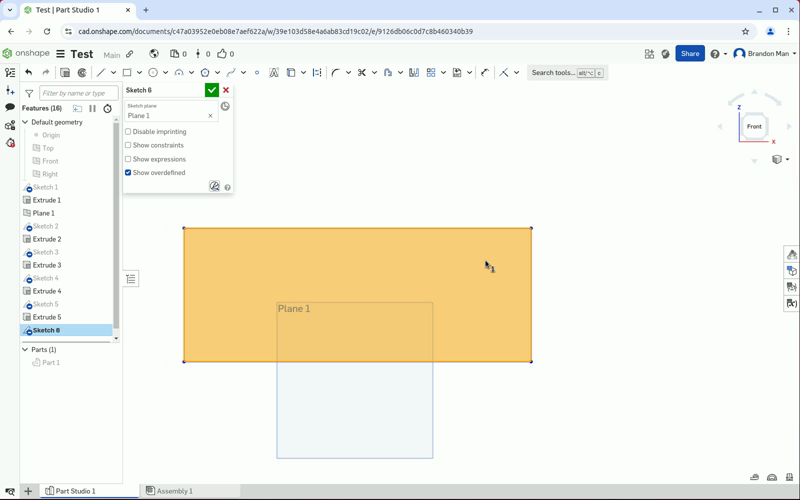
scroll(-6)
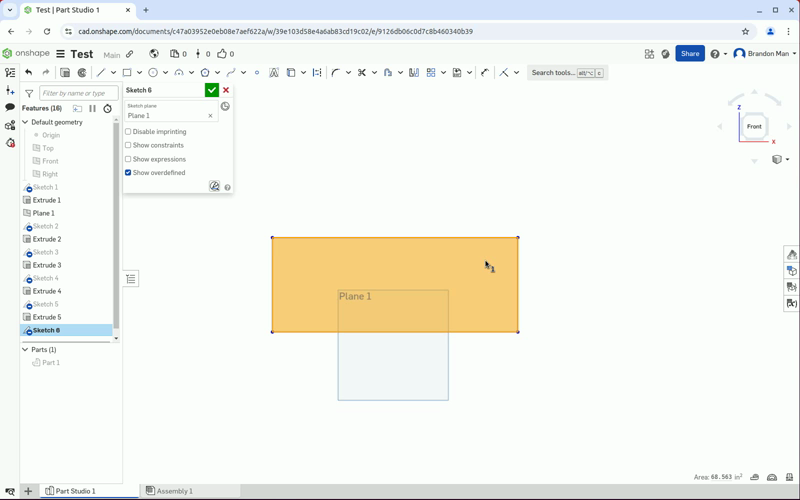
scroll(-6)
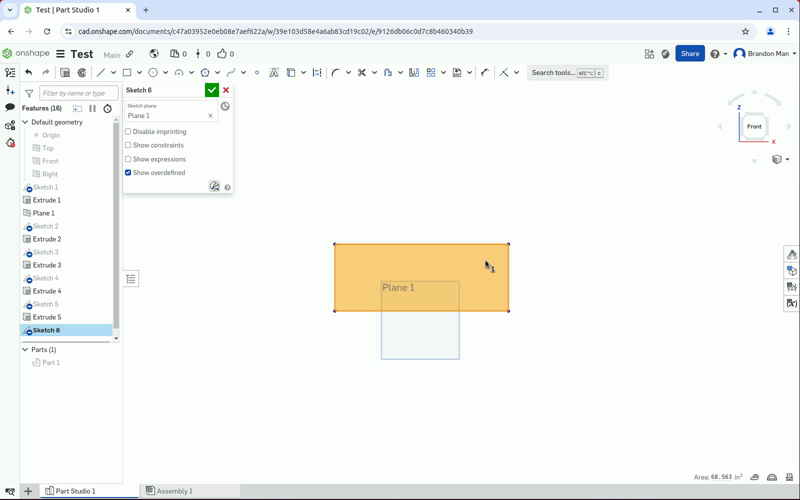
scroll(-6)
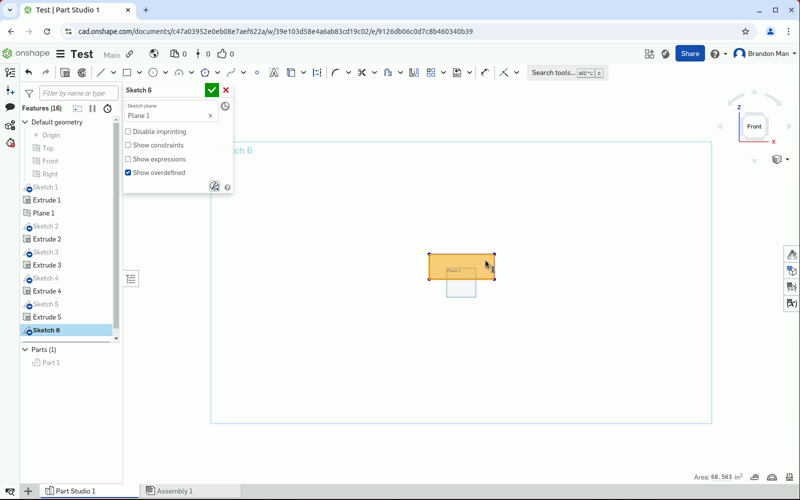
mouse_move(73, 352)
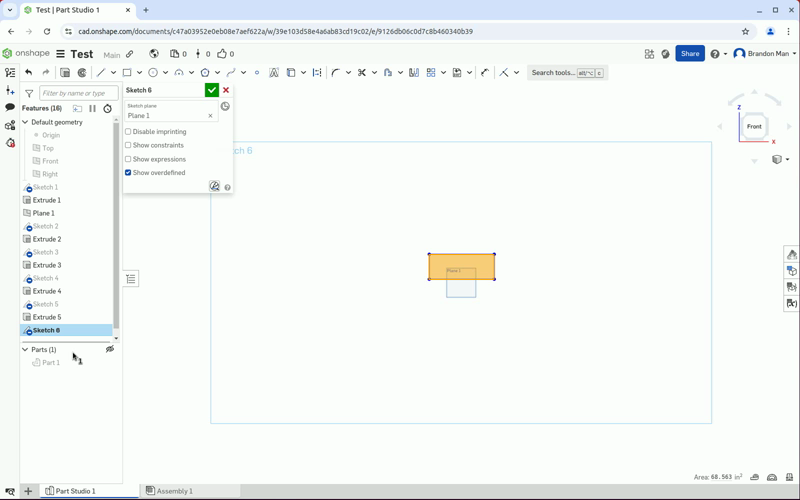
key(shift+y)
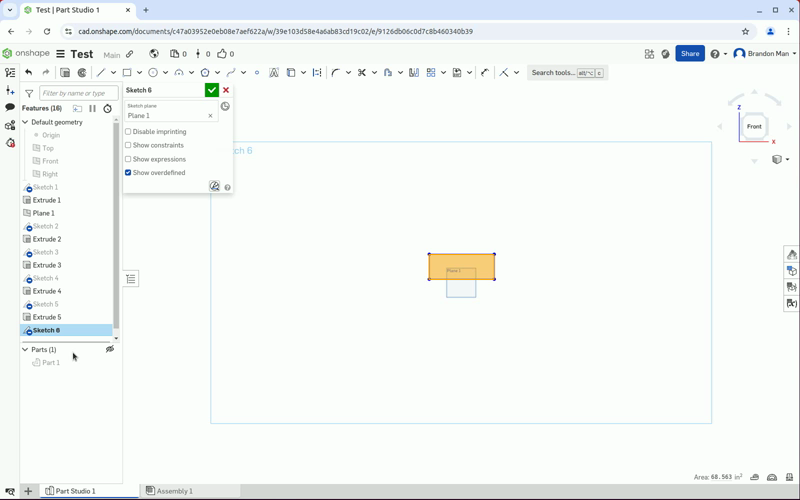
key(shift+e)
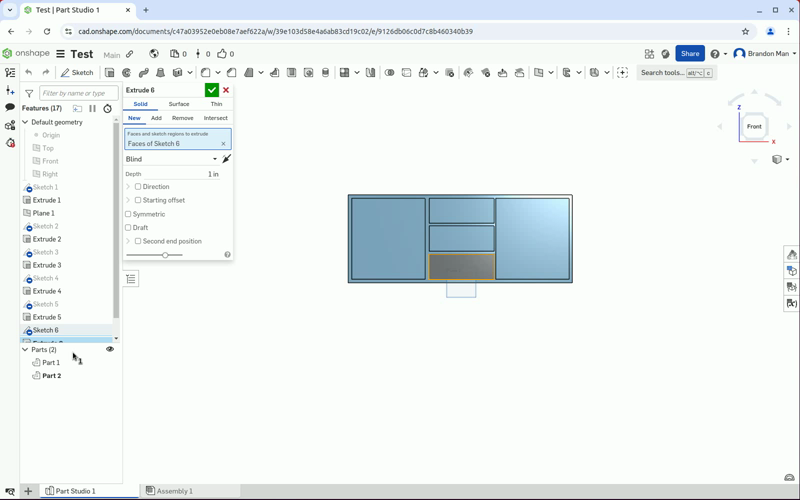
mouse_move(143, 106)
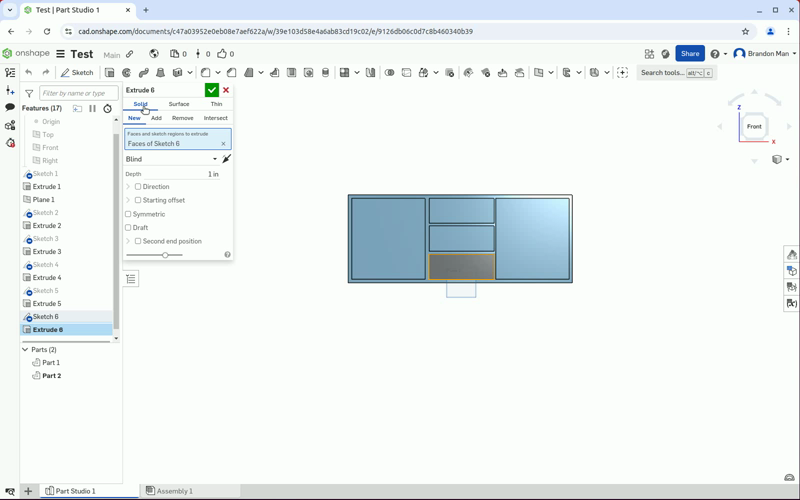
click(143, 106)
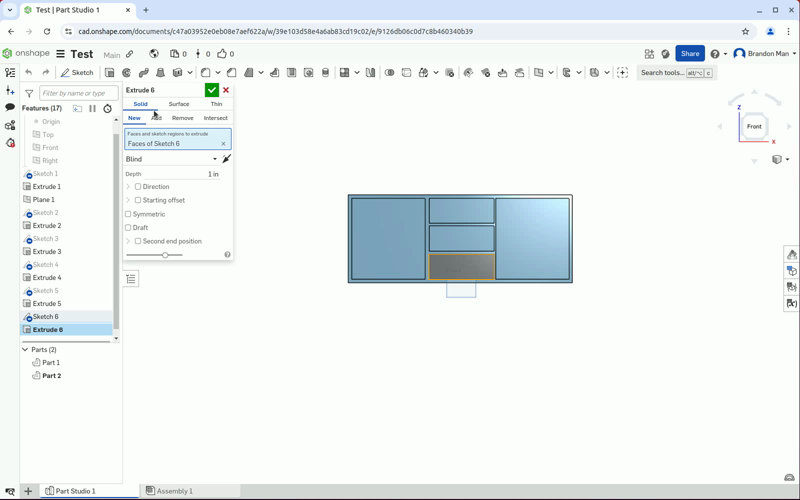
mouse_move(186, 120)
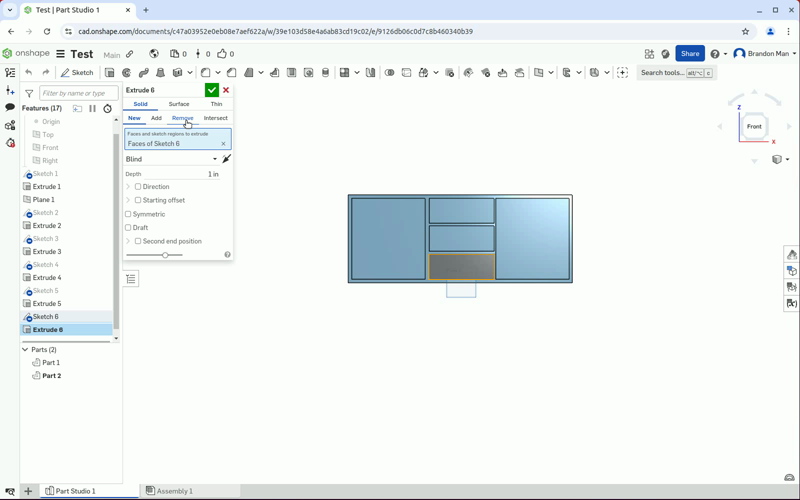
click(186, 120)
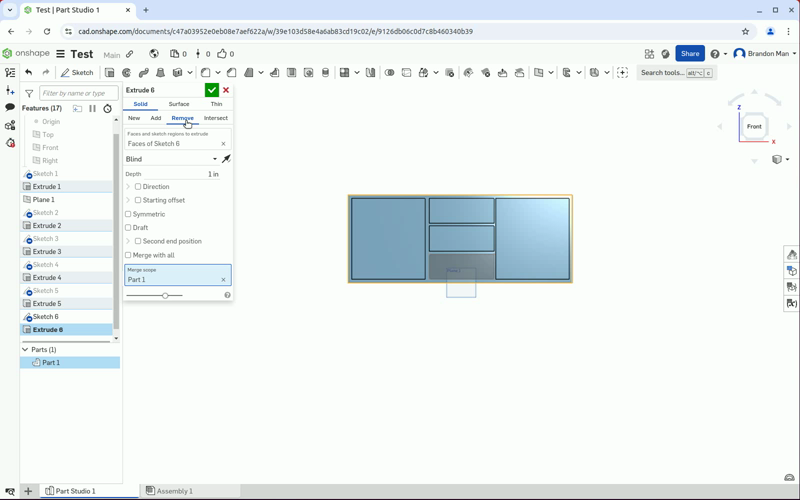
key(tab, 4)
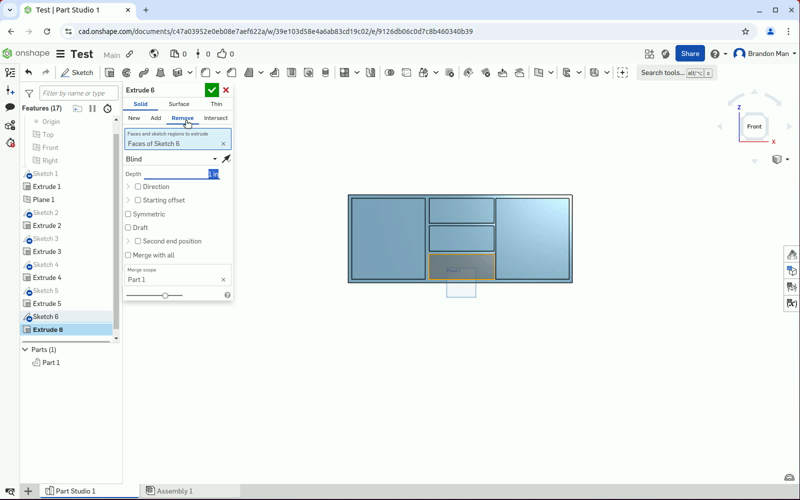
text(19.738)
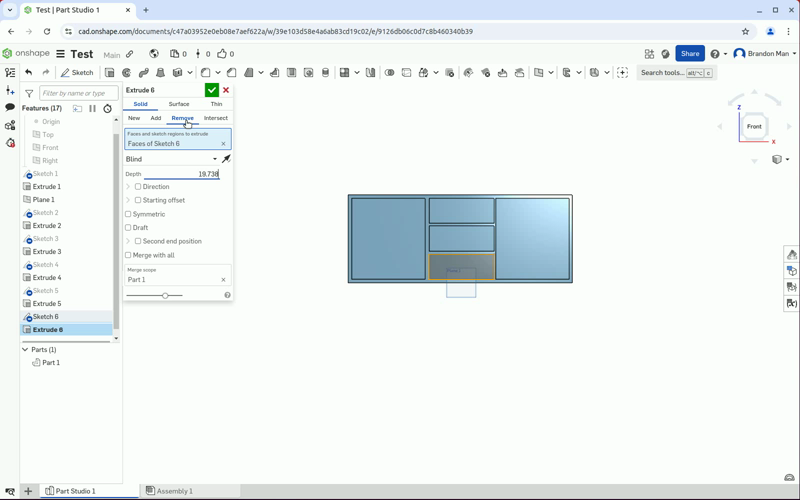
key(tab, 6)
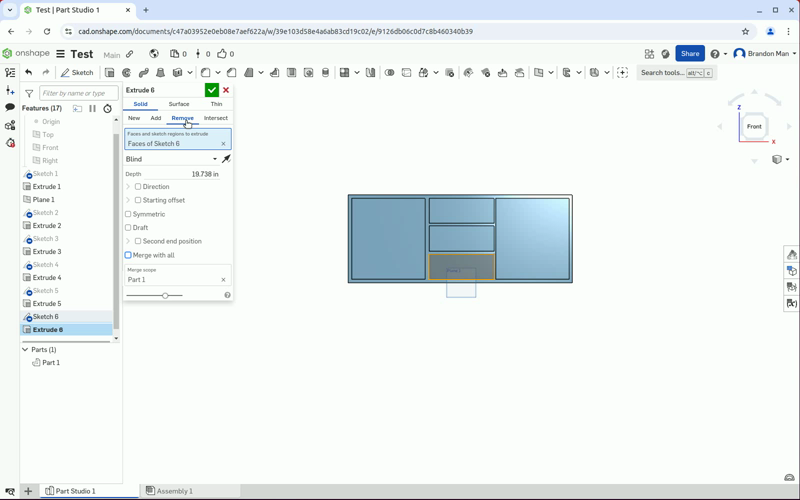
key(space)
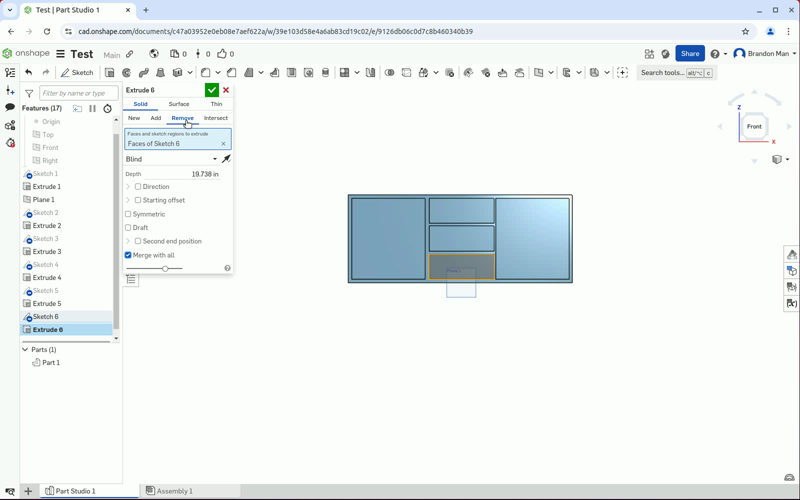
key(enter)
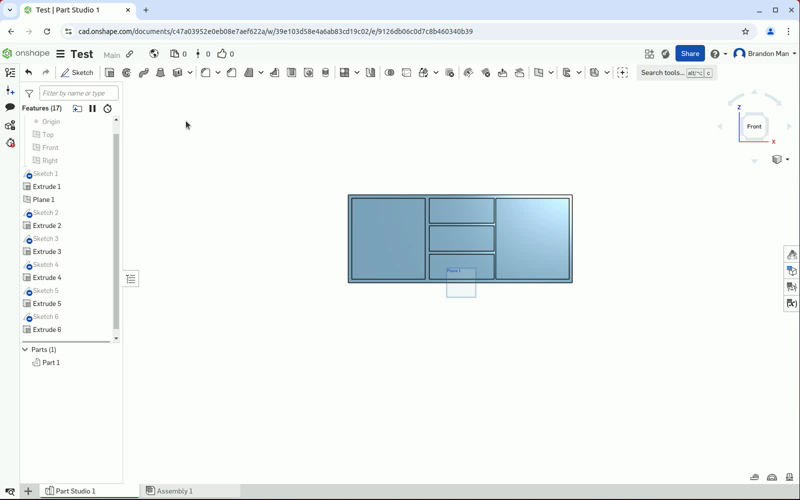
key(shift+h)
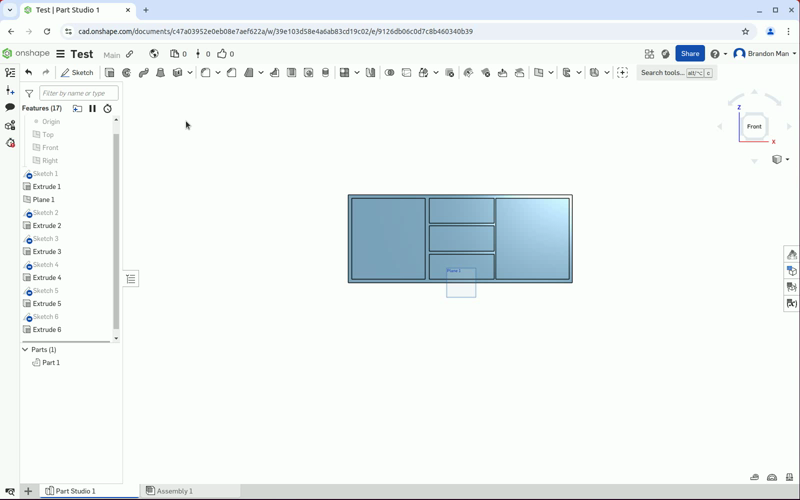
key(shift+h)
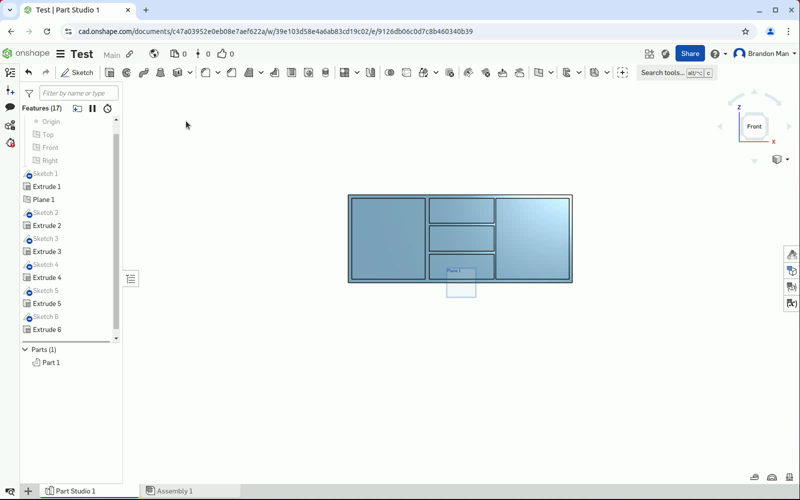
key(shift+7)
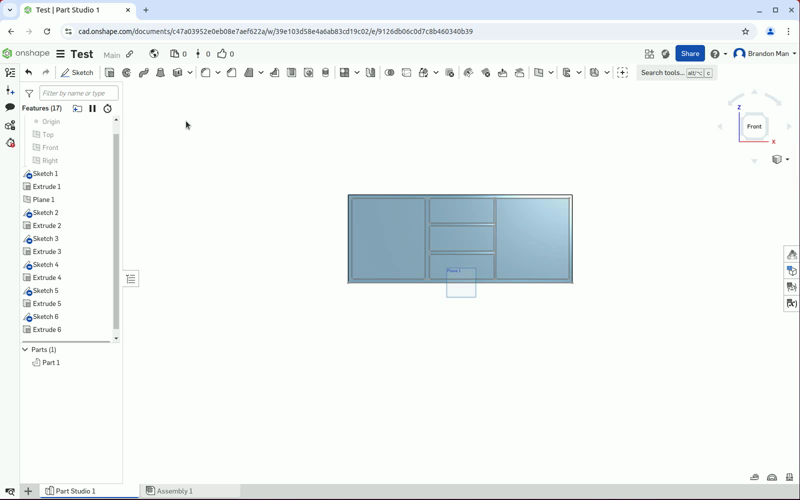
key(left, 2)
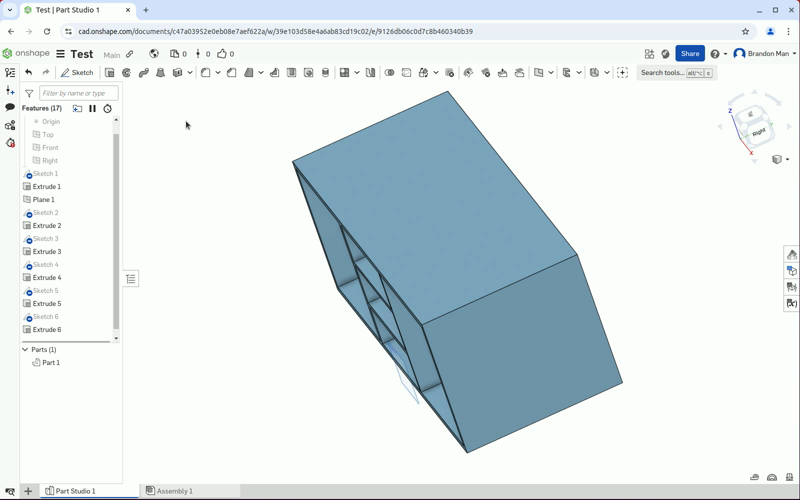
key(down, 2)
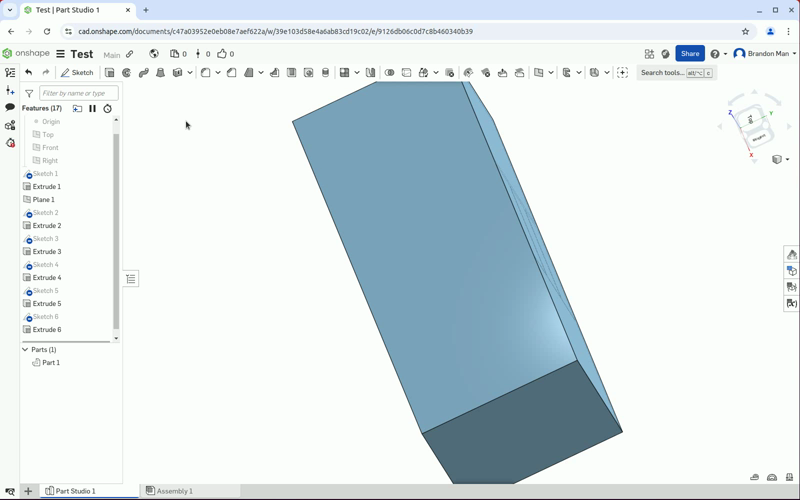
key(up, 2)
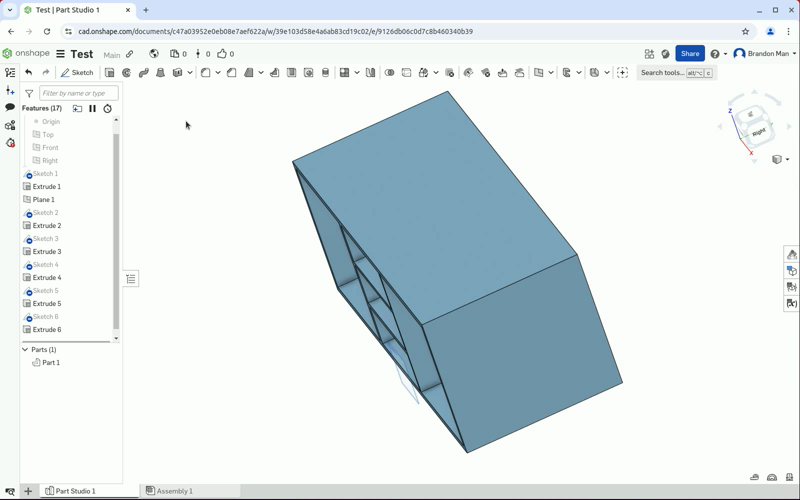
key(right, 2)
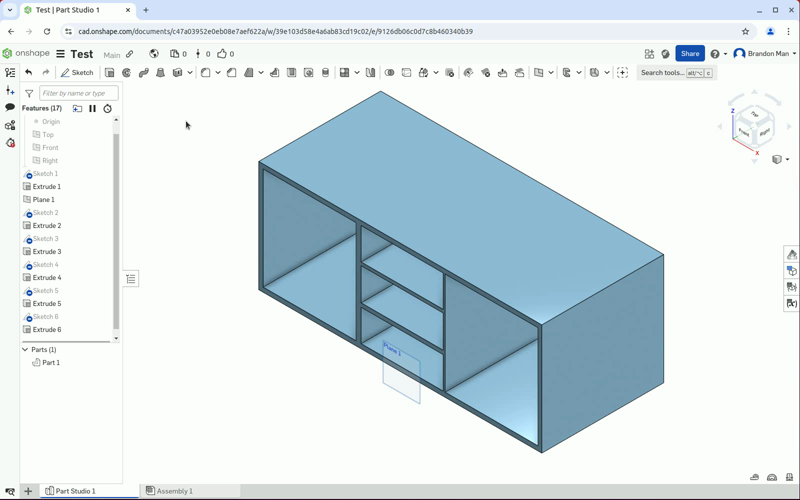
mouse_move(69, 176)
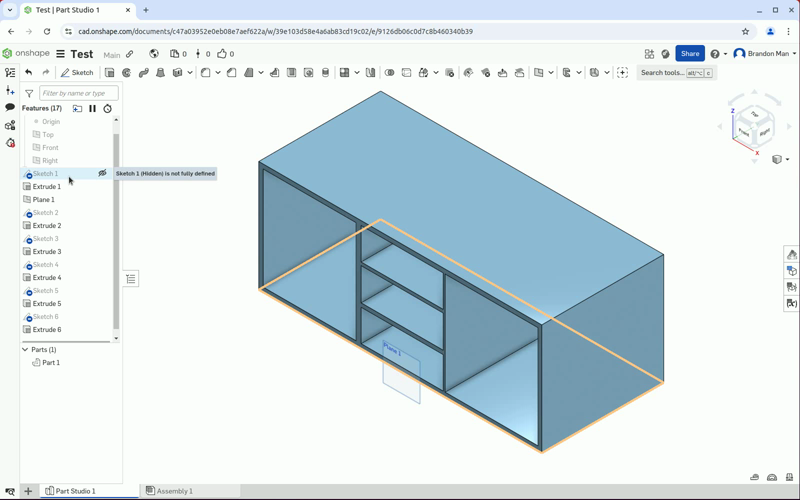
click(69, 176)